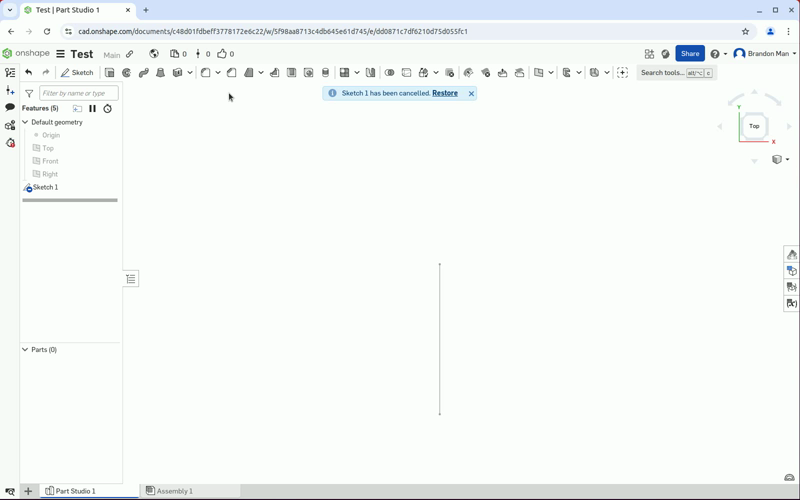
key(shift+h)
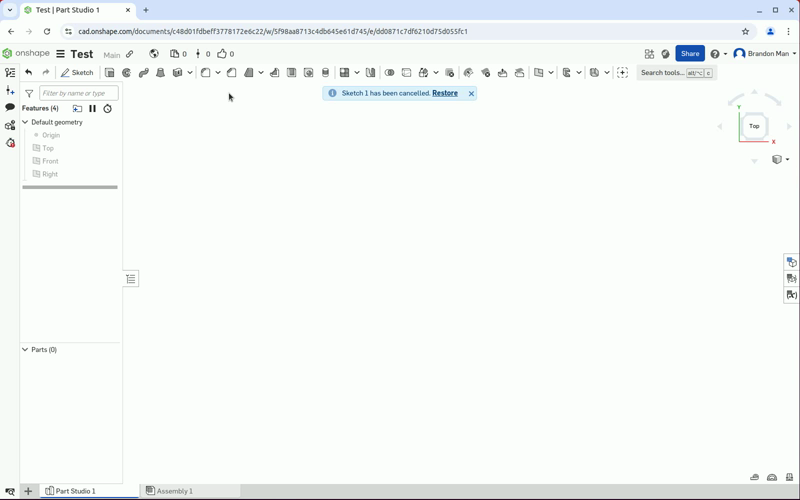
mouse_move(73, 352)
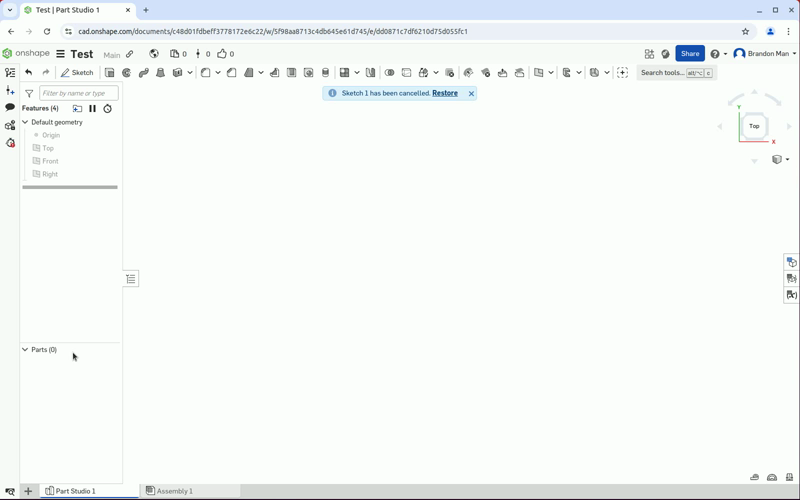
key(y)
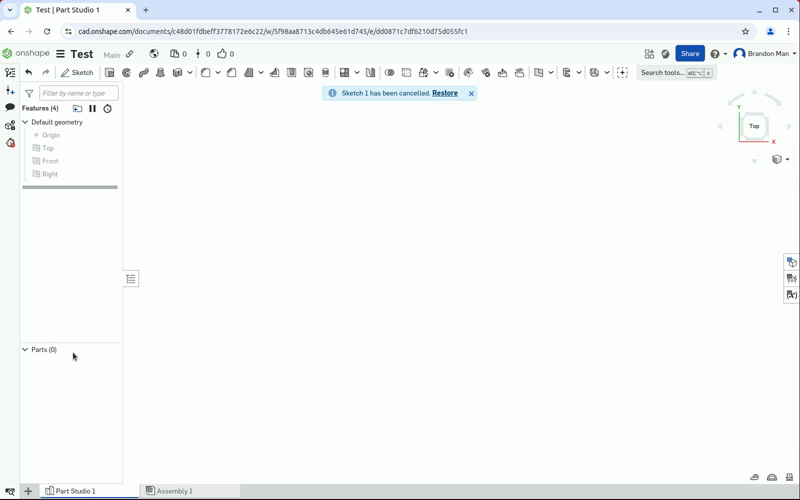
key(shift+p)
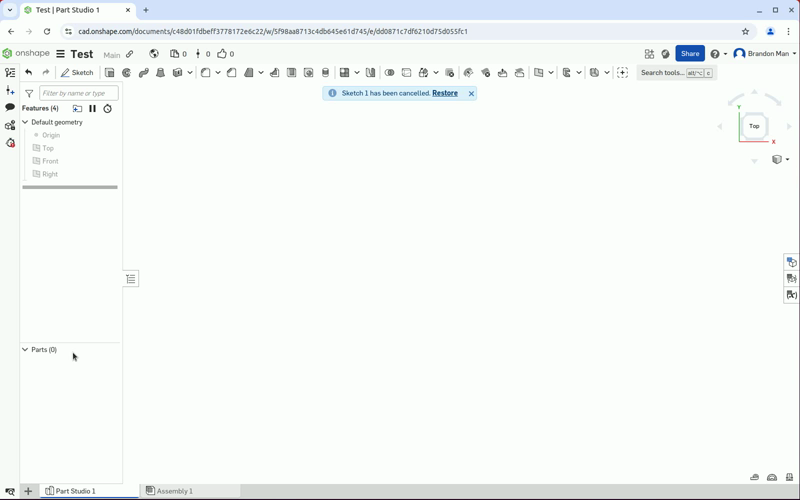
key(space)
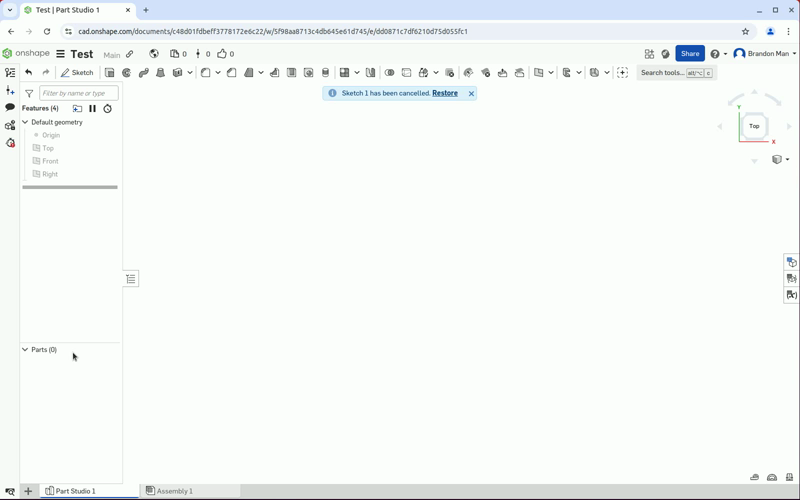
key_down(shift)
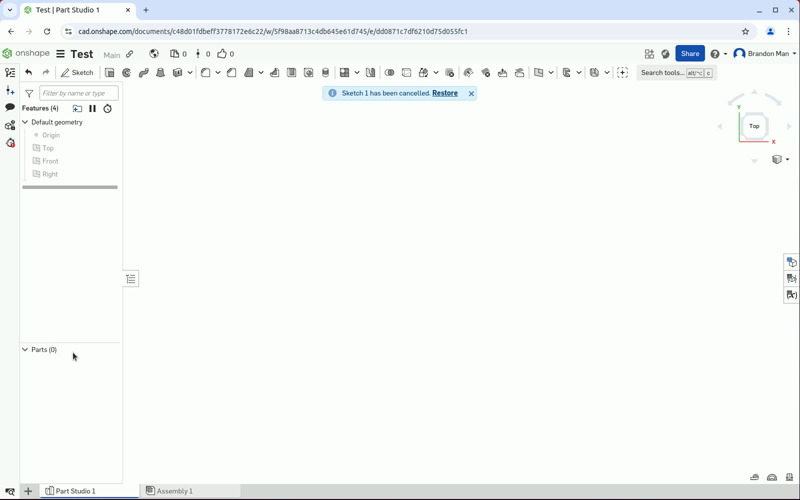
key(up)
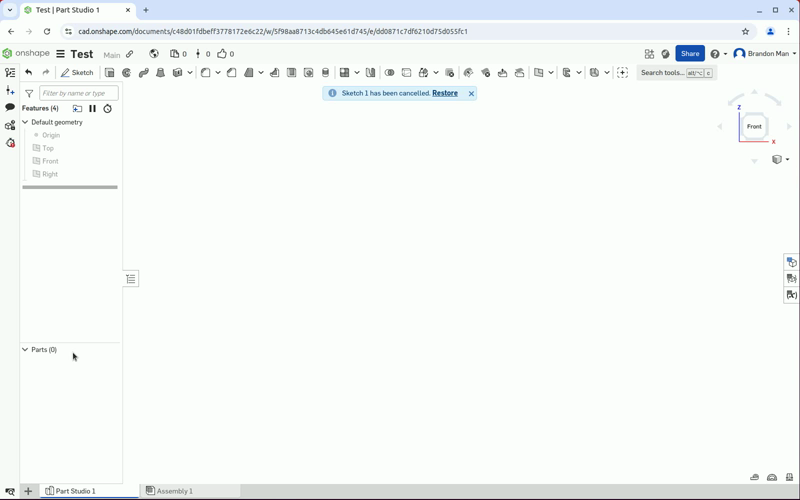
key_up(shift)
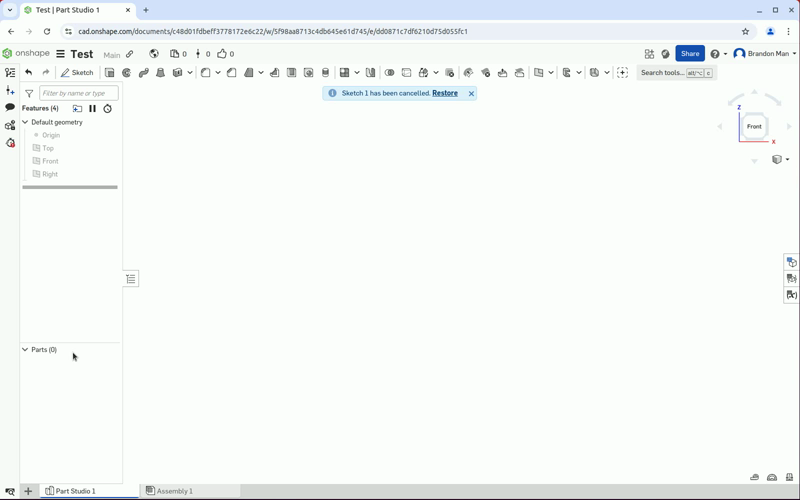
mouse_move(73, 352)
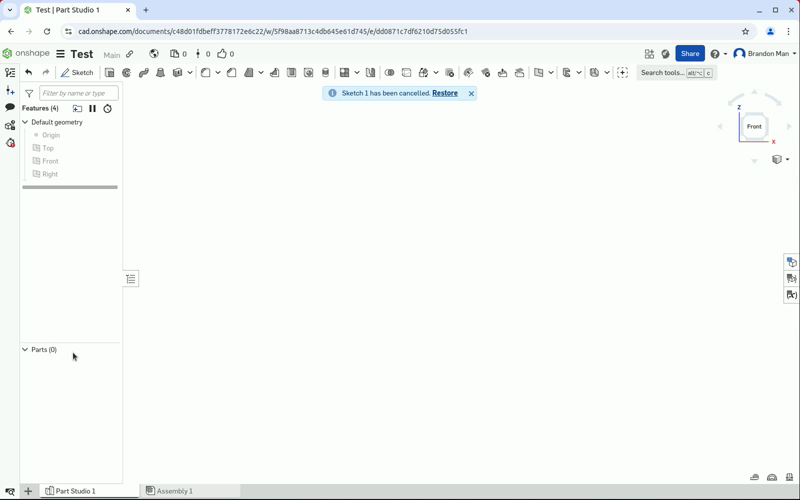
key(shift+y)
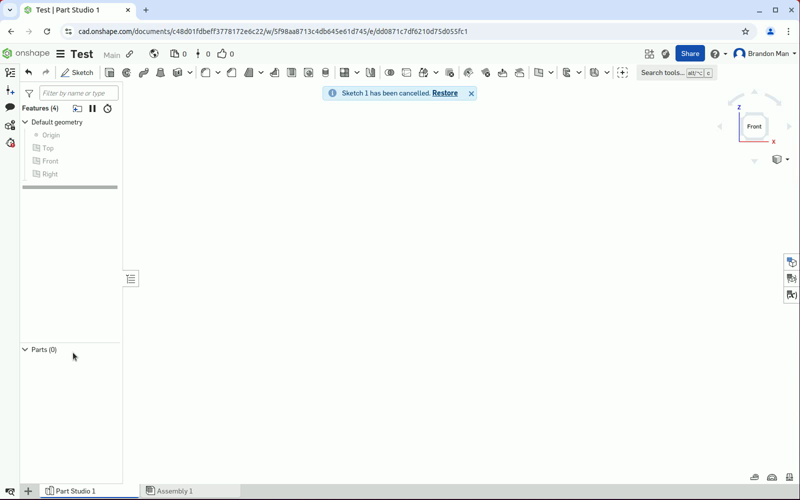
key(shift+s)
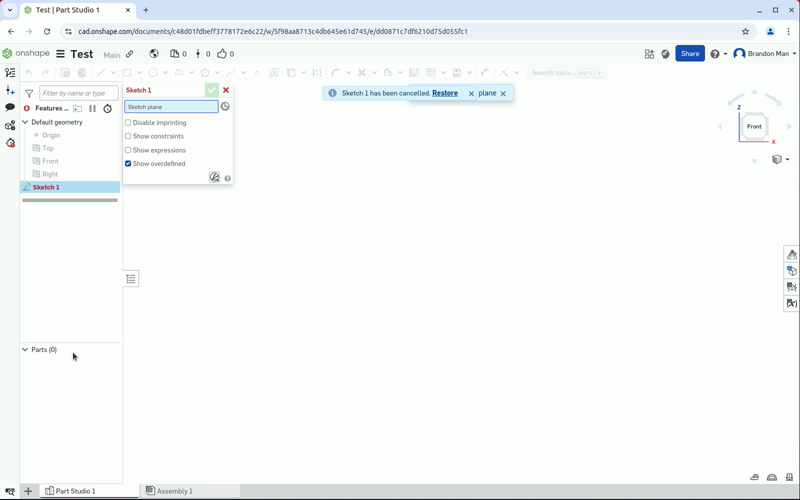
mouse_move(73, 163)
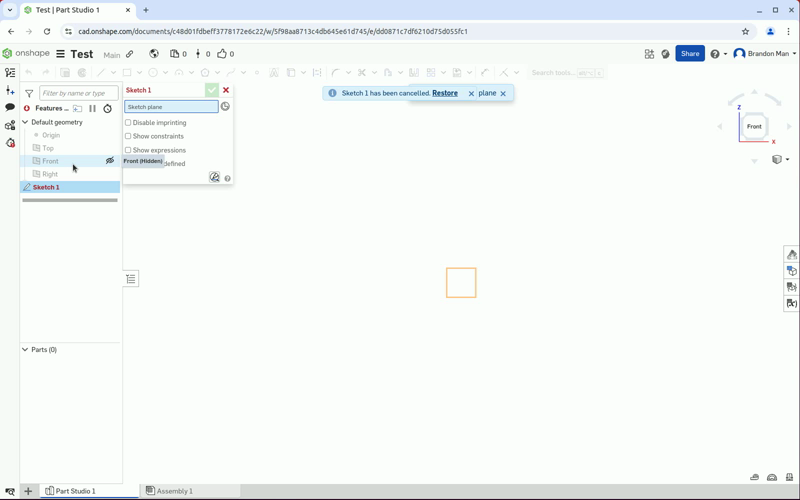
click(73, 163)
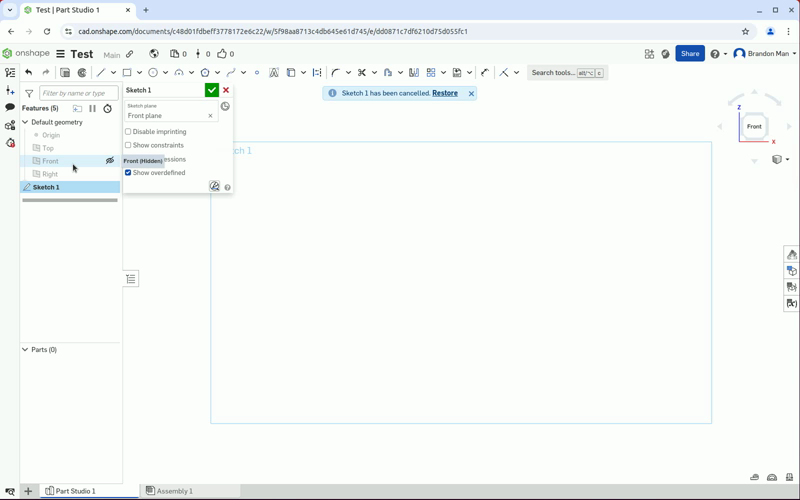
mouse_move(73, 352)
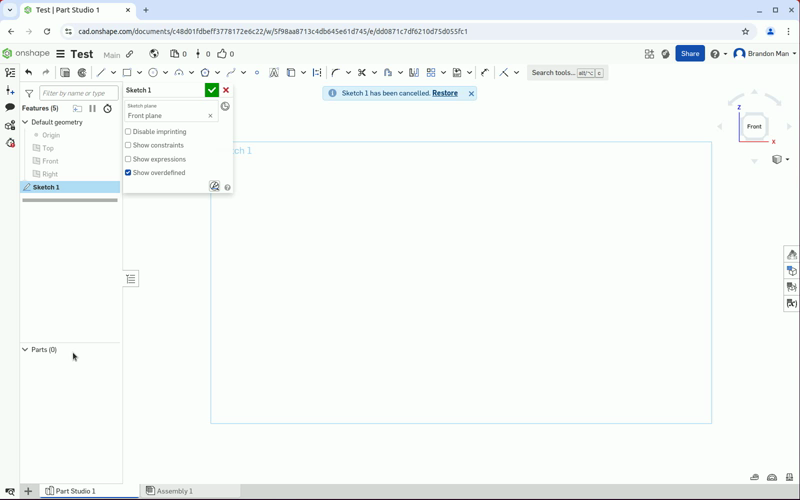
key(y)
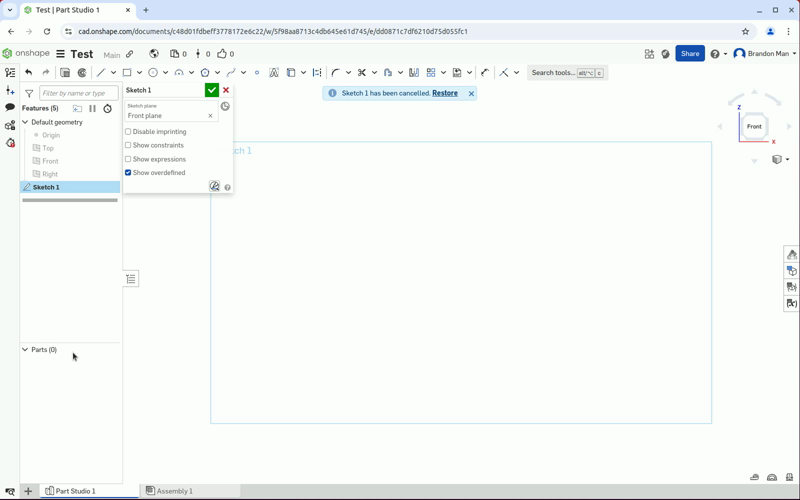
key(l)
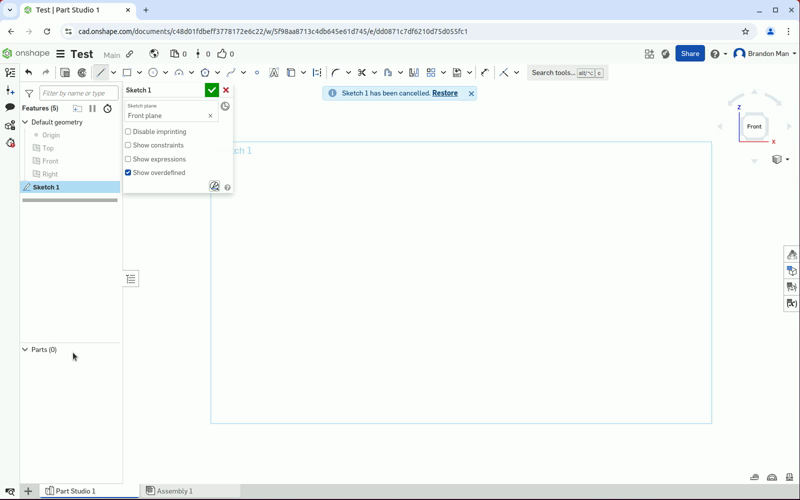
key_down(shift)
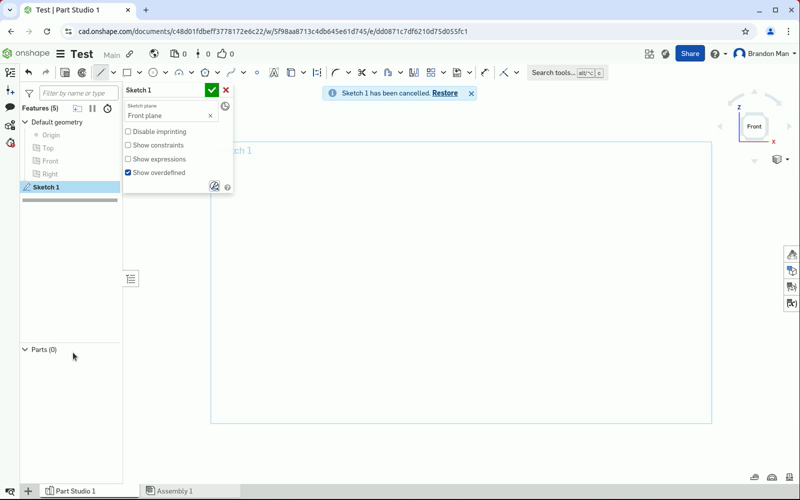
mouse_move(432, 284)
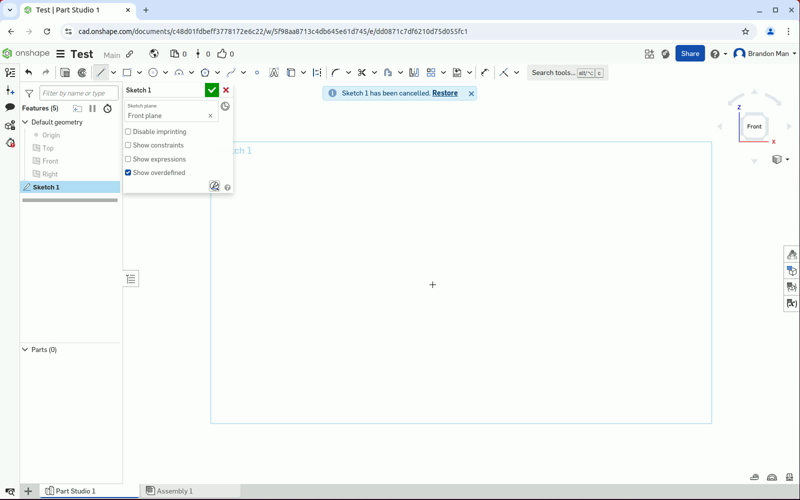
click(432, 284)
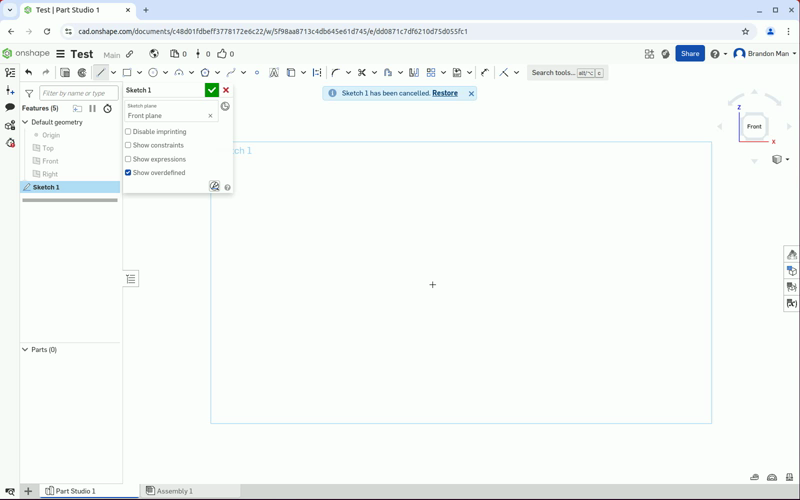
key_up(shift)
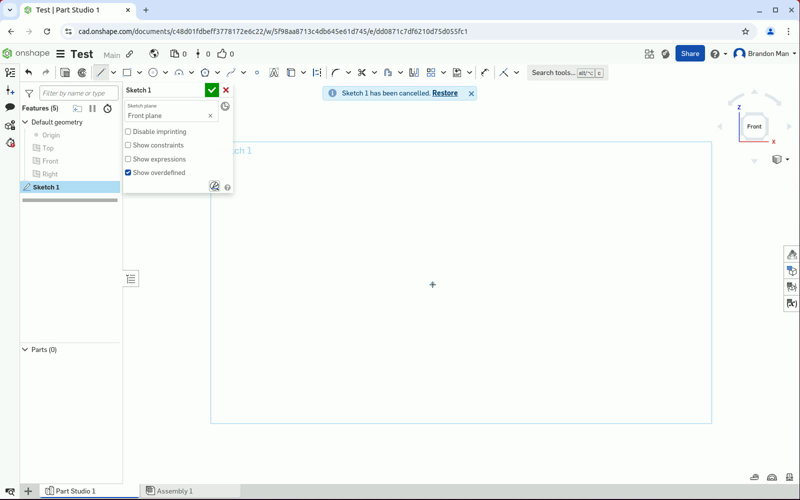
key_down(shift)
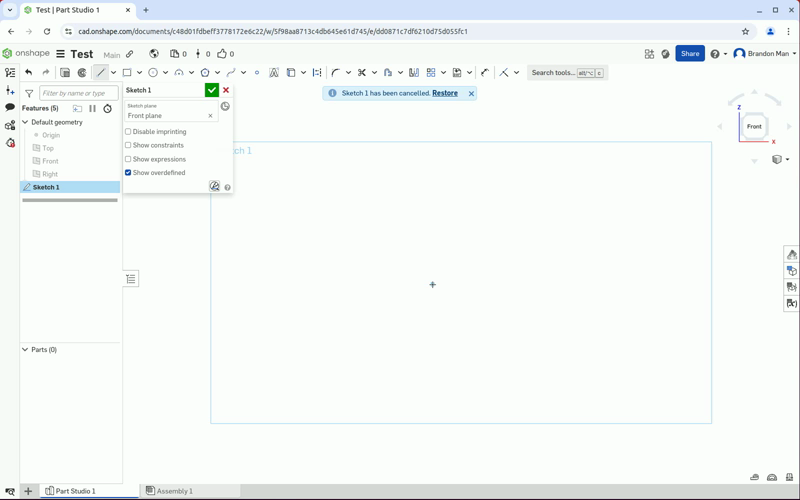
mouse_move(462, 284)
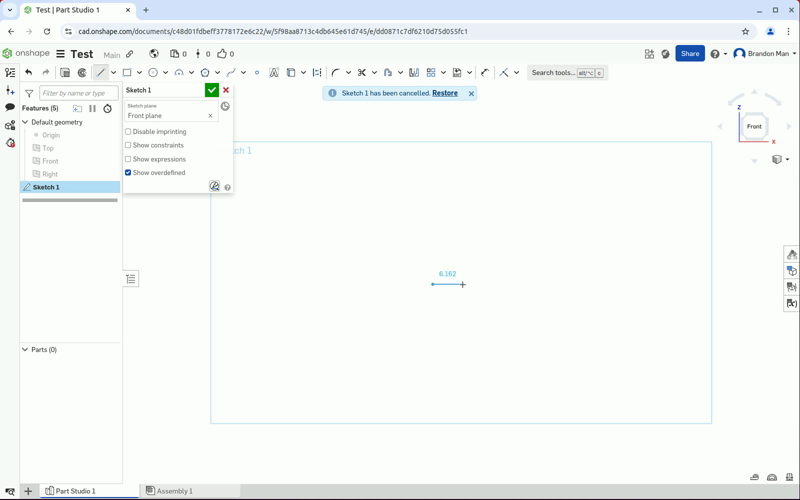
mouse_move(480, 284)
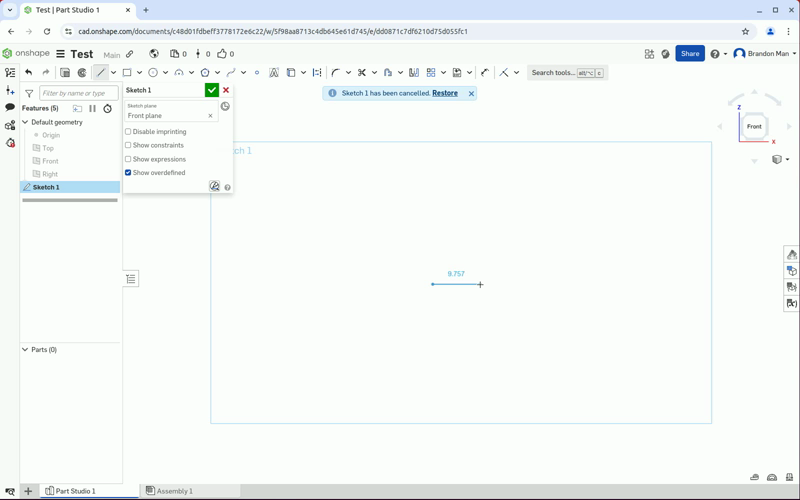
click(480, 284)
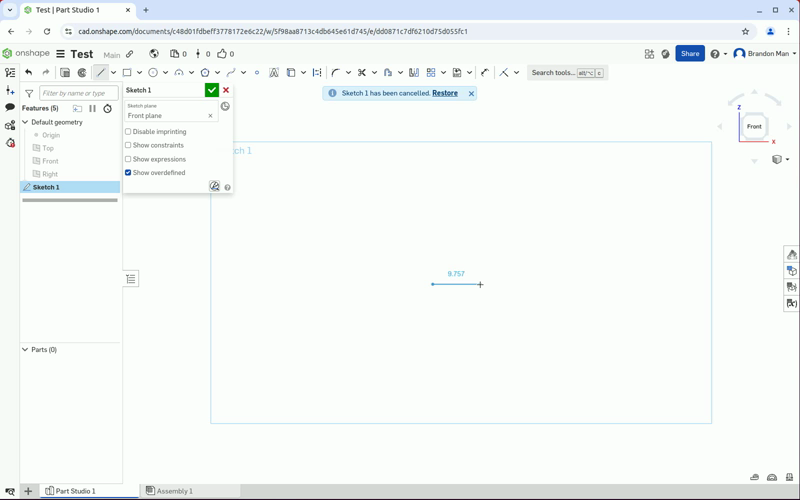
key_up(shift)
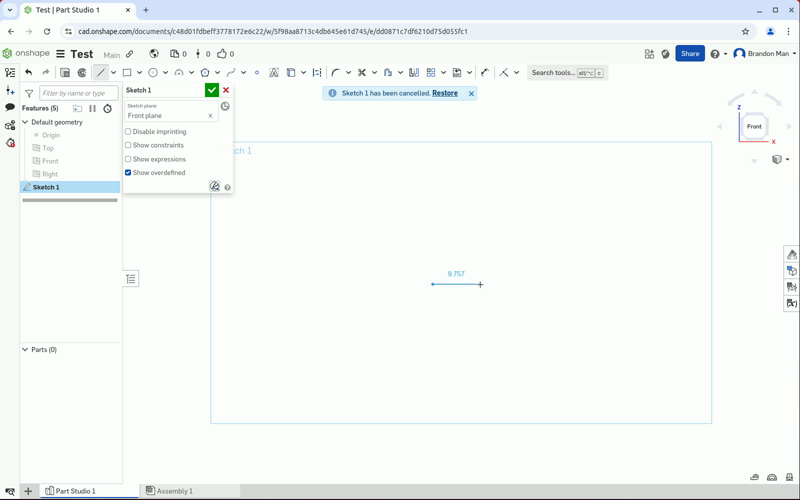
key_down(shift)
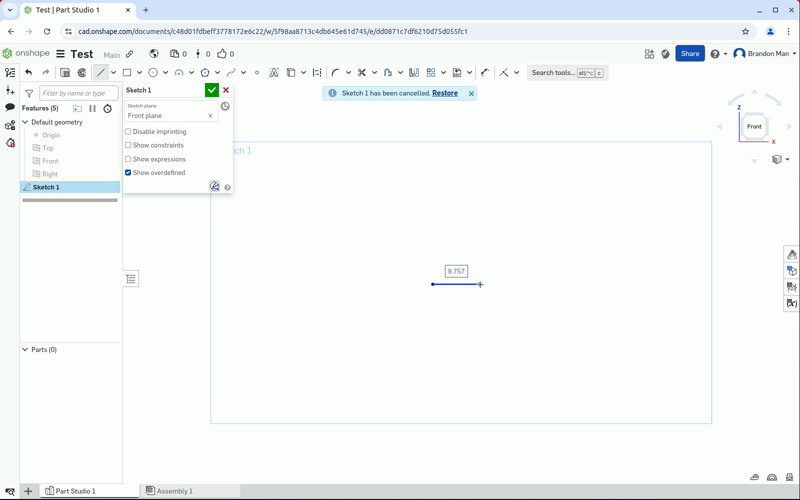
mouse_move(510, 284)
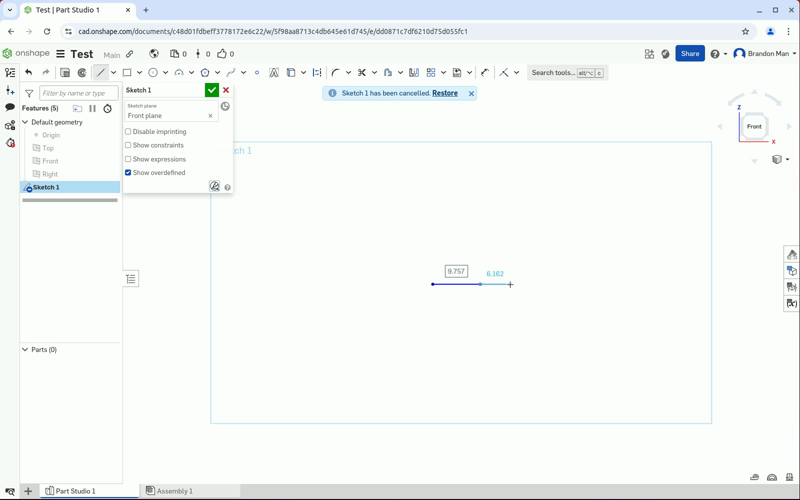
mouse_move(454, 267)
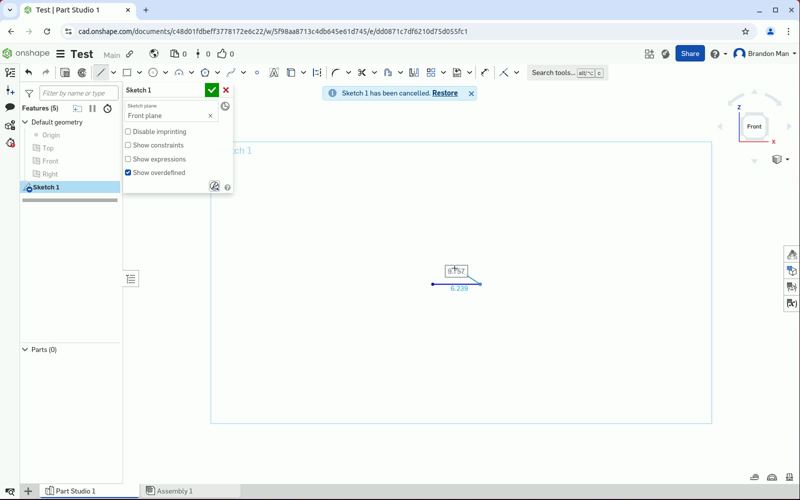
click(454, 267)
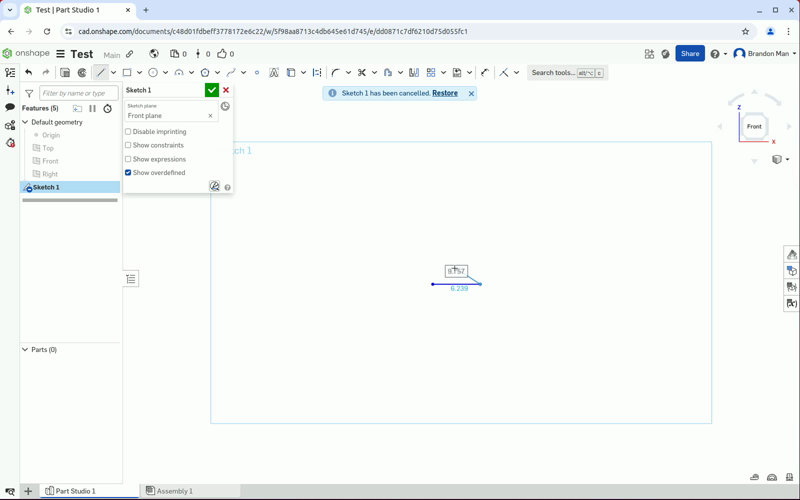
key_up(shift)
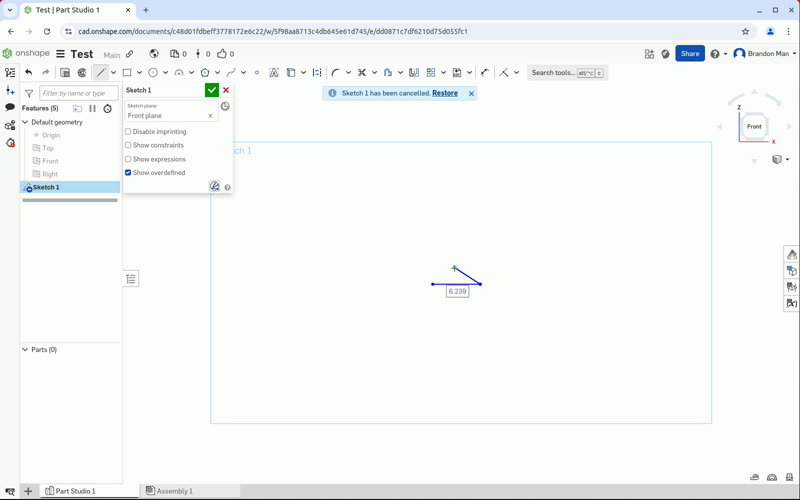
key_down(shift)
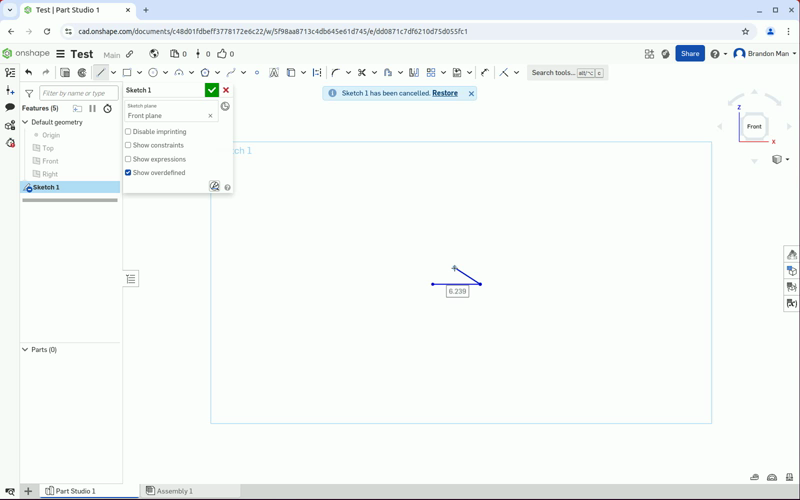
mouse_move(549, 267)
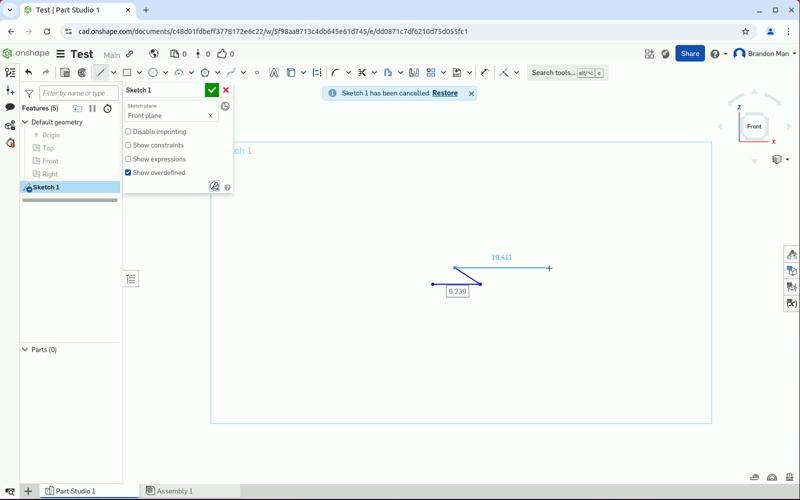
click(549, 267)
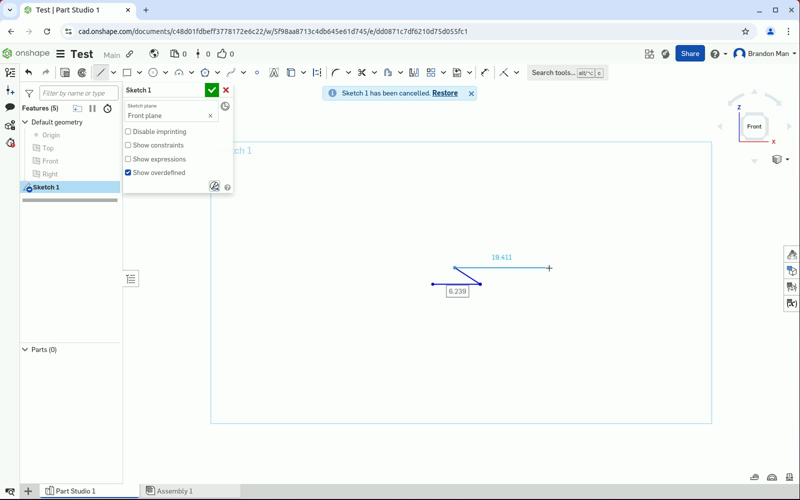
key_up(shift)
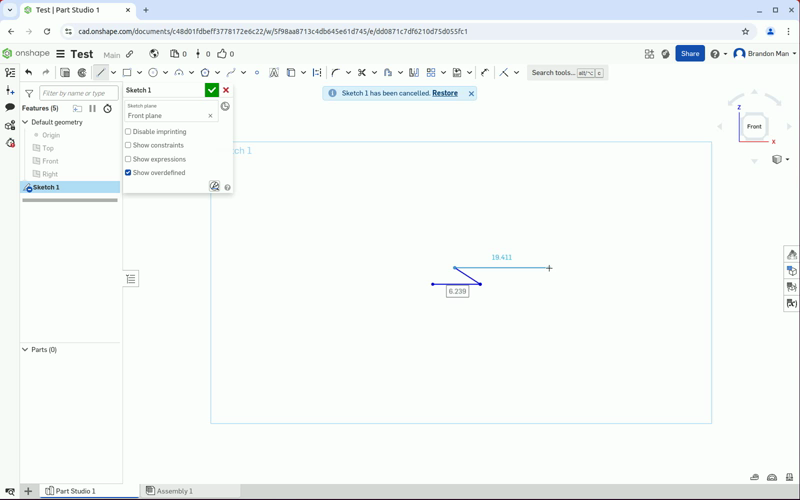
key_down(shift)
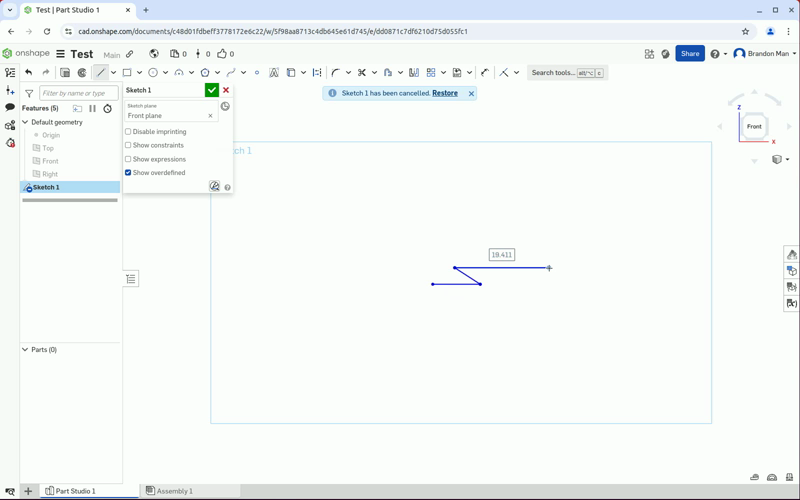
mouse_move(579, 267)
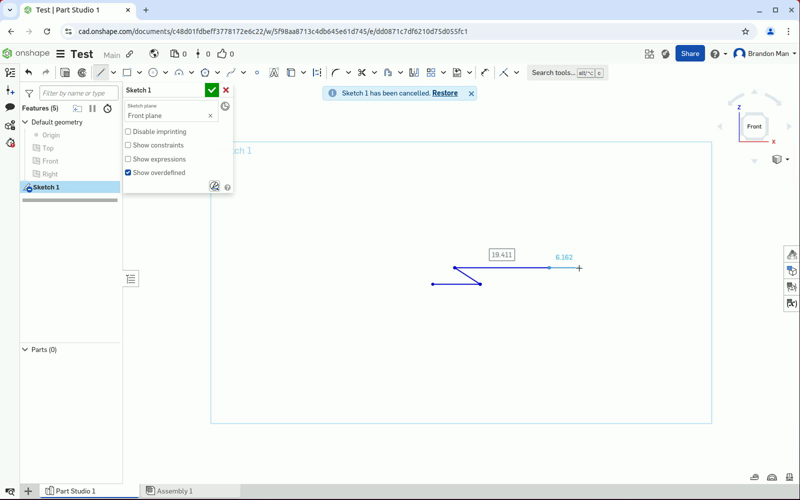
mouse_move(525, 284)
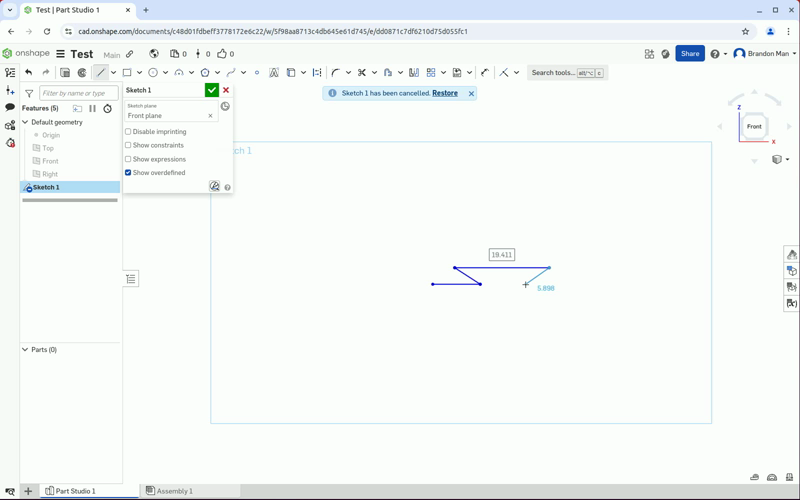
click(525, 284)
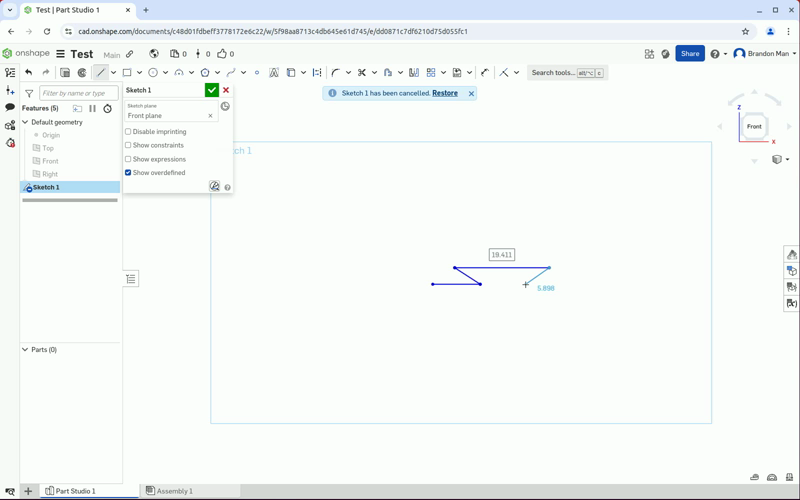
key_up(shift)
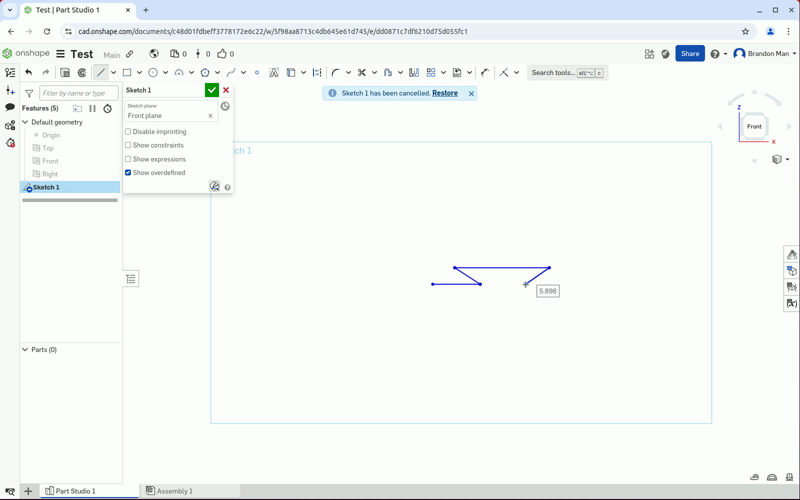
key_down(shift)
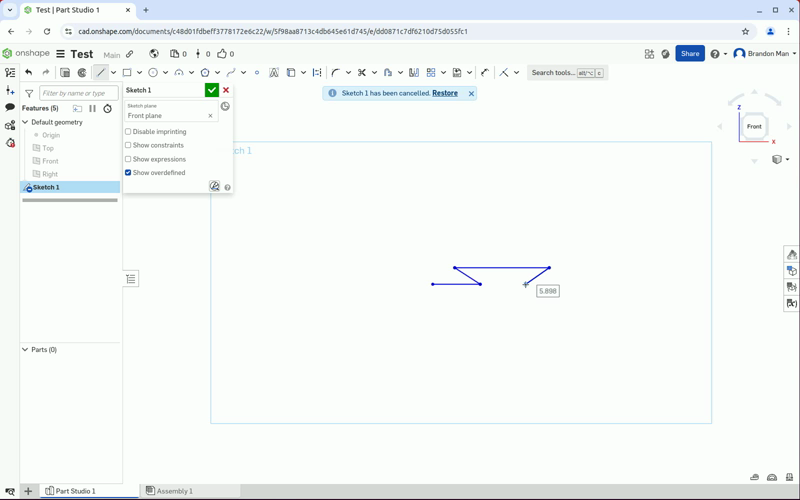
mouse_move(555, 284)
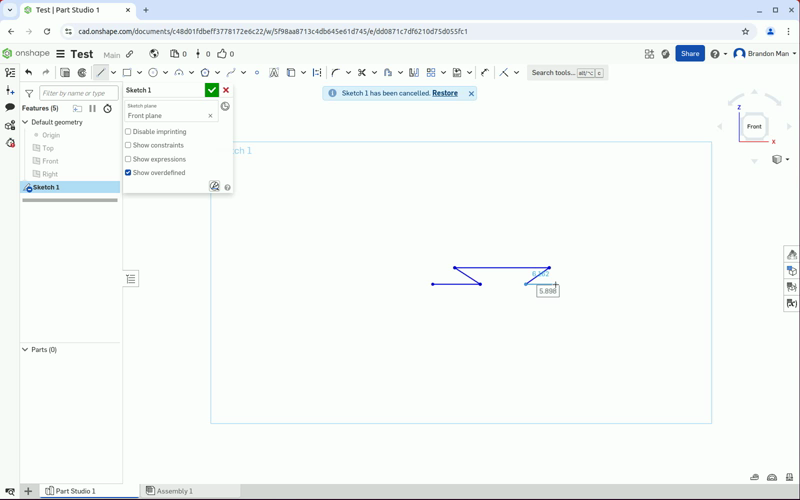
mouse_move(573, 284)
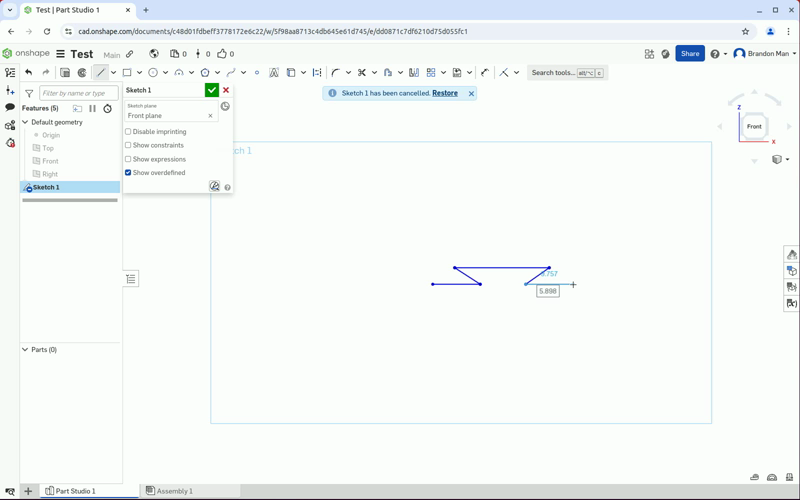
click(573, 284)
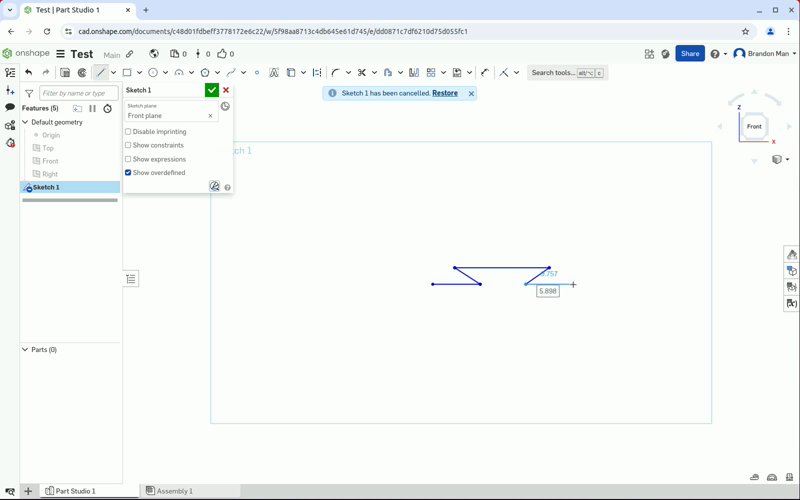
key_up(shift)
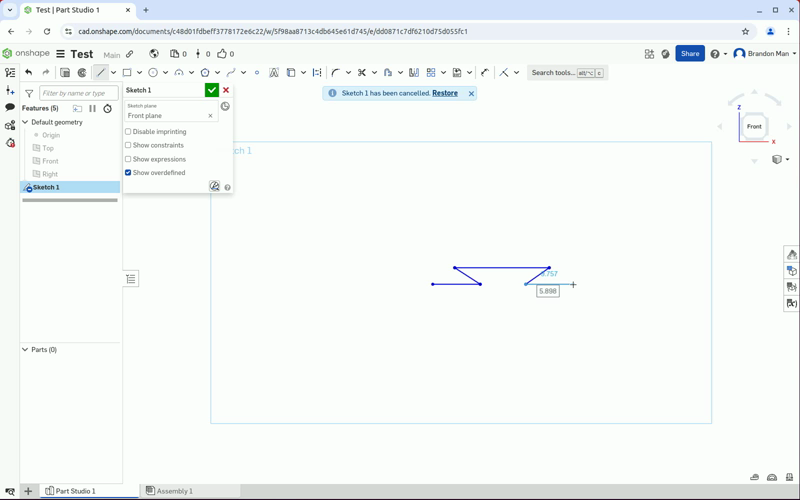
key_down(shift)
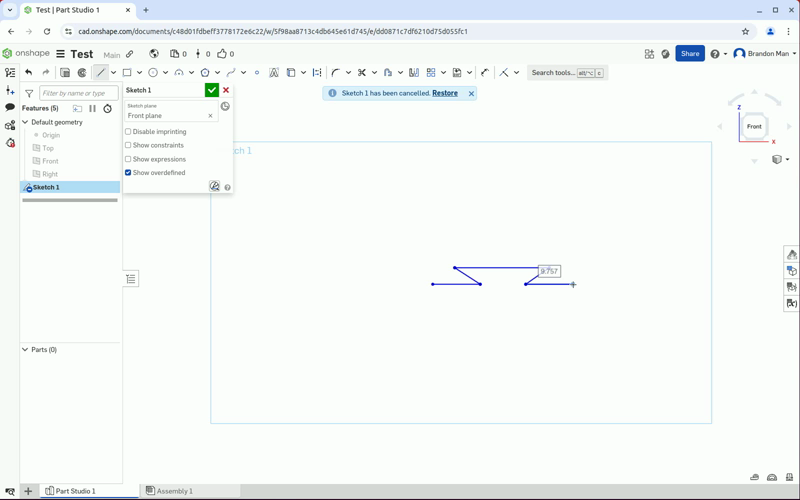
mouse_move(589, 284)
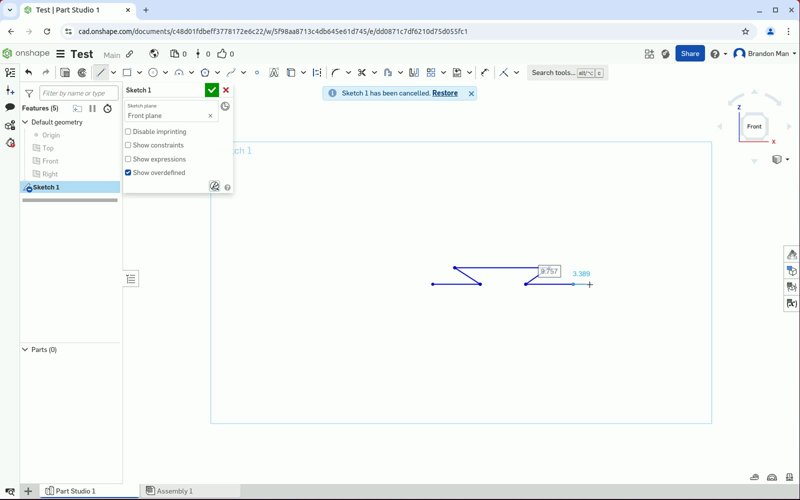
mouse_move(573, 253)
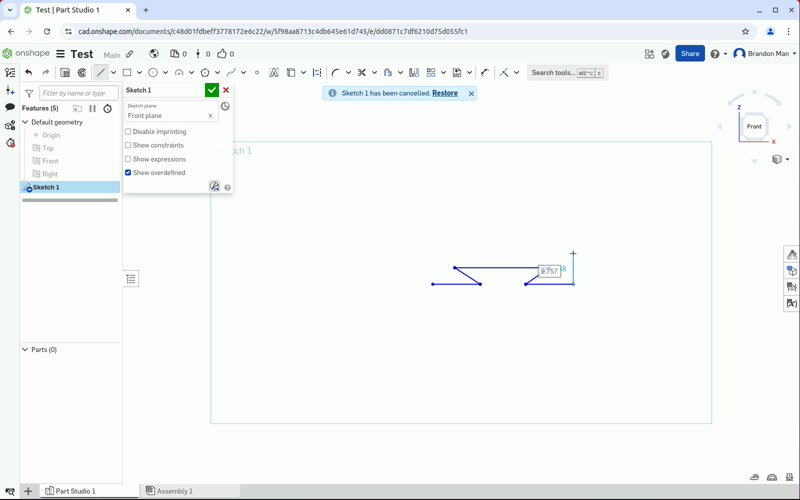
click(573, 253)
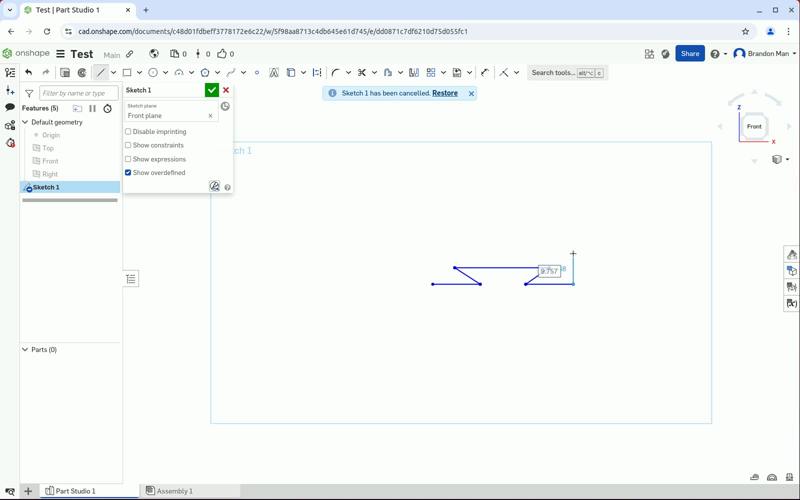
key_up(shift)
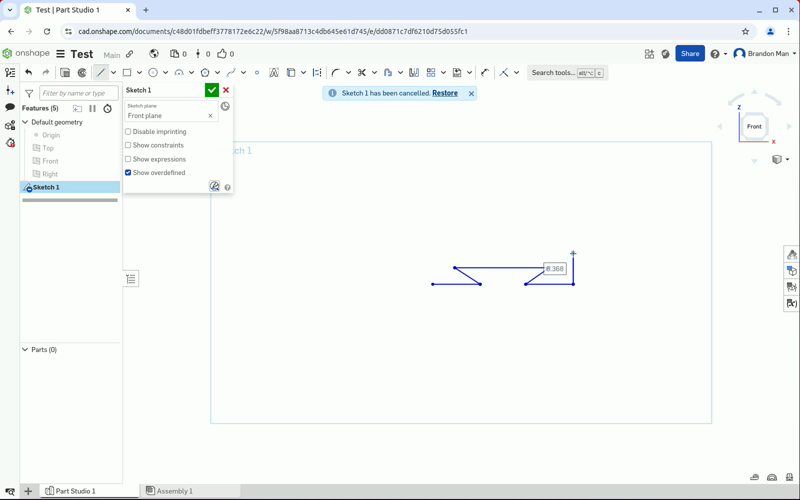
key_down(shift)
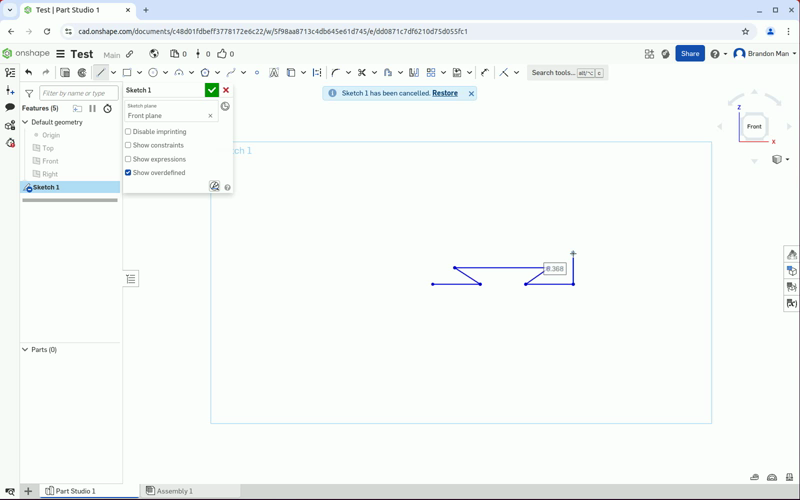
mouse_move(432, 253)
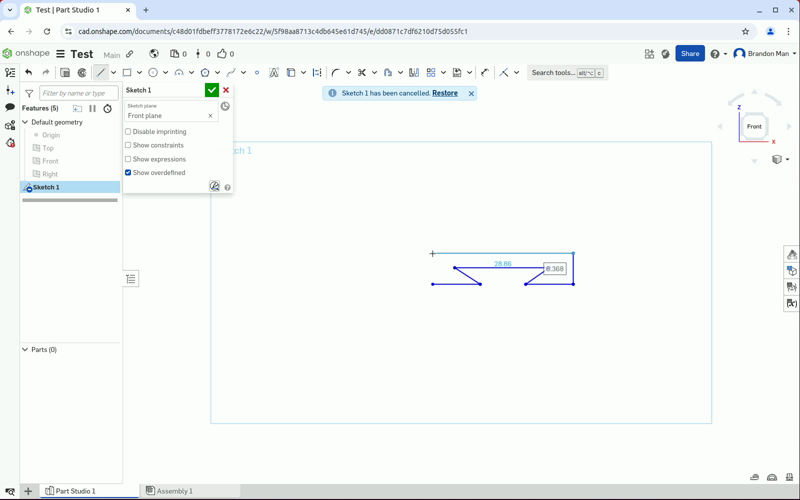
click(432, 253)
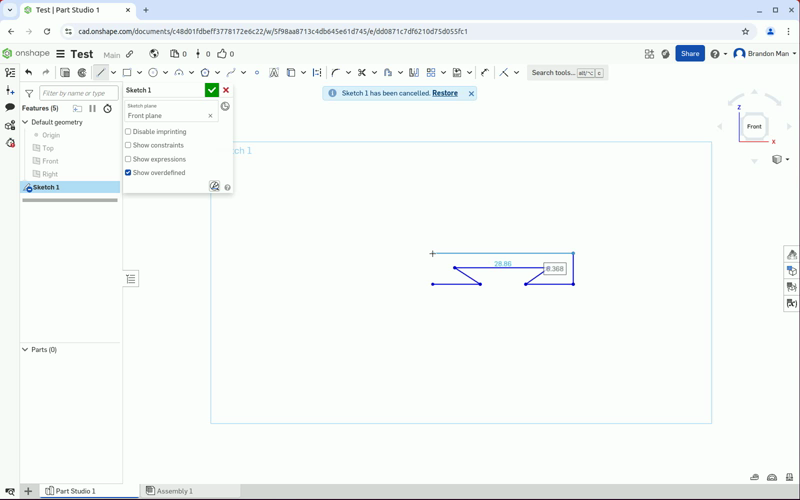
key_up(shift)
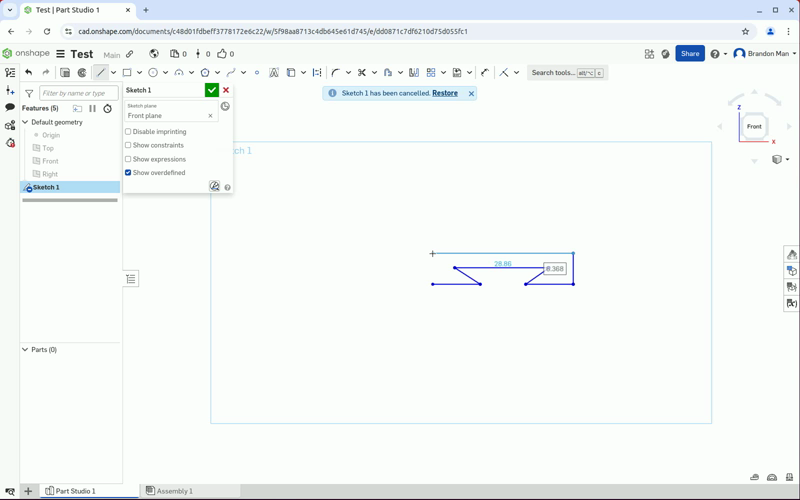
mouse_move(462, 253)
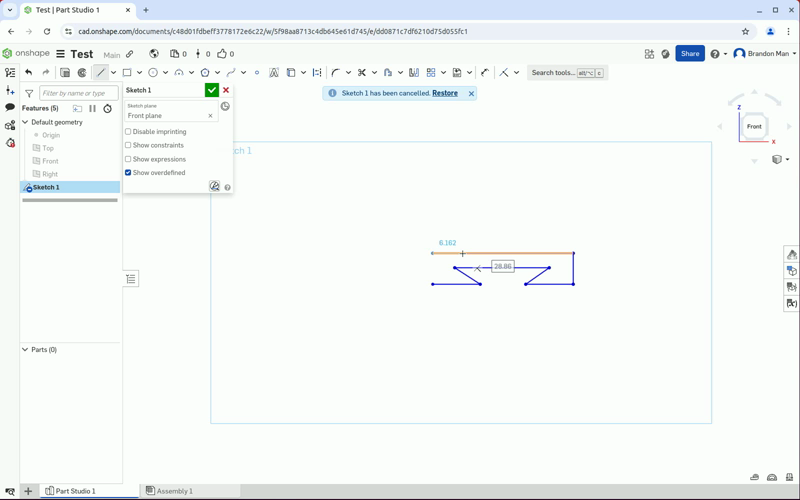
key_down(shift)
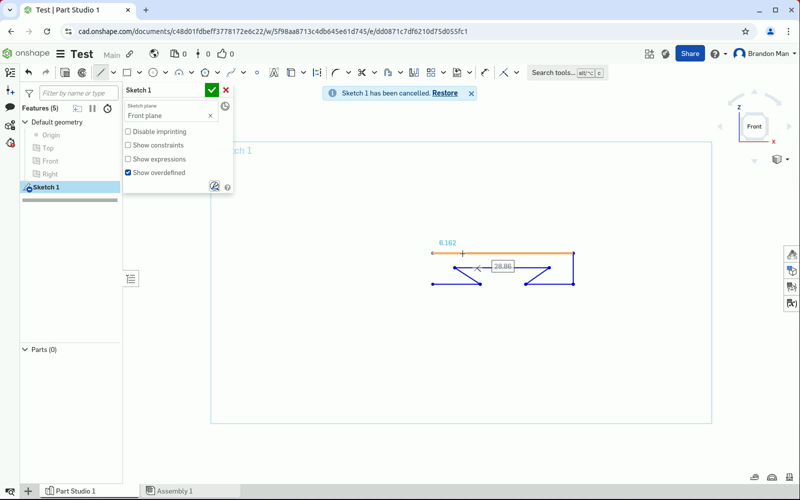
mouse_move(432, 284)
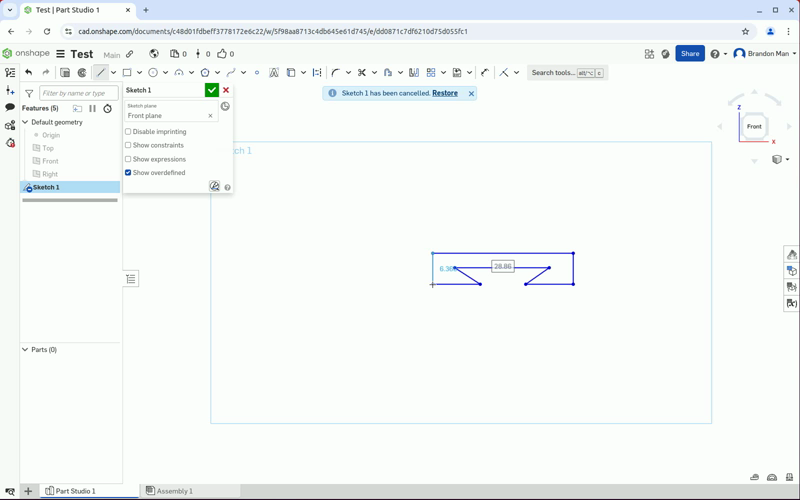
key_up(shift)
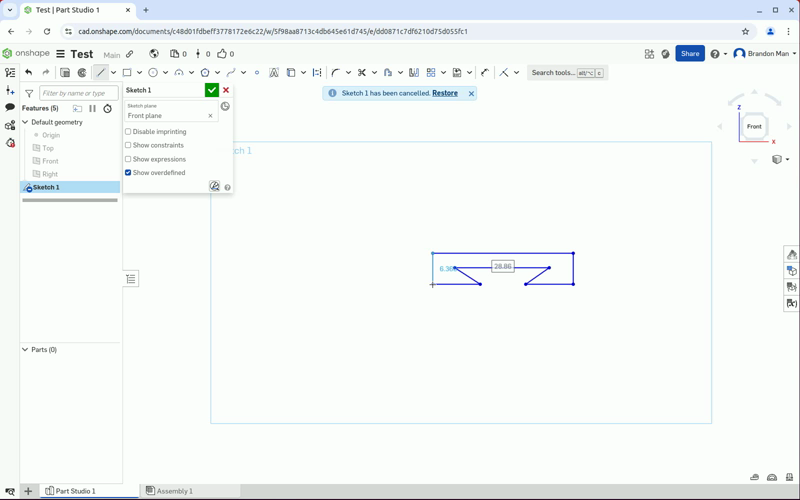
click(432, 284)
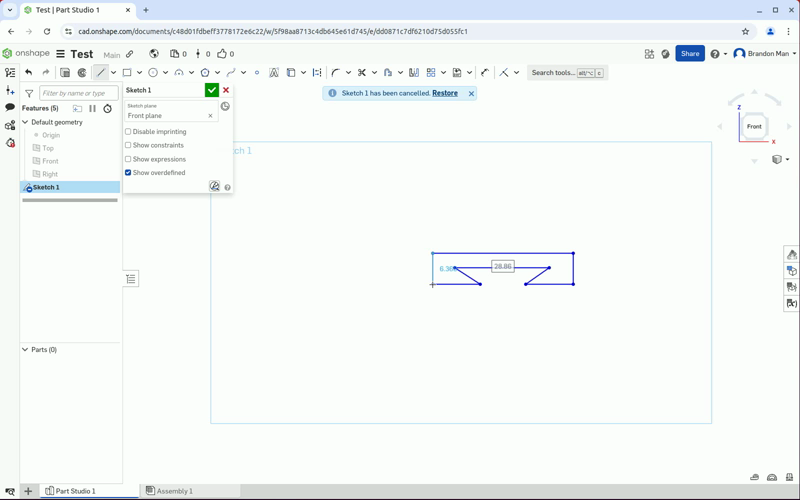
key(esc)
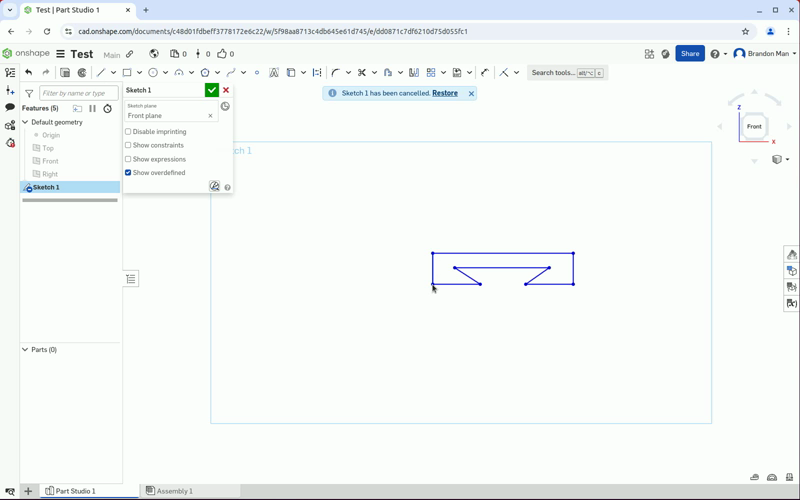
mouse_move(564, 278)
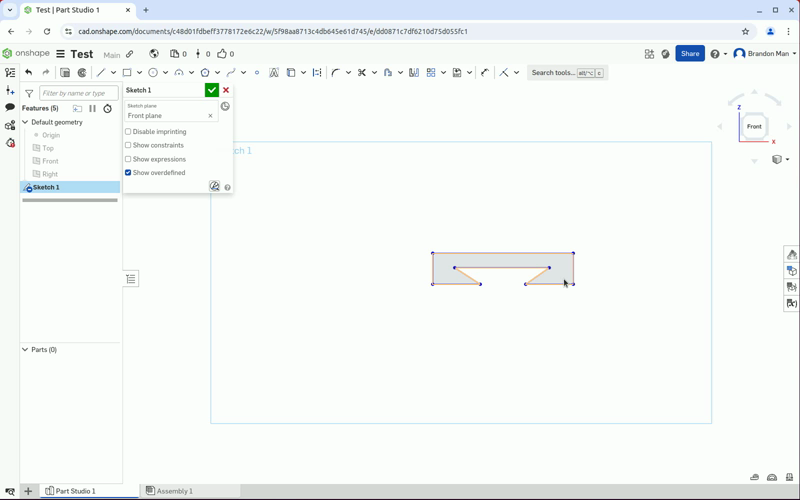
click(564, 278)
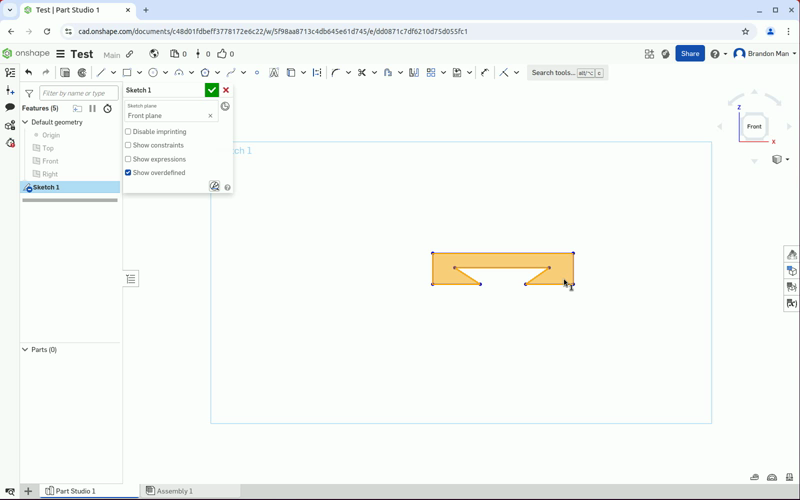
mouse_move(73, 352)
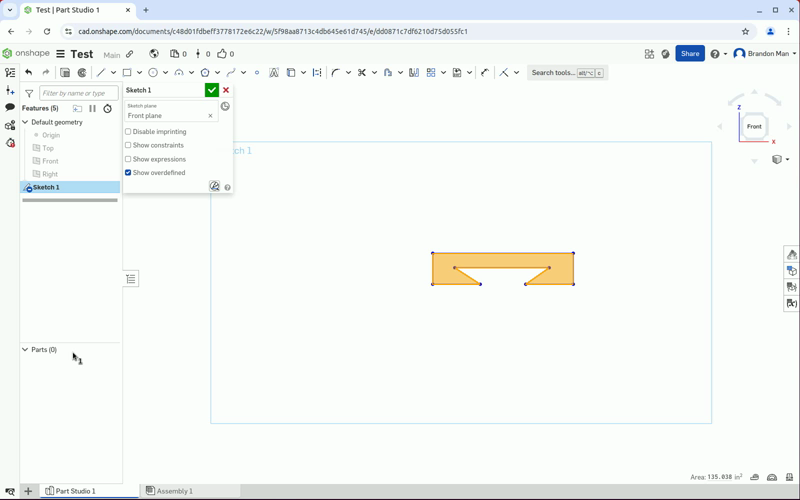
key(shift+y)
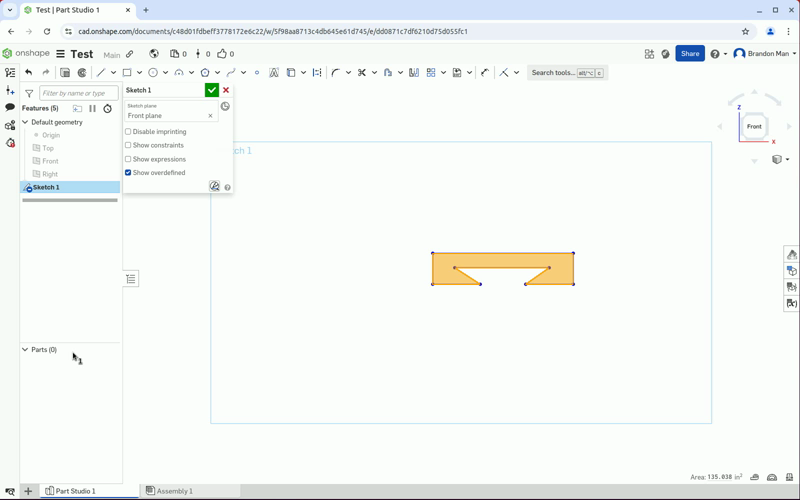
key(shift+e)
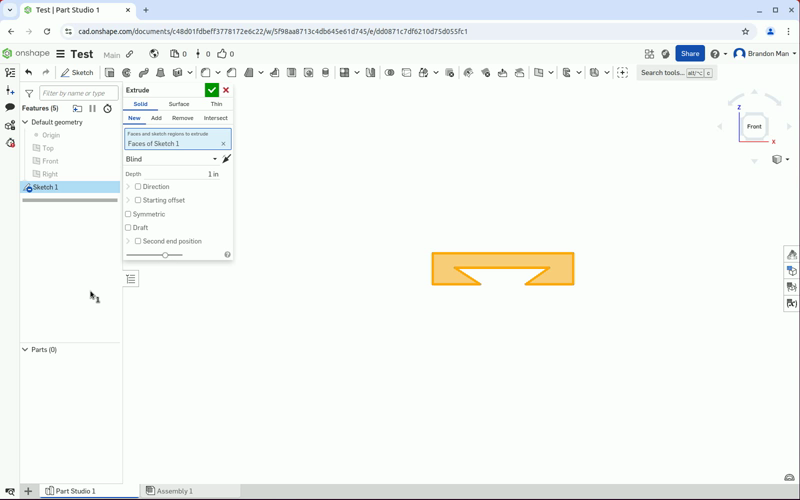
mouse_move(143, 106)
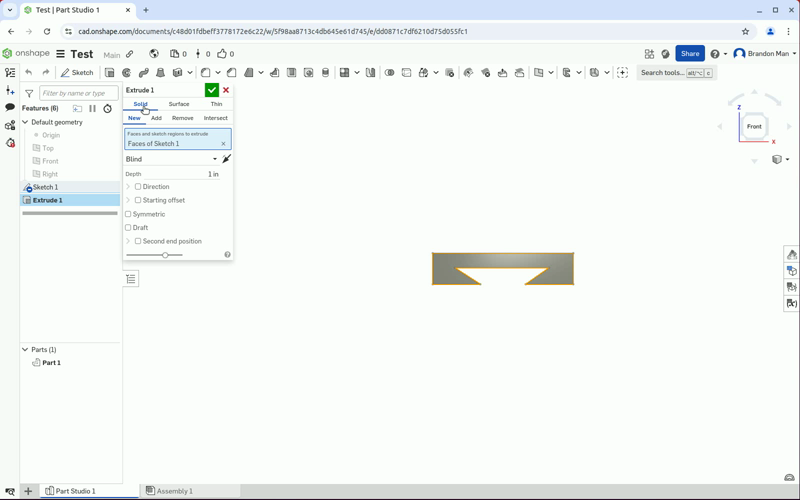
click(143, 106)
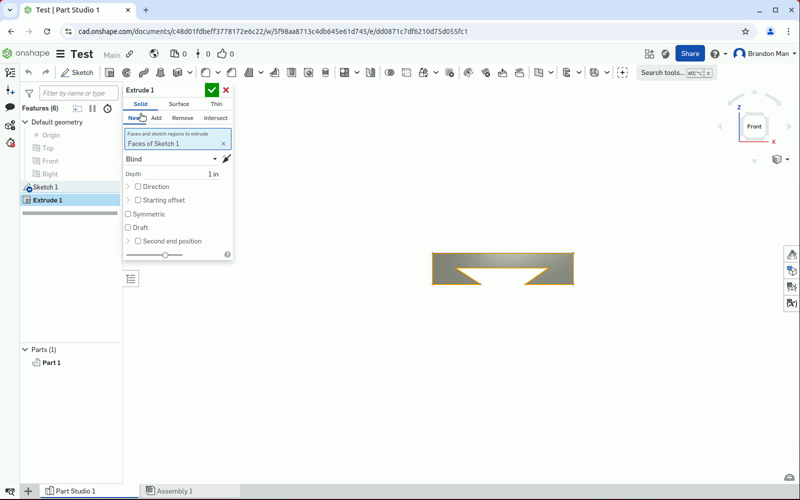
mouse_move(137, 120)
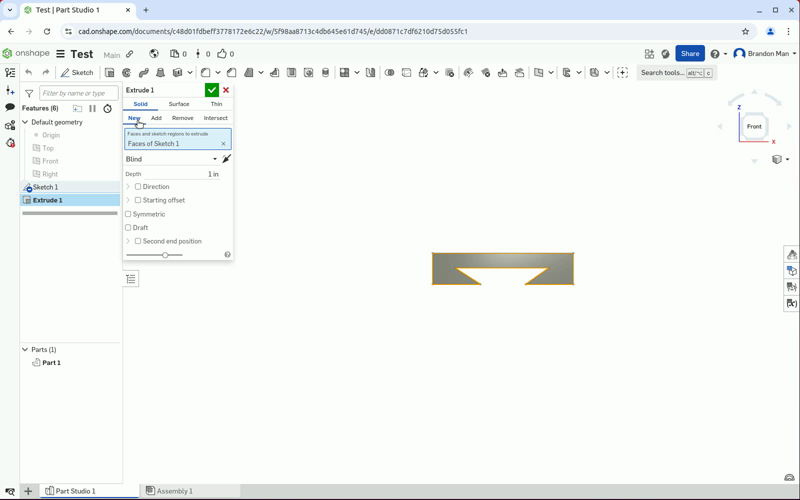
click(137, 120)
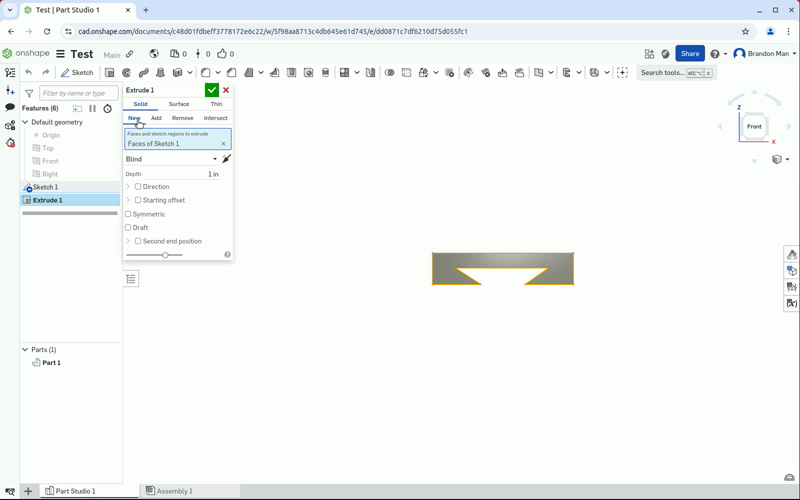
key(tab, 4)
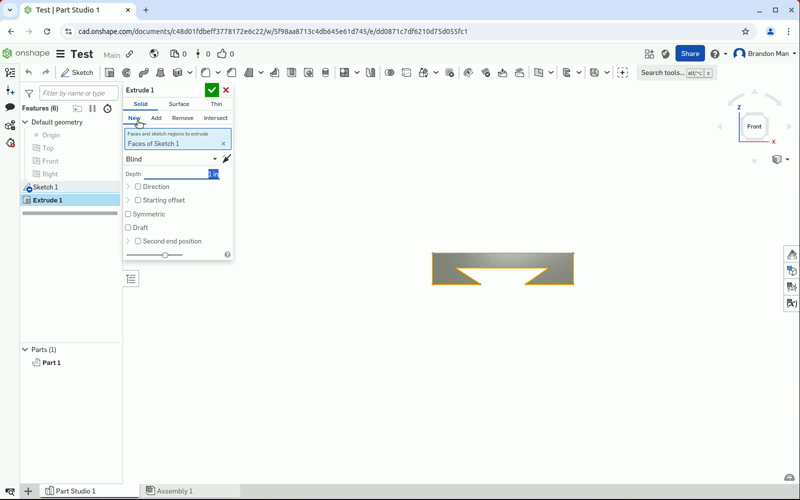
text(-14.683)
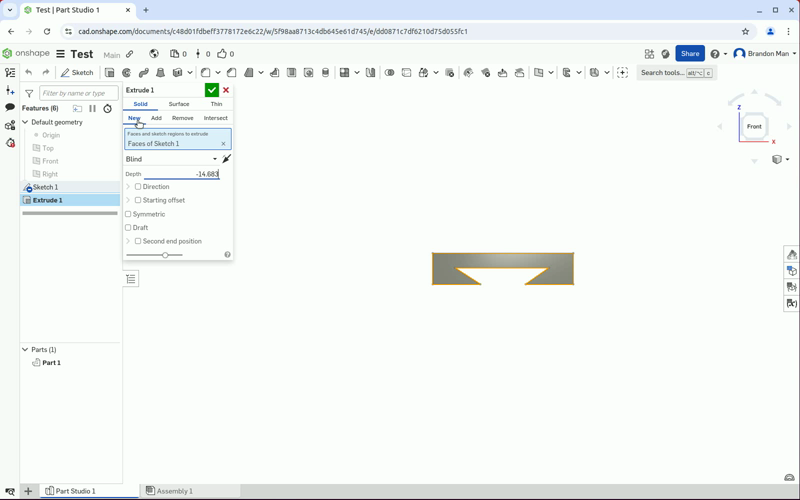
key(enter)
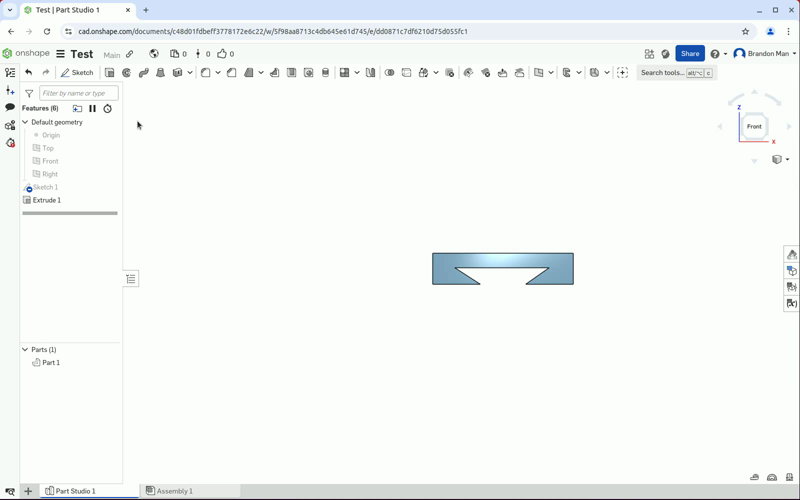
key(shift+h)
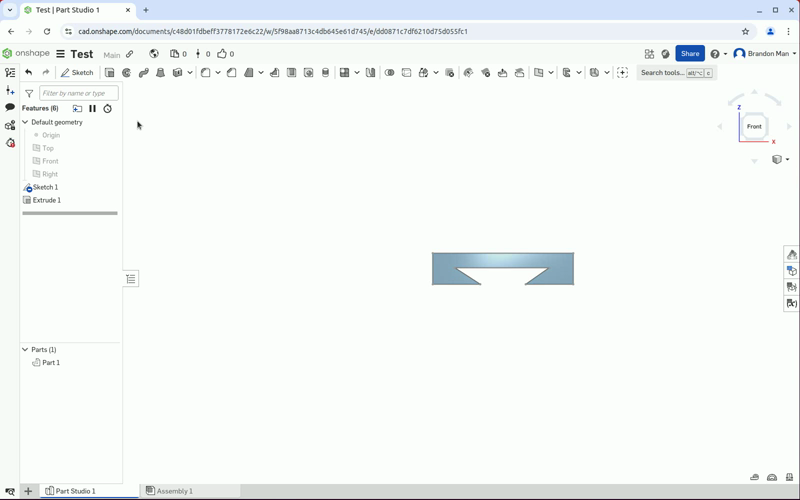
key(shift+h)
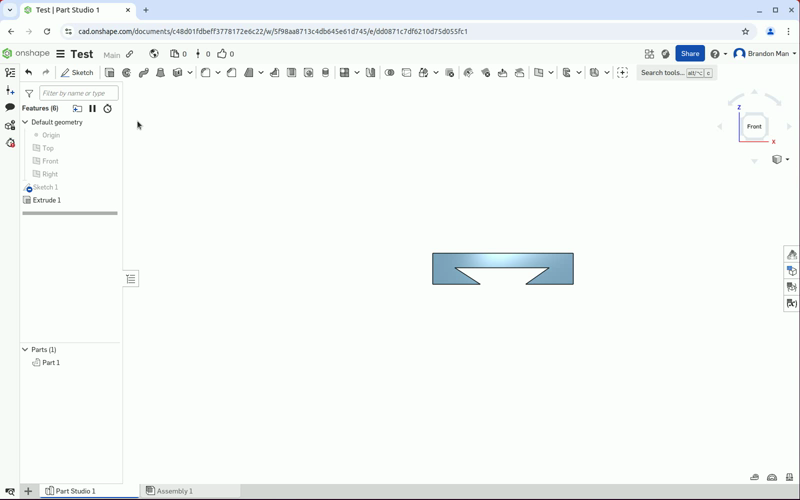
mouse_move(73, 189)
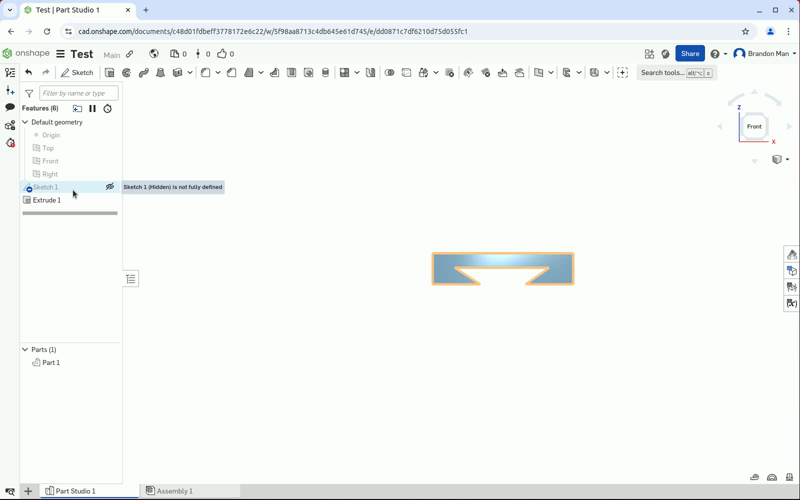
click(73, 189)
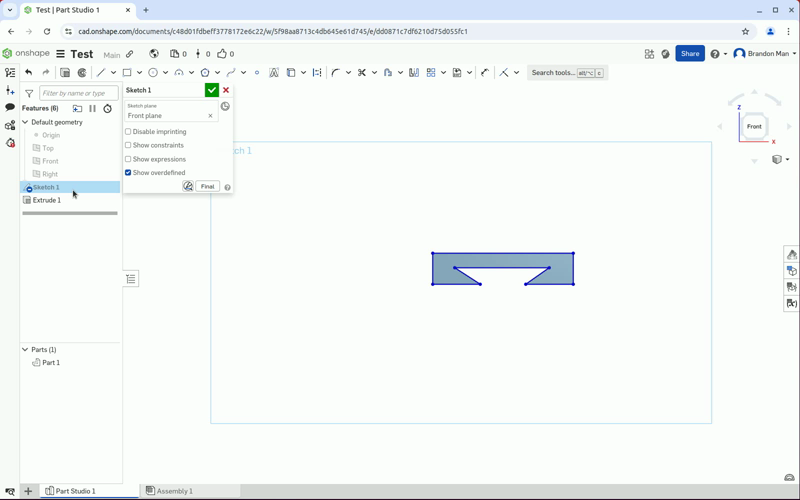
mouse_move(229, 92)
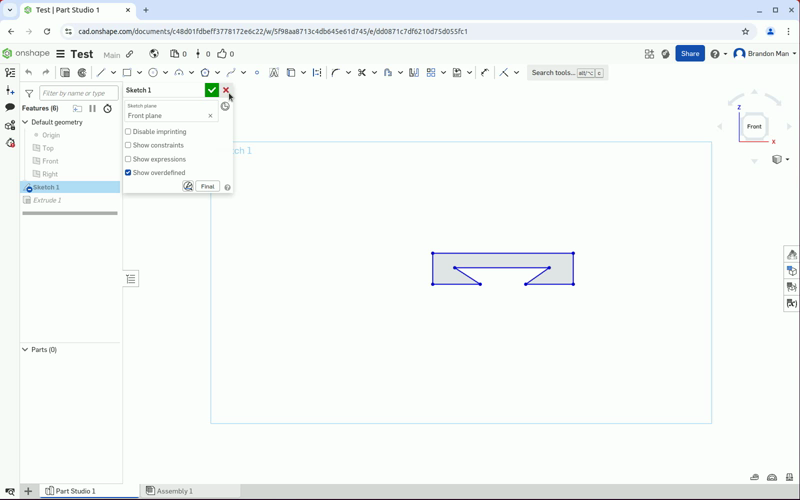
click(229, 92)
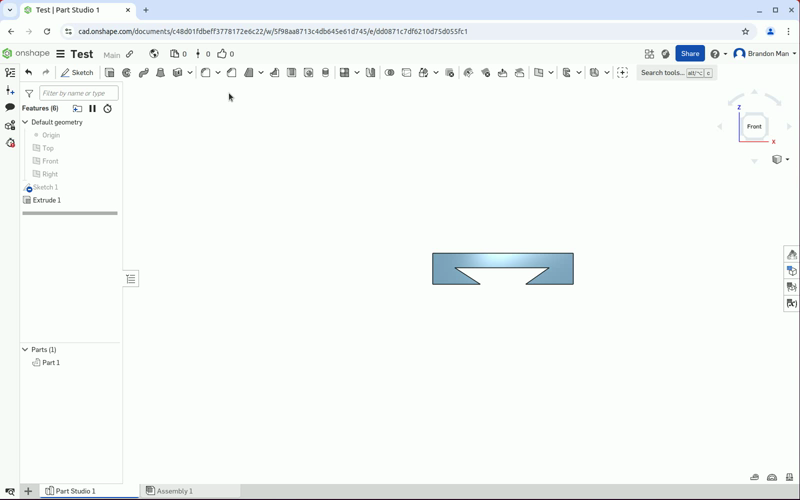
mouse_move(73, 352)
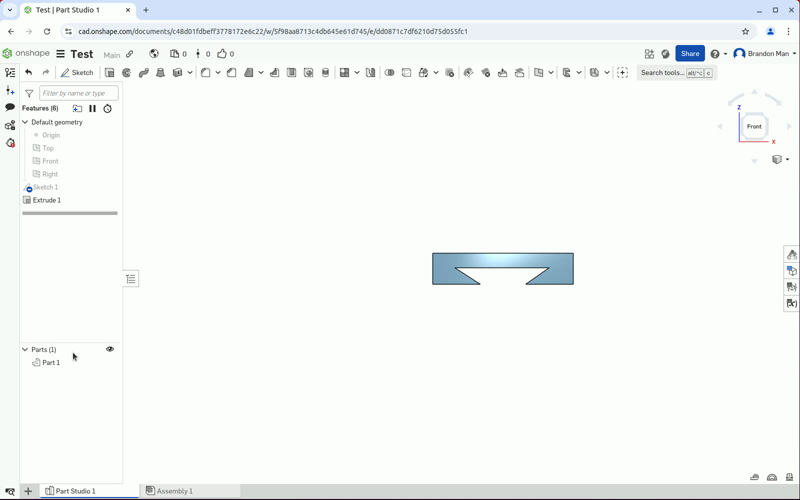
key(y)
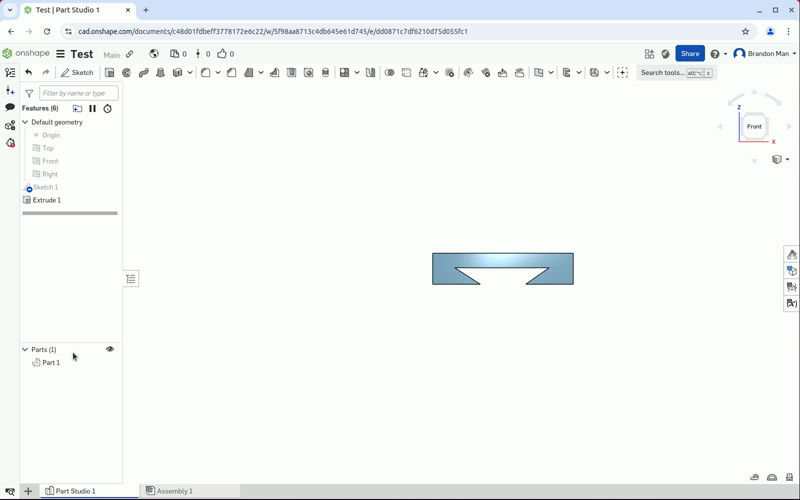
key(shift+p)
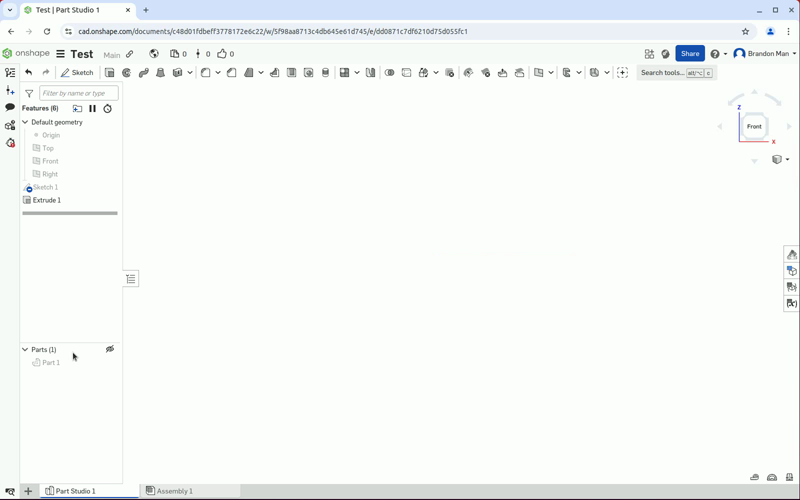
key(space)
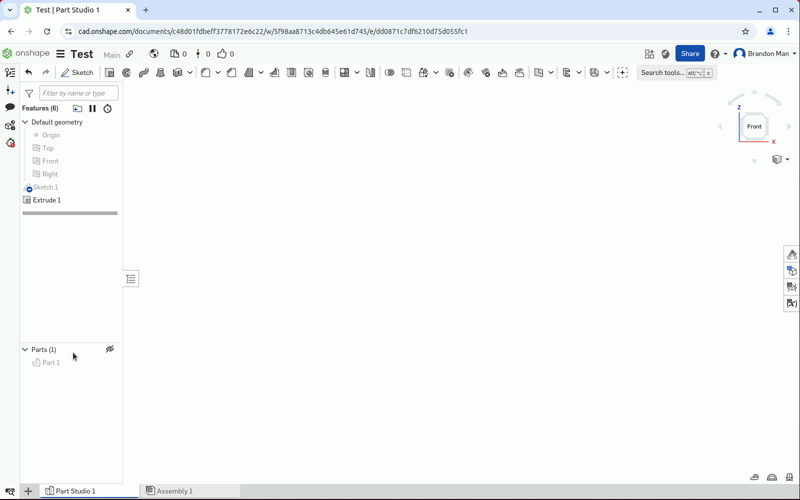
key_down(shift)
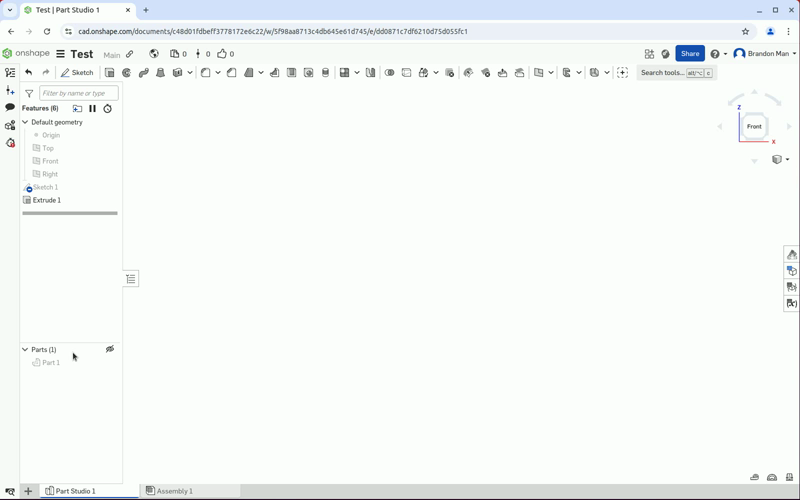
key(down)
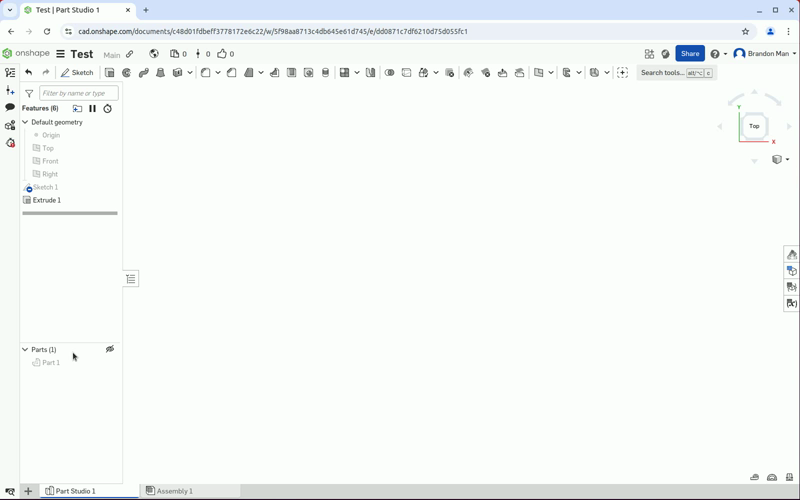
key_up(shift)
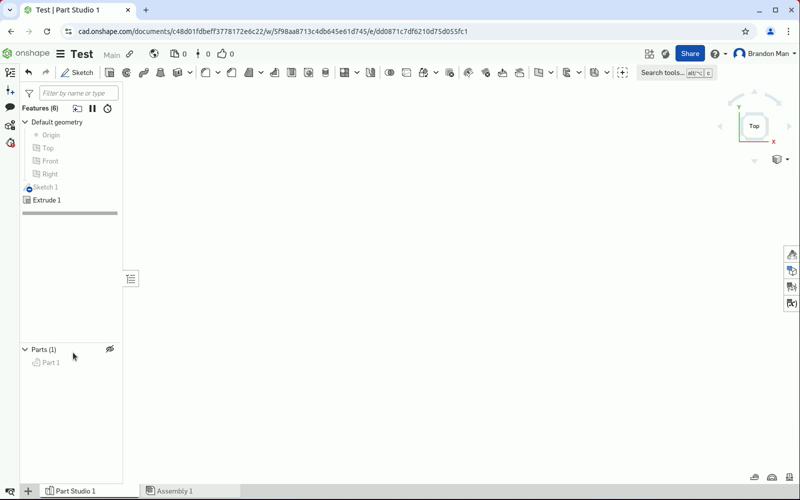
mouse_move(73, 352)
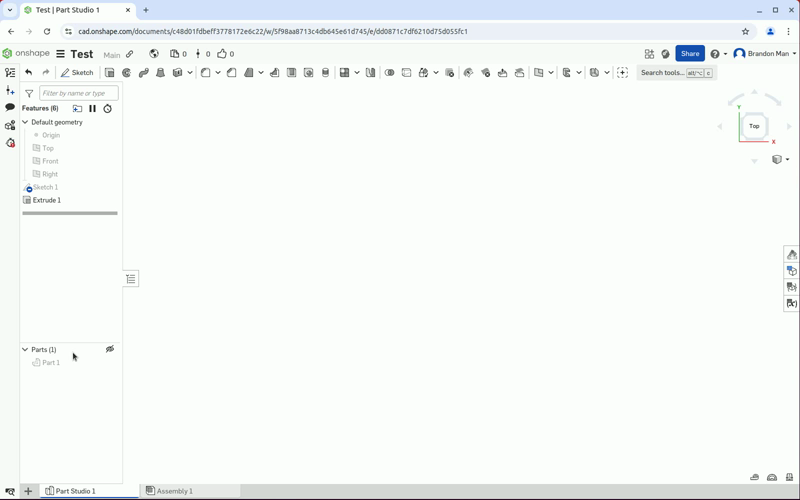
key(shift+y)
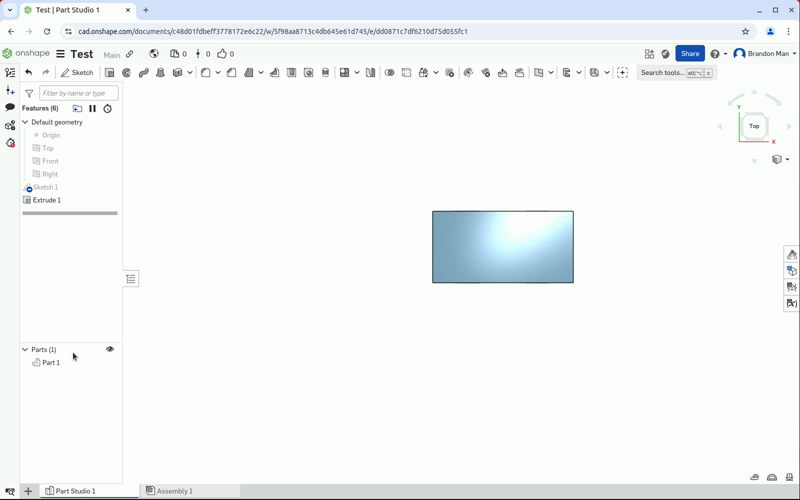
mouse_move(541, 75)
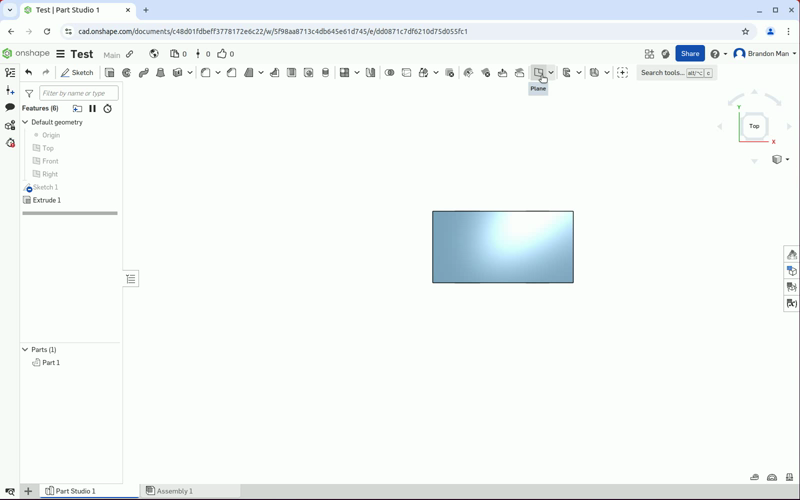
click(541, 75)
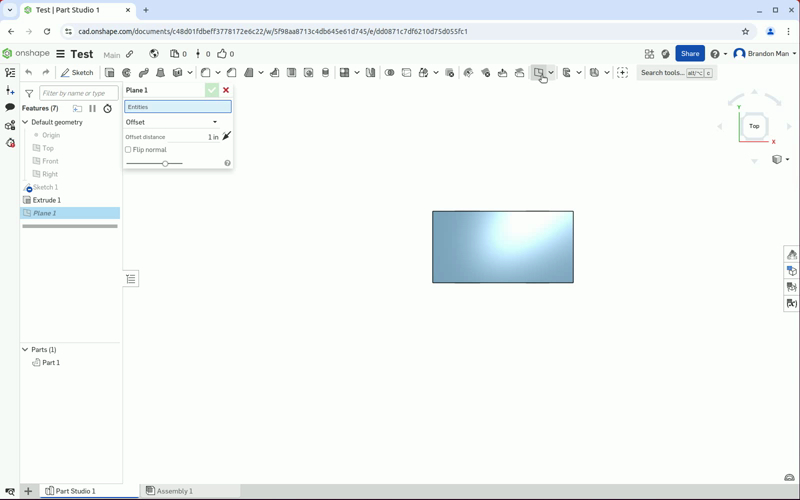
mouse_move(73, 150)
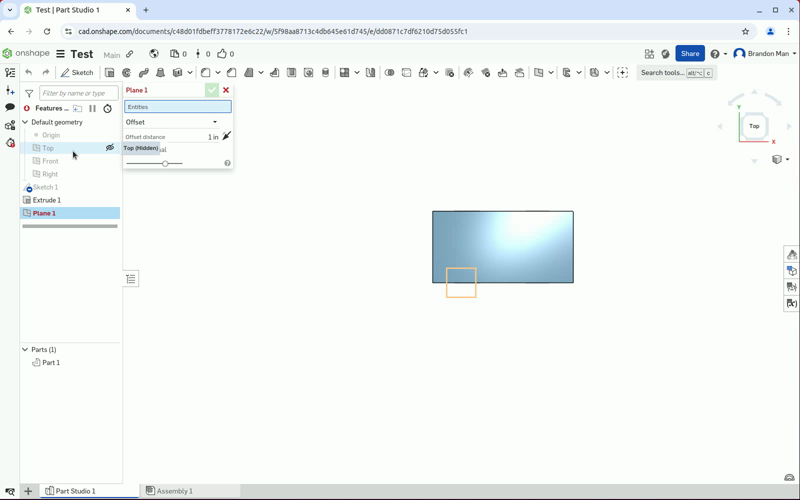
click(73, 150)
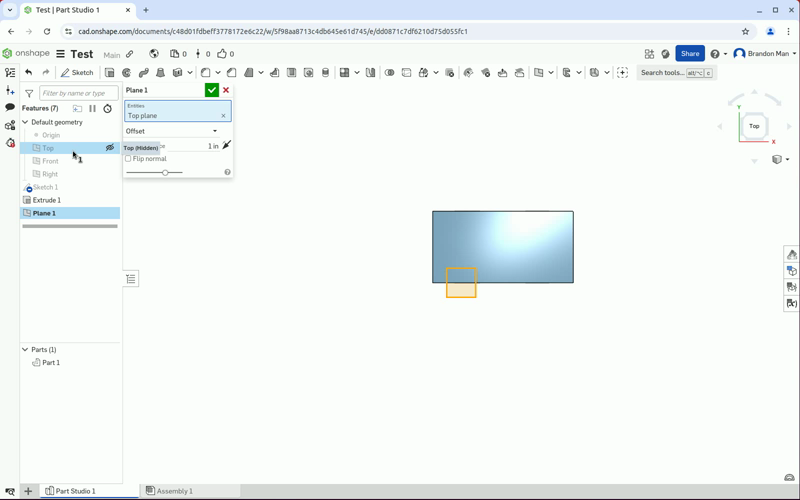
key(tab, 2)
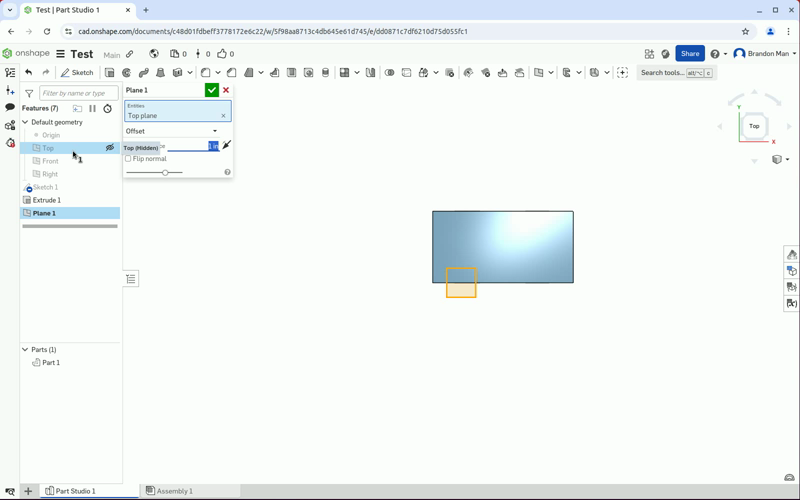
text(6.255)
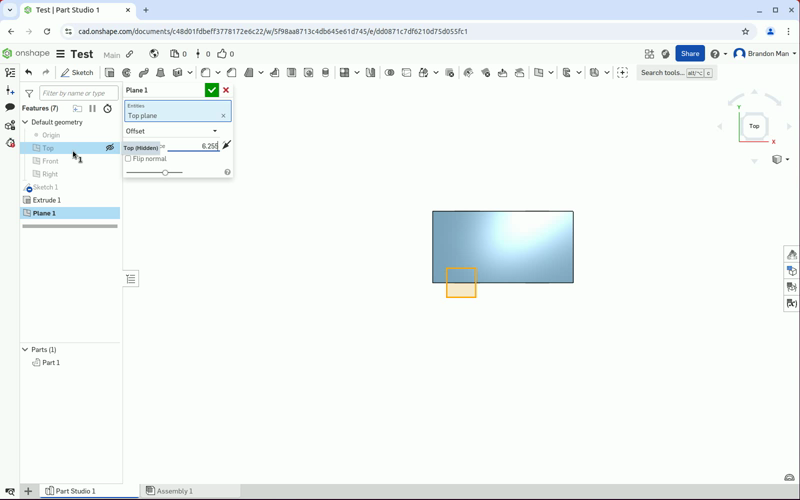
key(enter, 2)
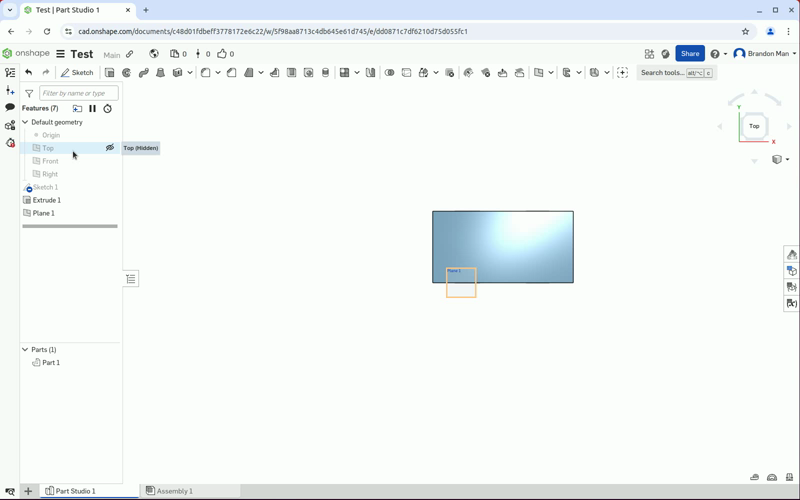
key(shift+s)
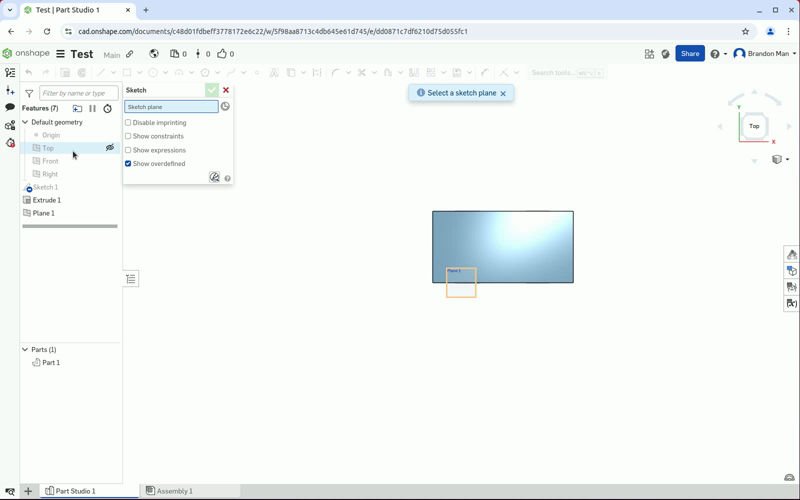
mouse_move(73, 215)
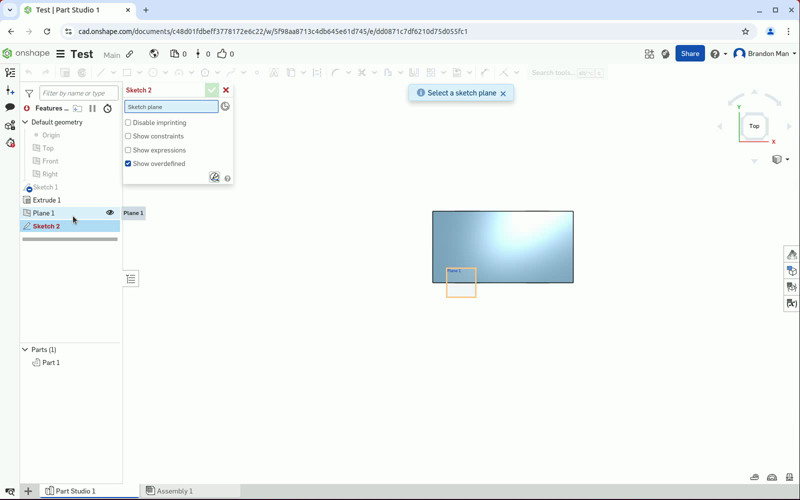
click(73, 215)
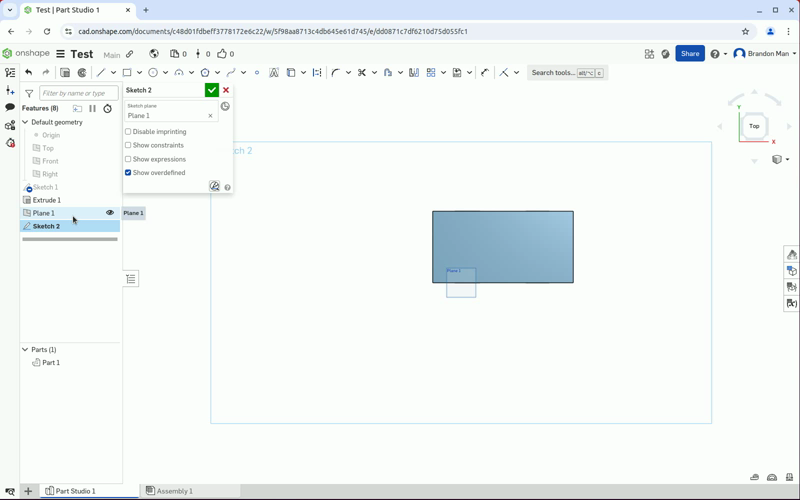
mouse_move(73, 352)
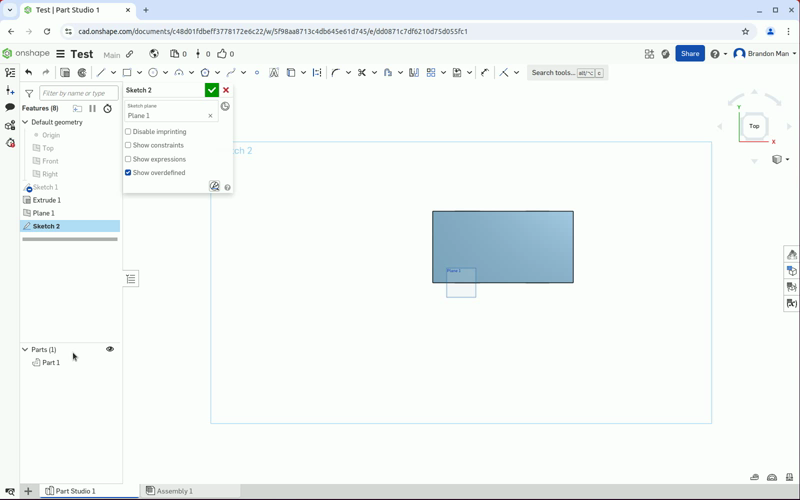
key(y)
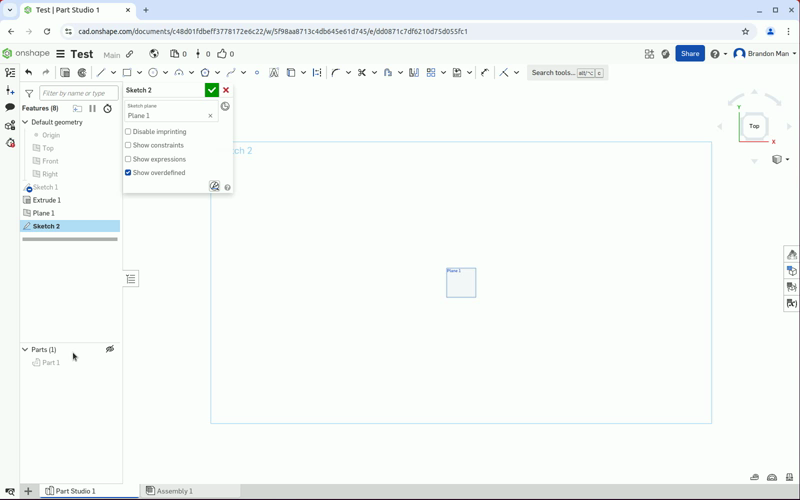
key(l)
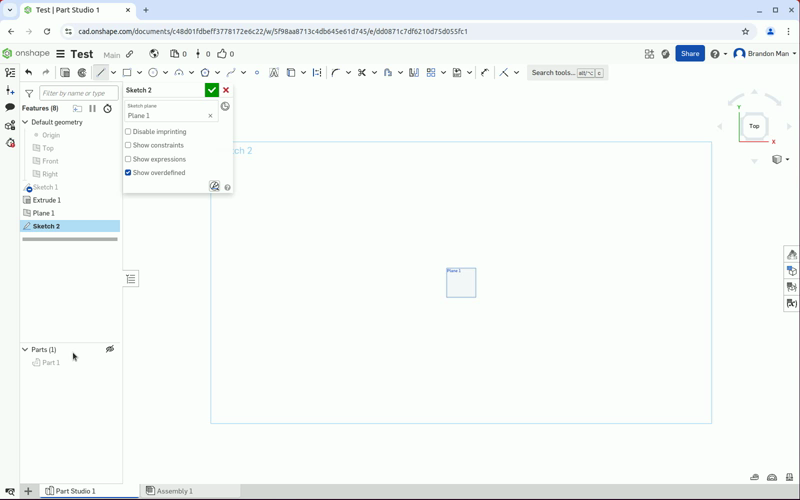
key_down(shift)
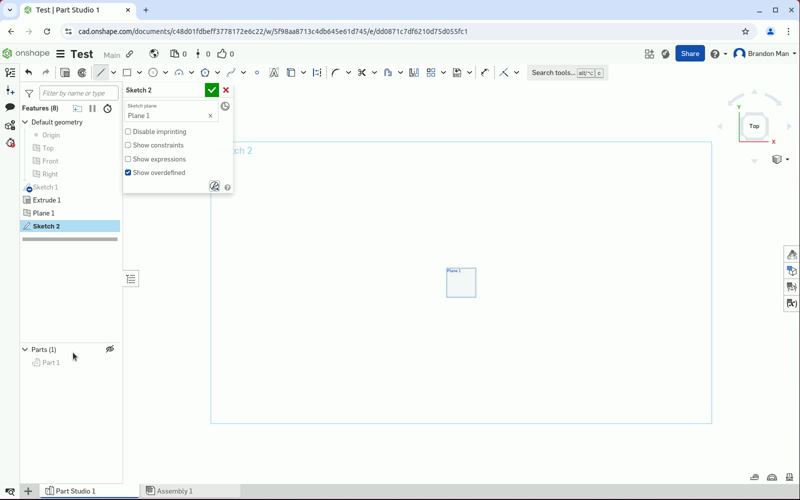
mouse_move(432, 230)
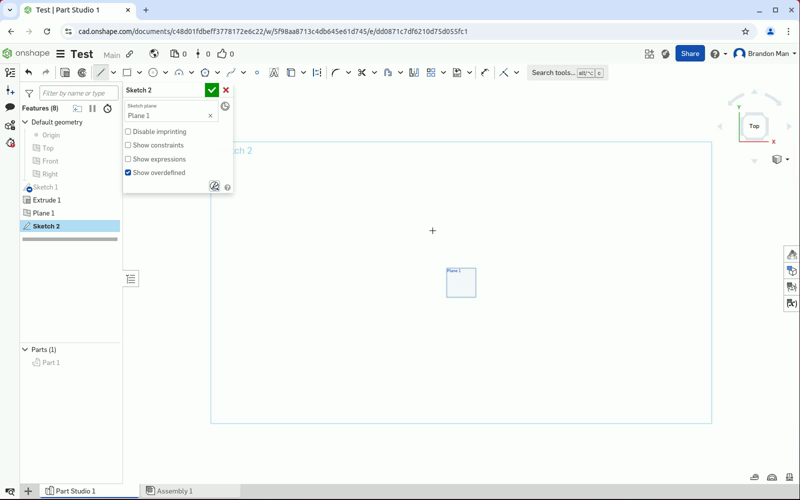
click(432, 230)
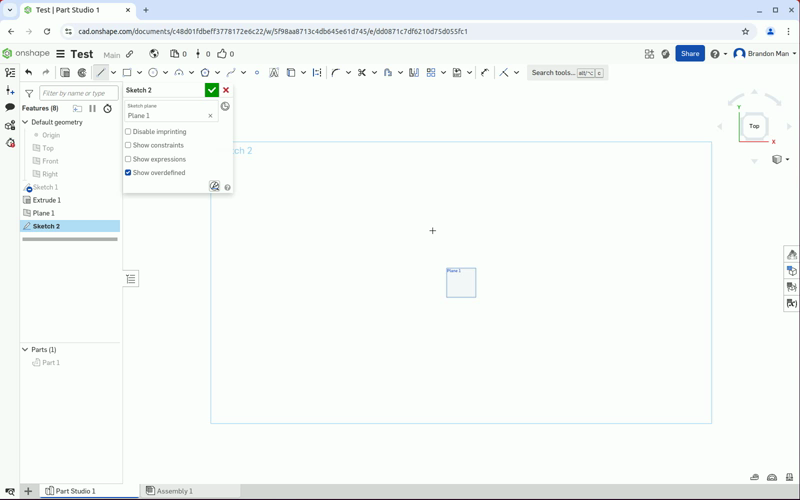
key_up(shift)
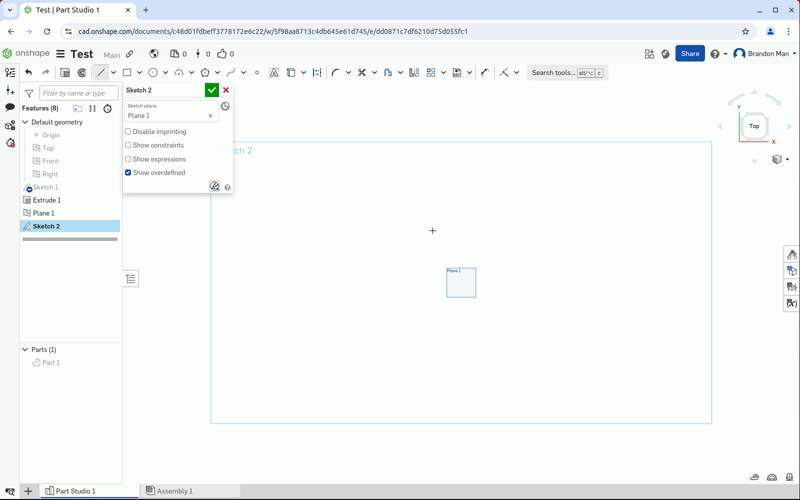
key_down(shift)
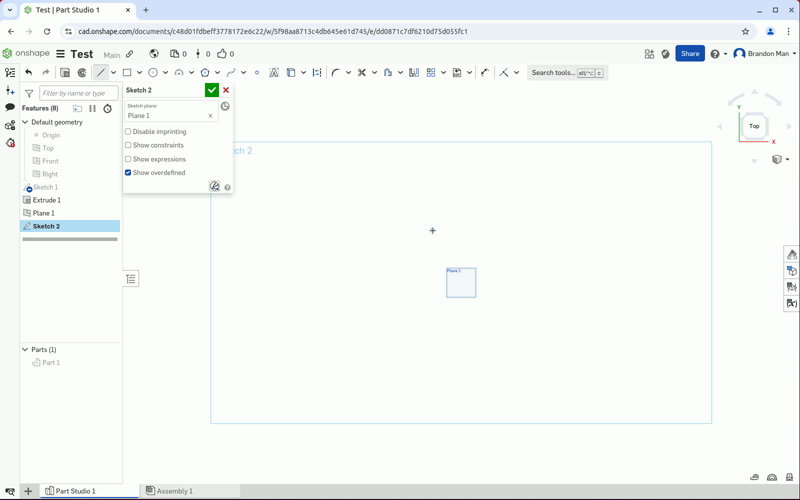
mouse_move(573, 230)
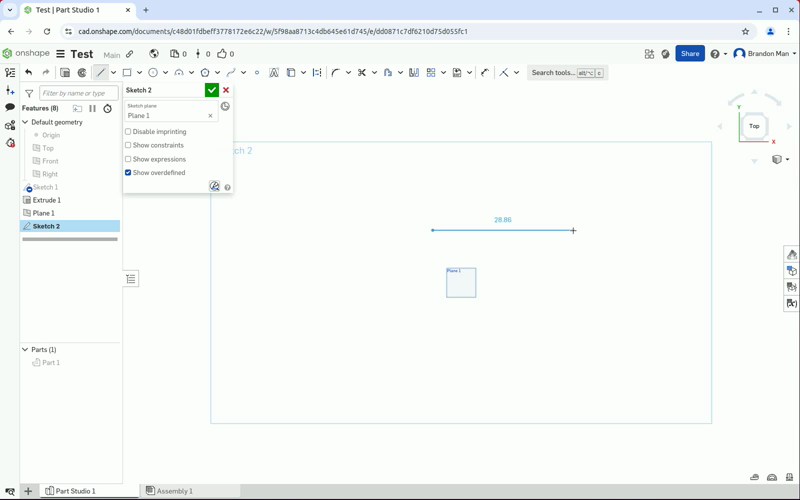
click(573, 230)
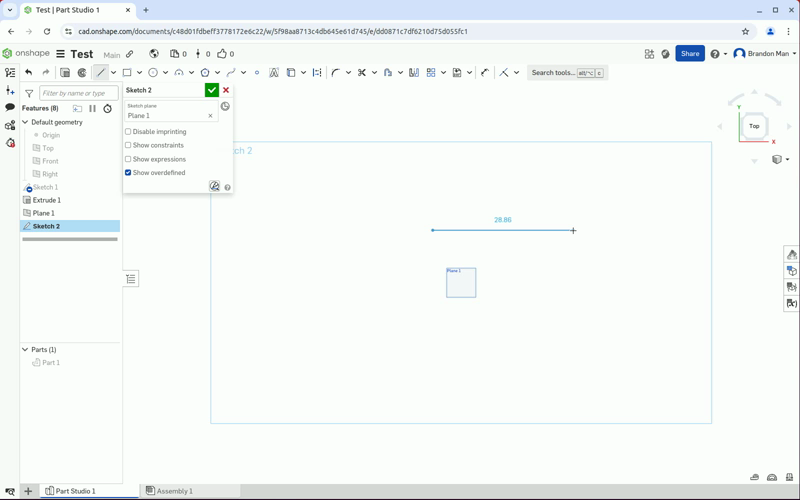
key_up(shift)
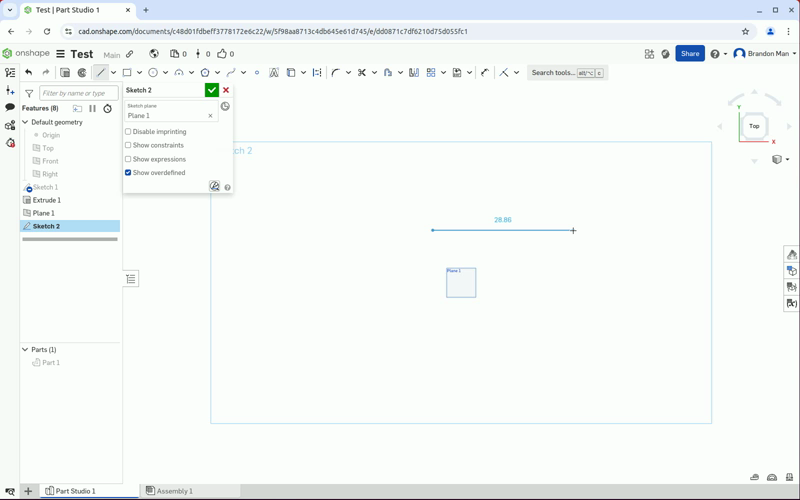
key_down(shift)
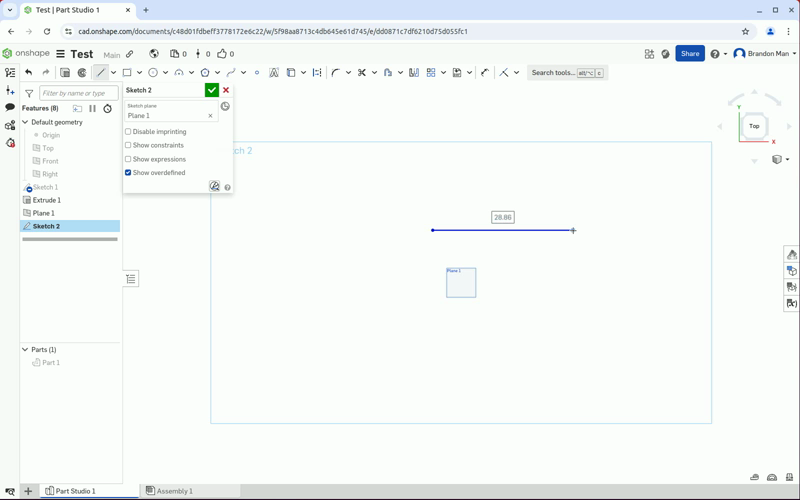
mouse_move(589, 230)
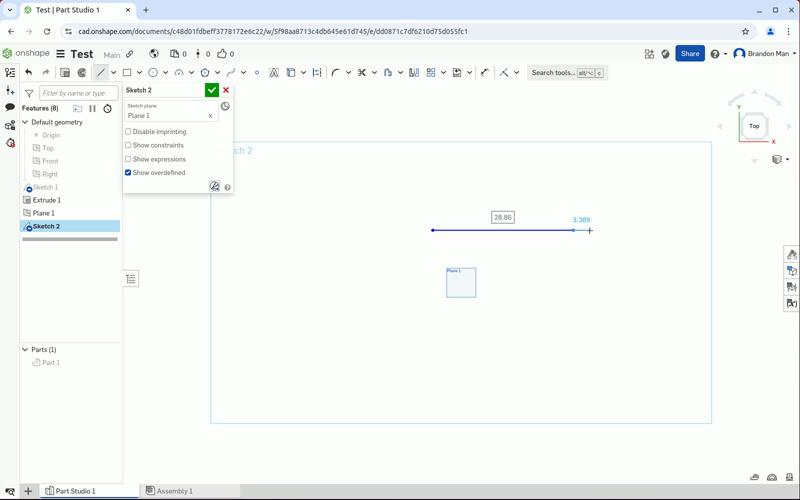
mouse_move(573, 210)
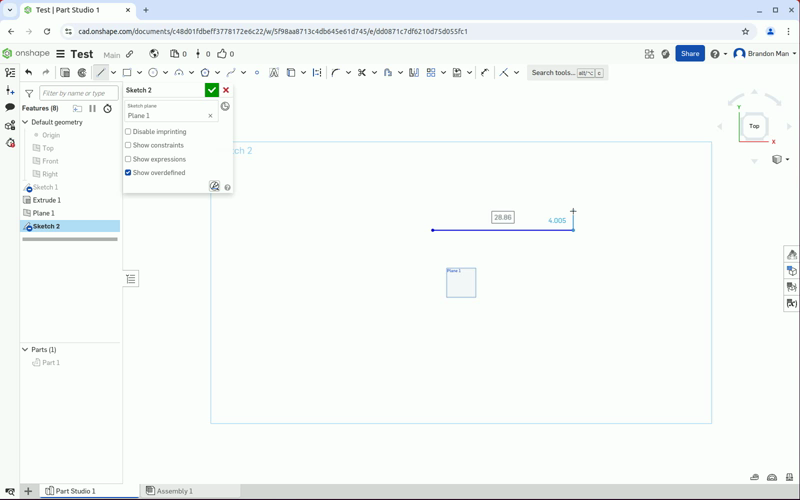
click(573, 210)
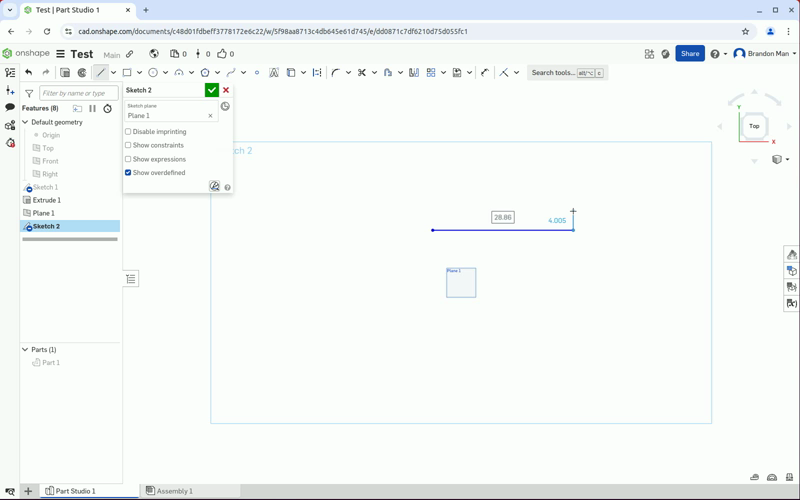
key_up(shift)
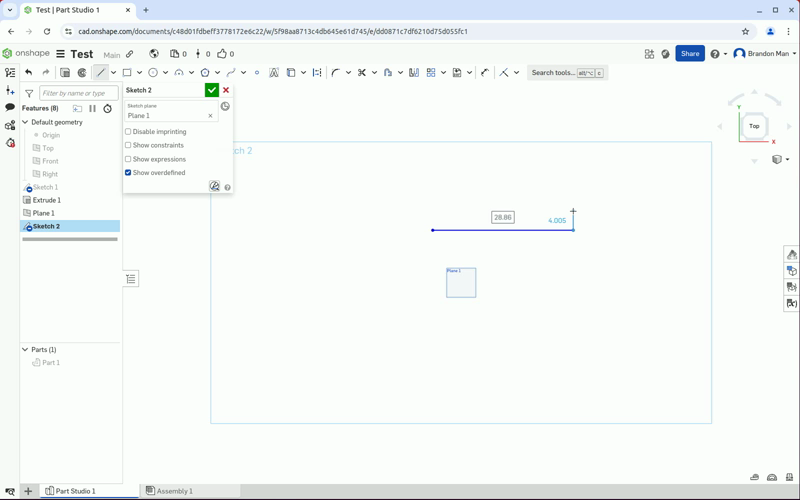
key_down(shift)
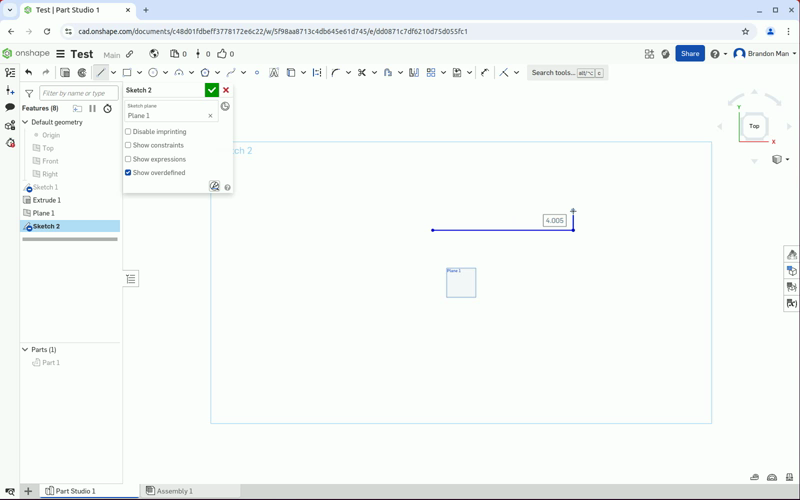
mouse_move(432, 210)
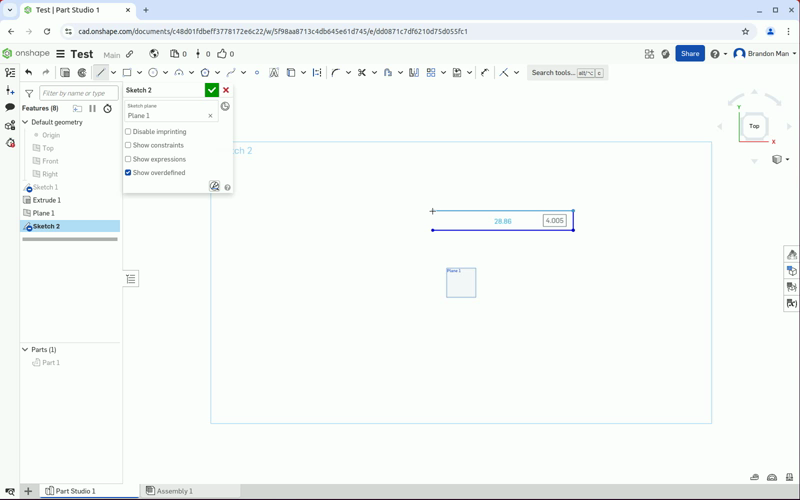
click(432, 210)
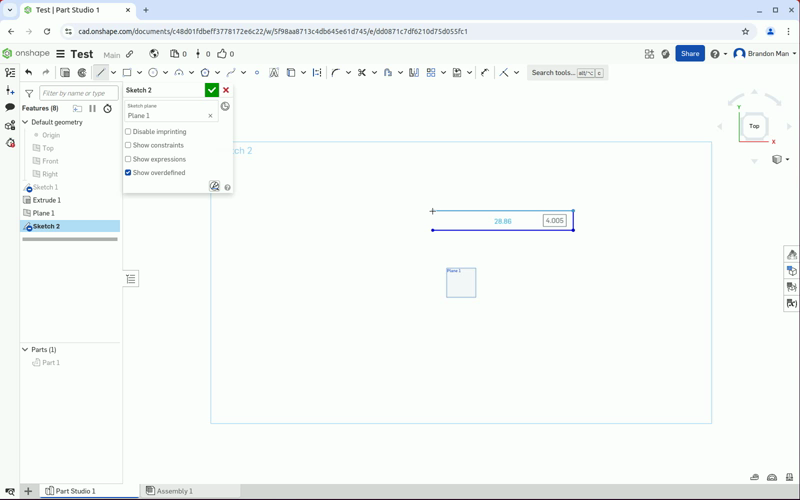
key_up(shift)
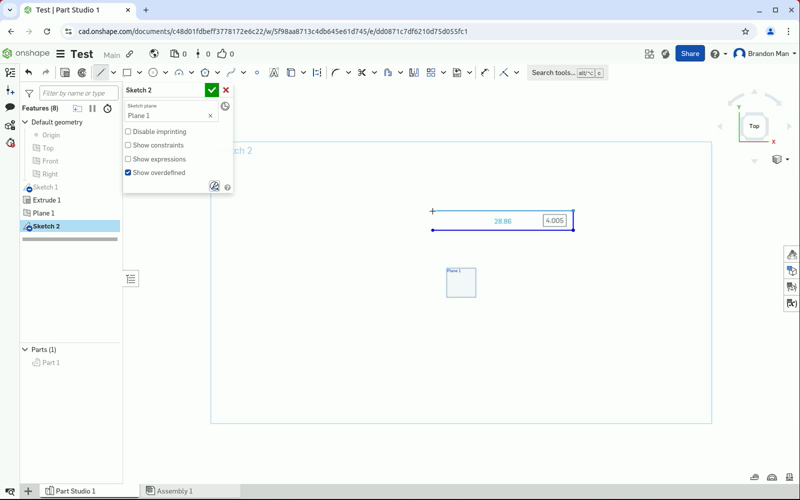
mouse_move(462, 210)
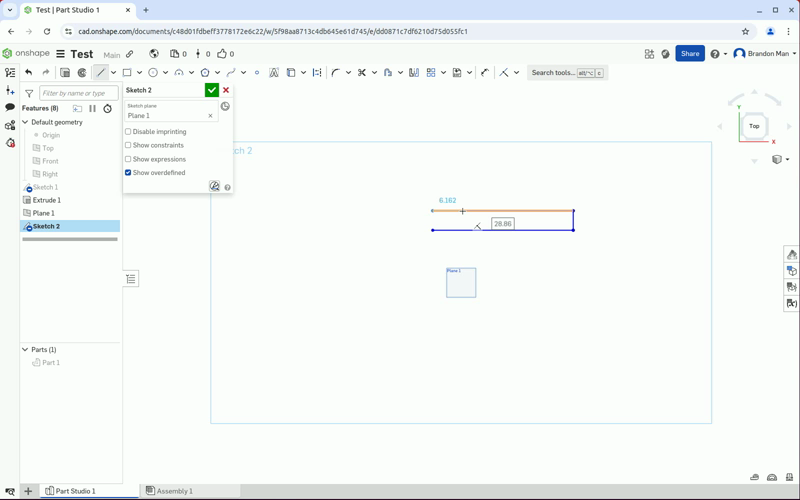
key_down(shift)
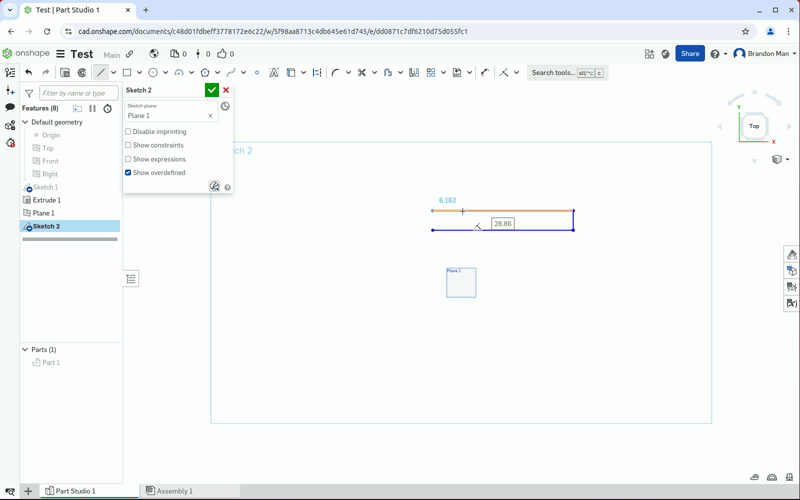
mouse_move(432, 230)
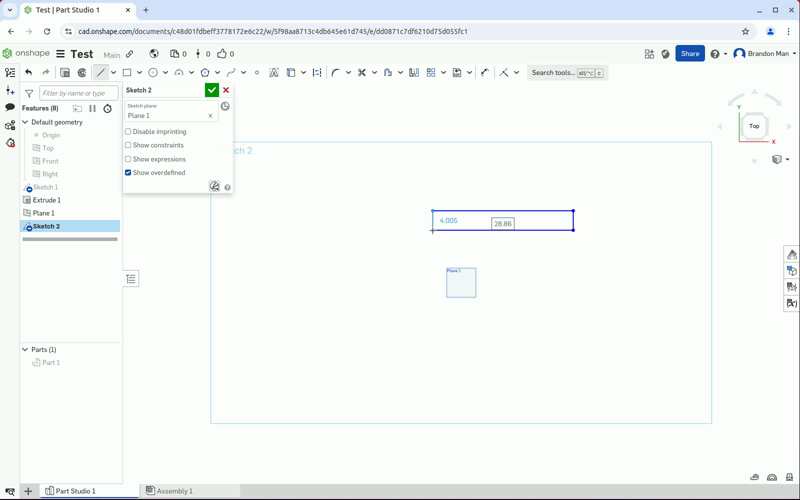
key_up(shift)
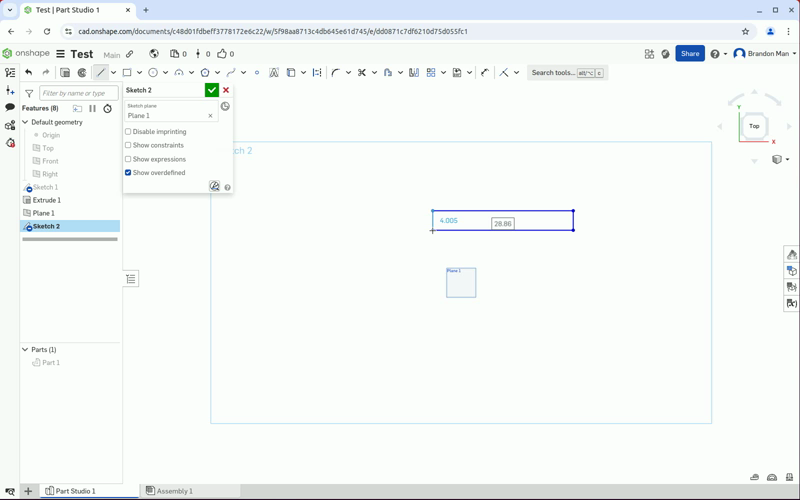
click(432, 230)
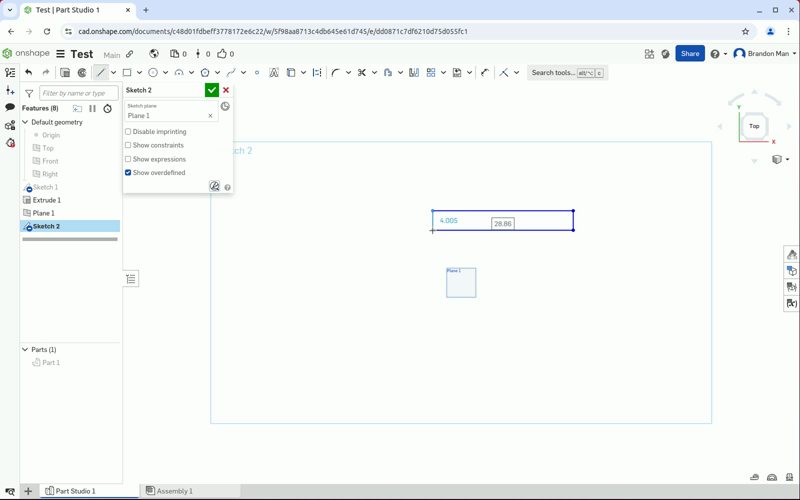
key(esc)
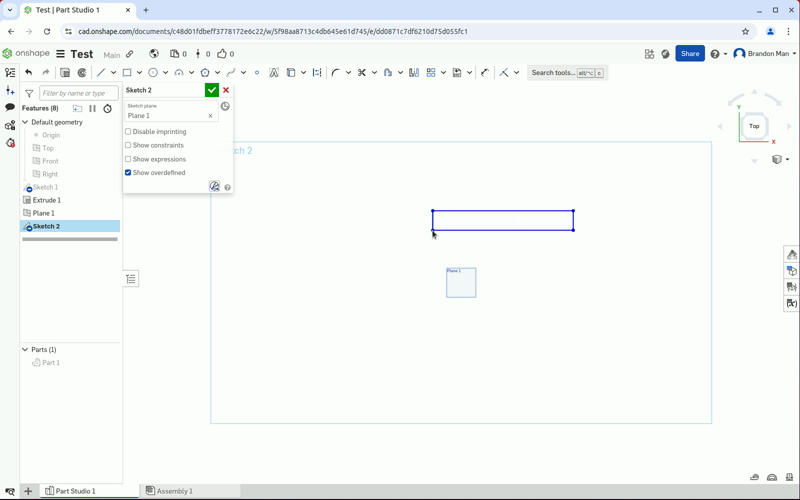
mouse_move(452, 224)
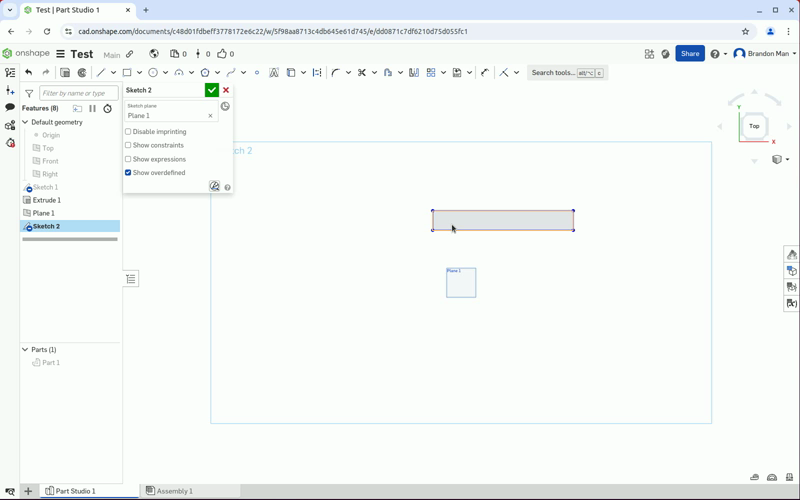
click(452, 224)
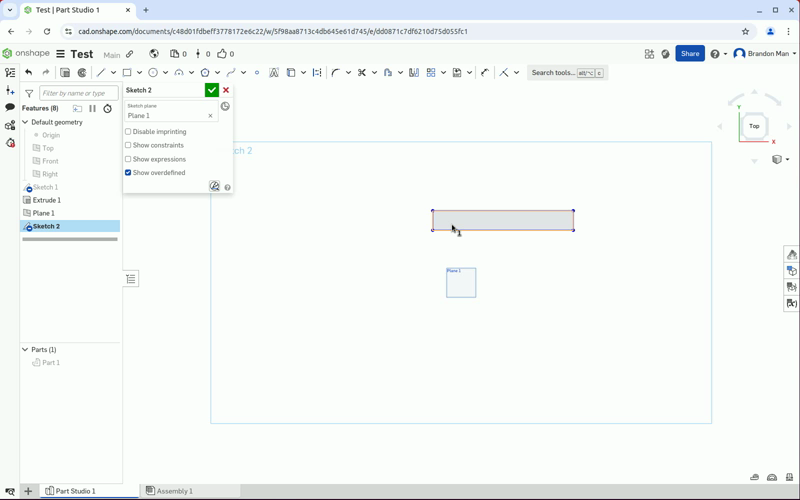
mouse_move(73, 352)
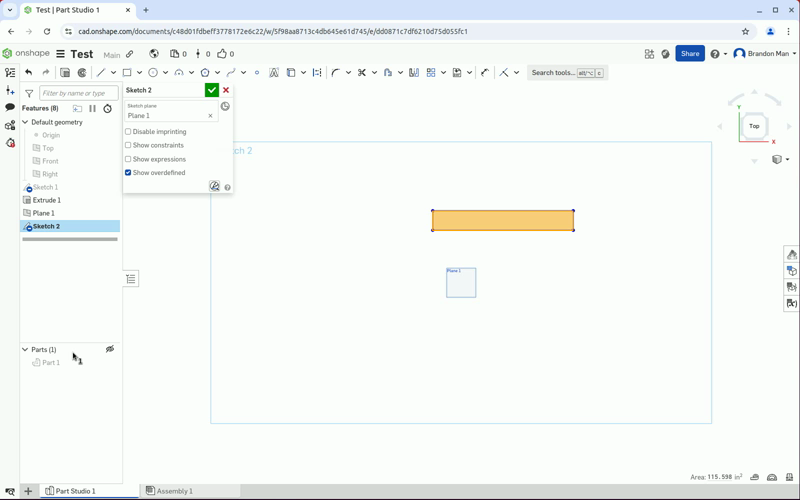
key(shift+y)
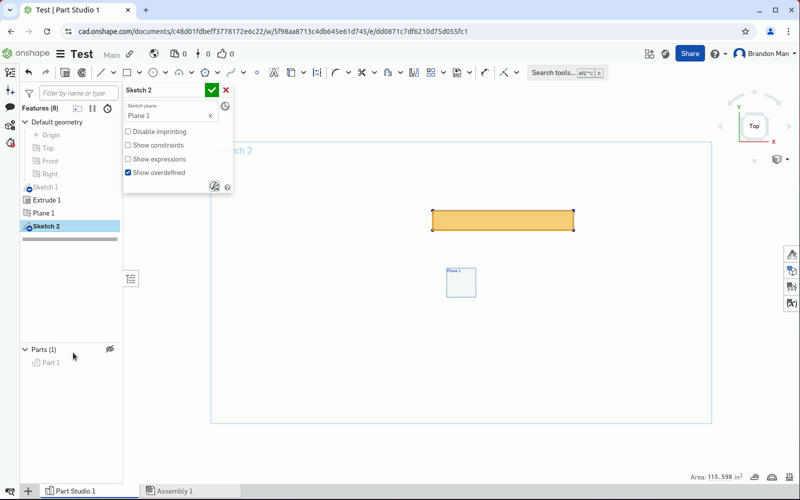
key(shift+e)
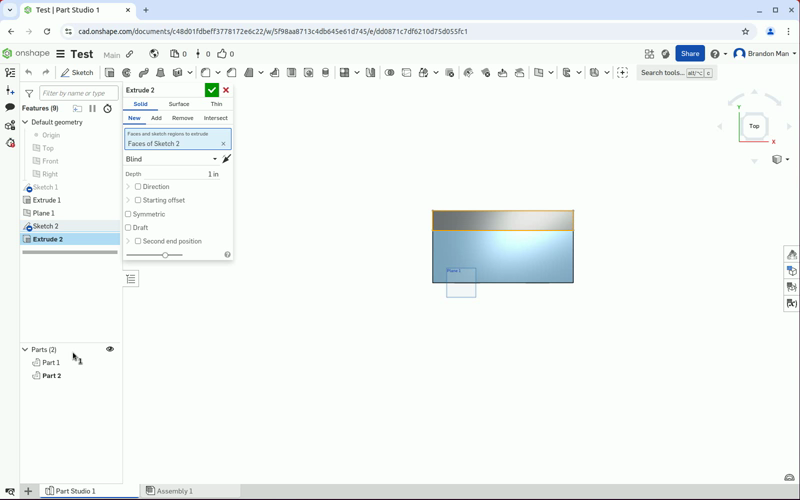
mouse_move(143, 106)
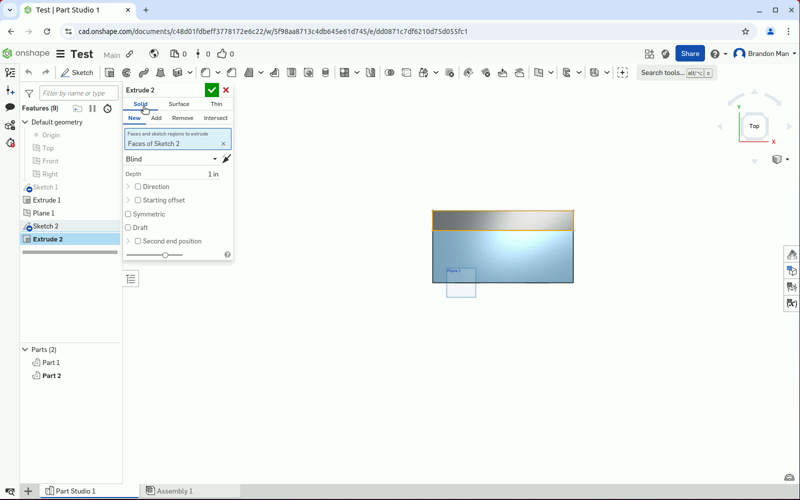
click(143, 106)
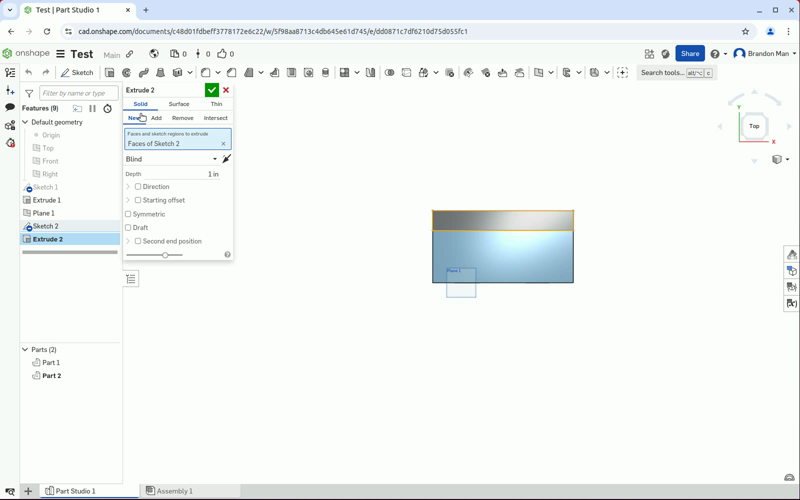
mouse_move(137, 120)
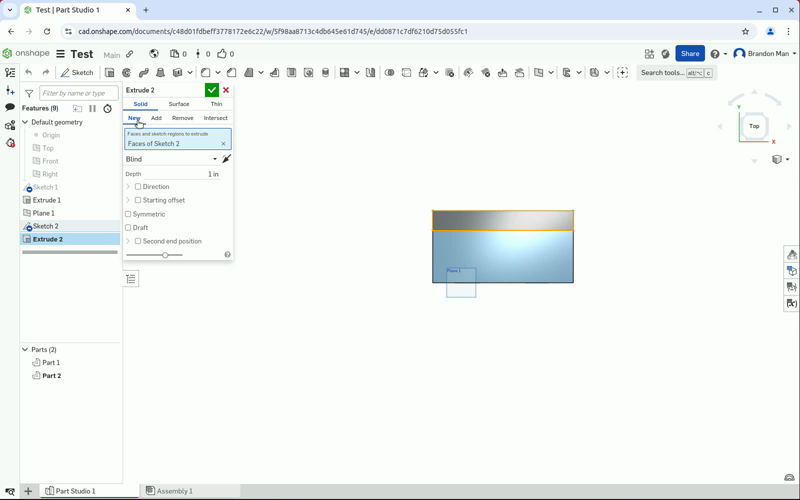
click(137, 120)
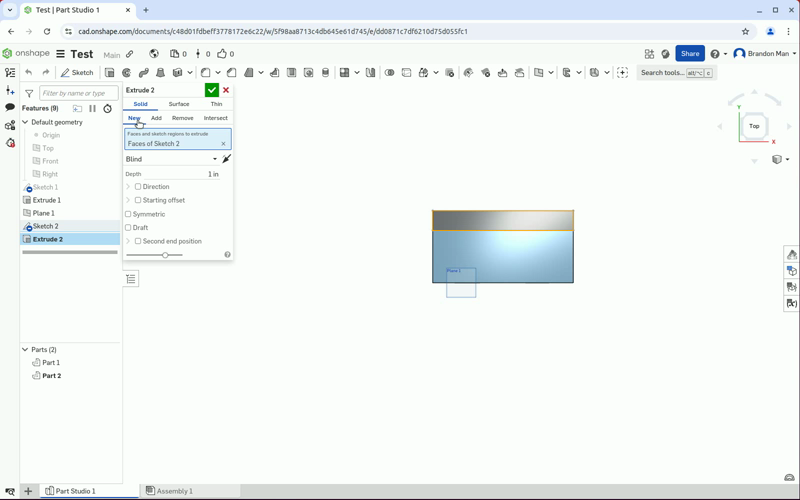
key(tab, 4)
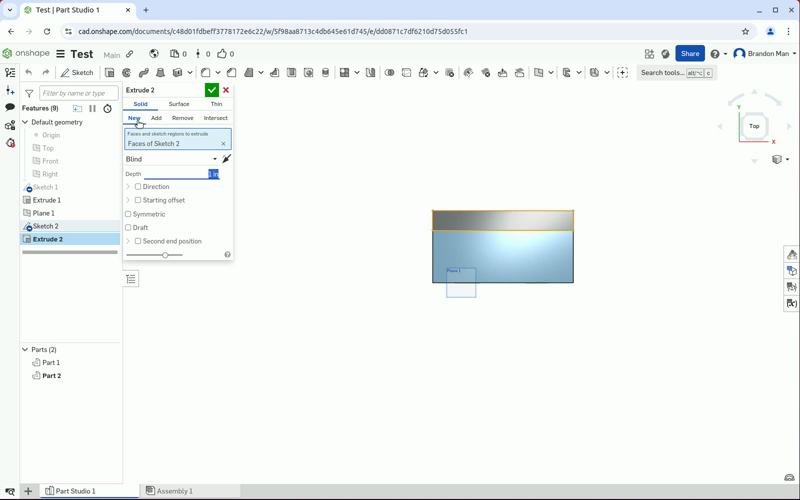
text(7.943)
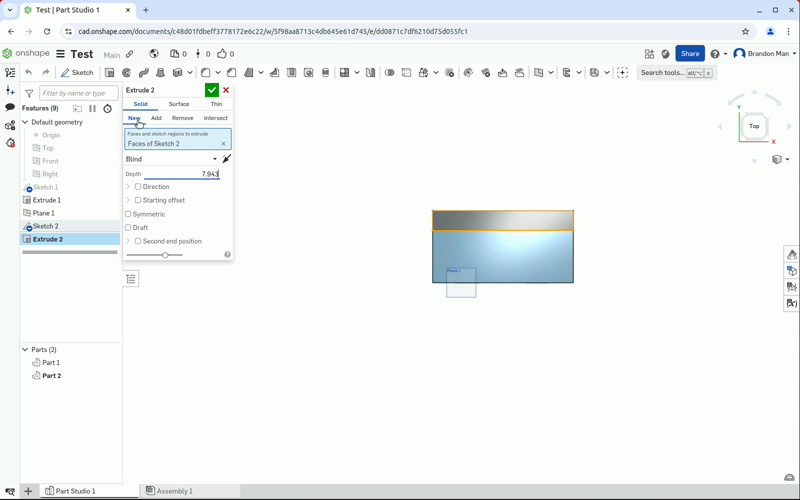
key(enter)
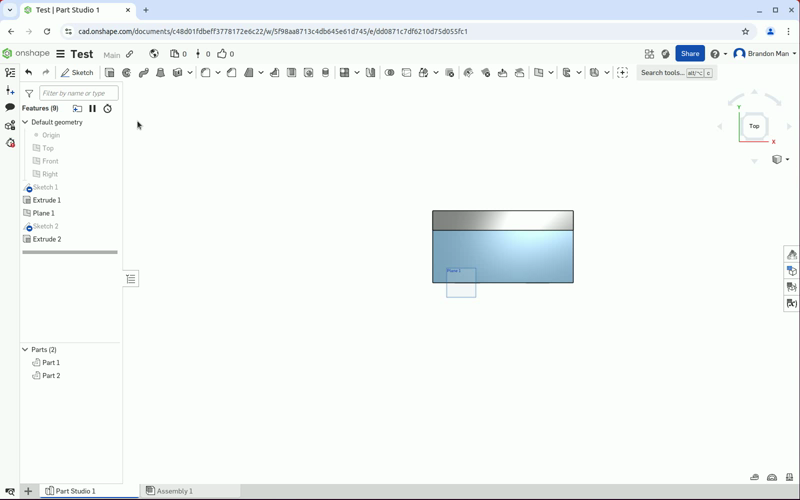
key(shift+h)
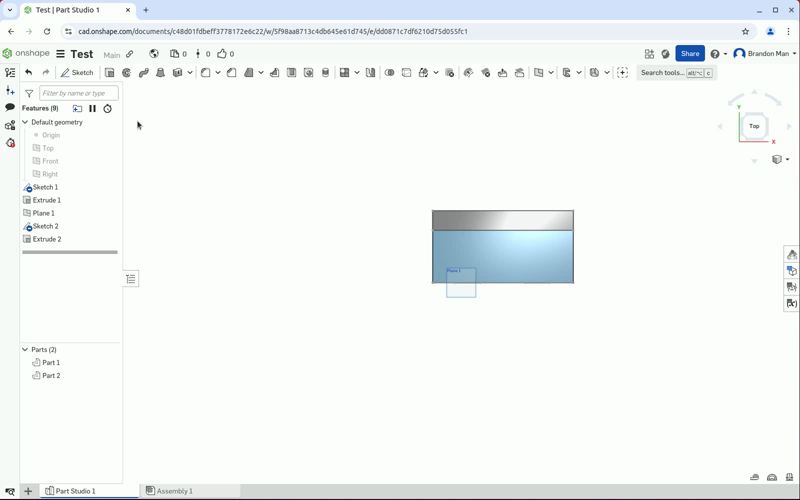
key(shift+h)
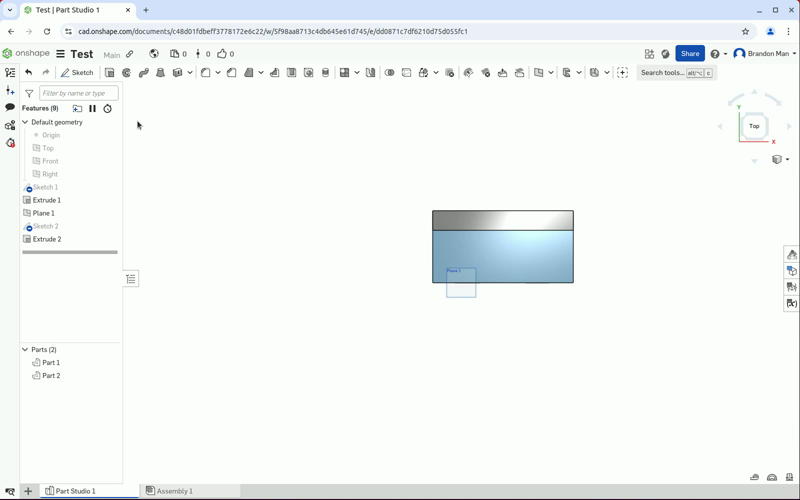
mouse_move(73, 189)
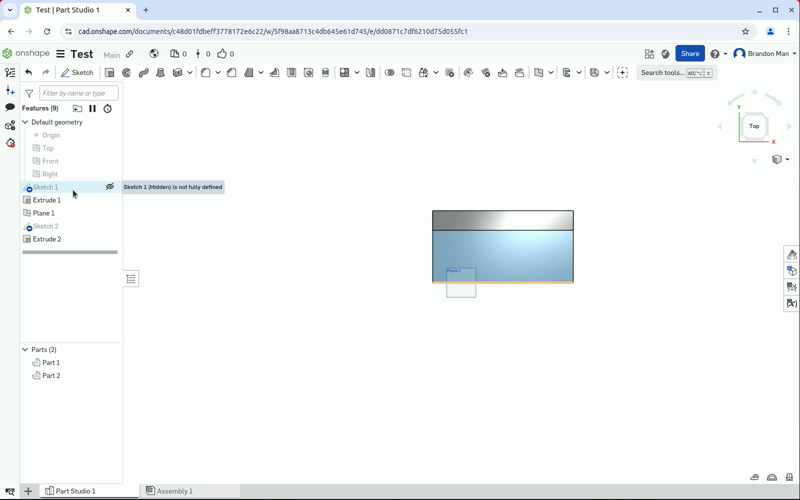
click(73, 189)
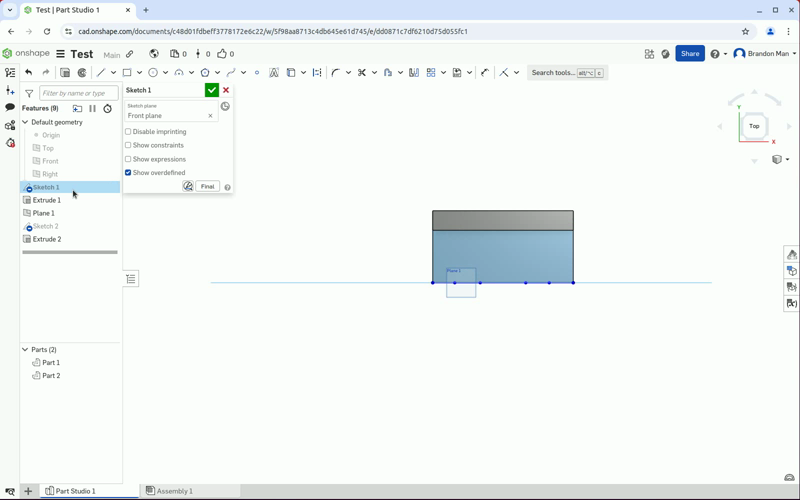
mouse_move(229, 92)
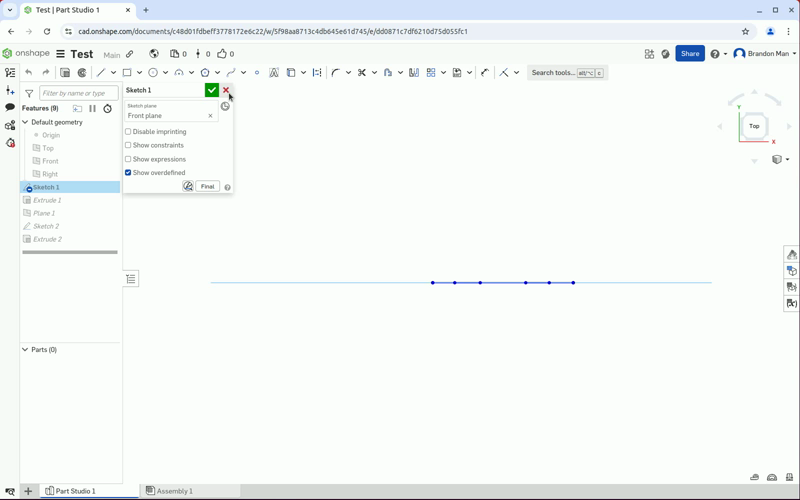
click(229, 92)
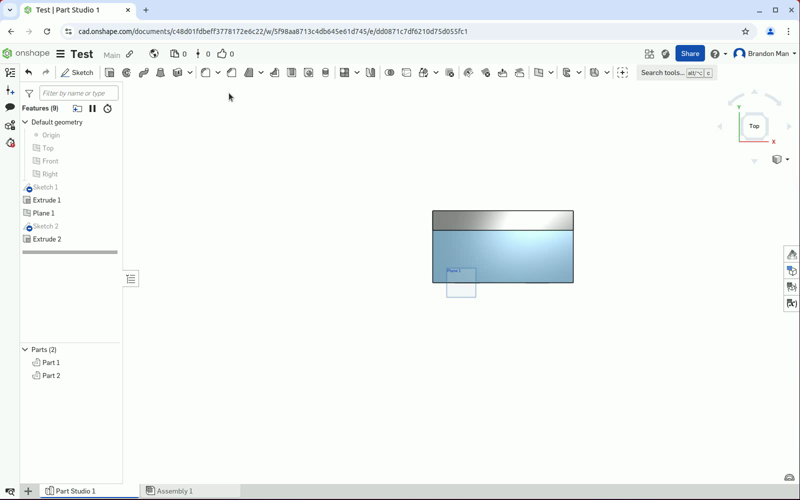
mouse_move(73, 352)
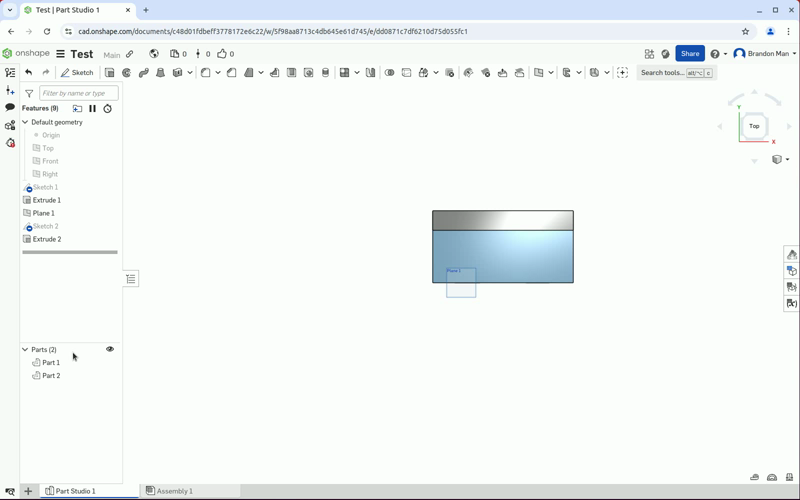
key(y)
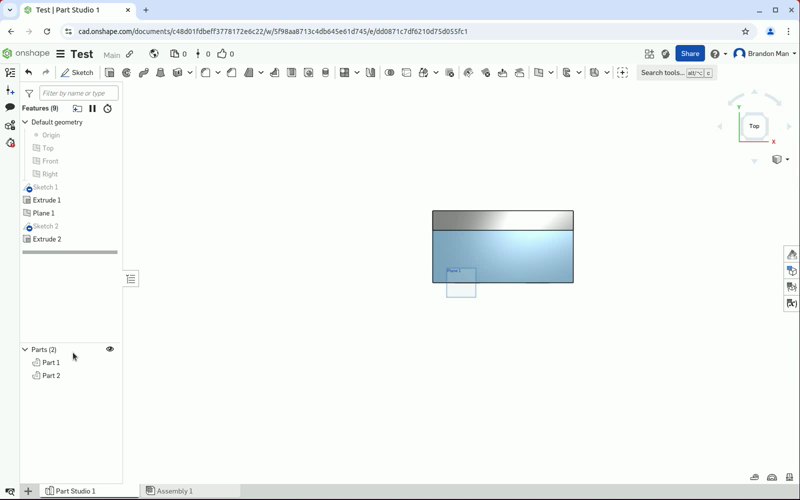
key(shift+p)
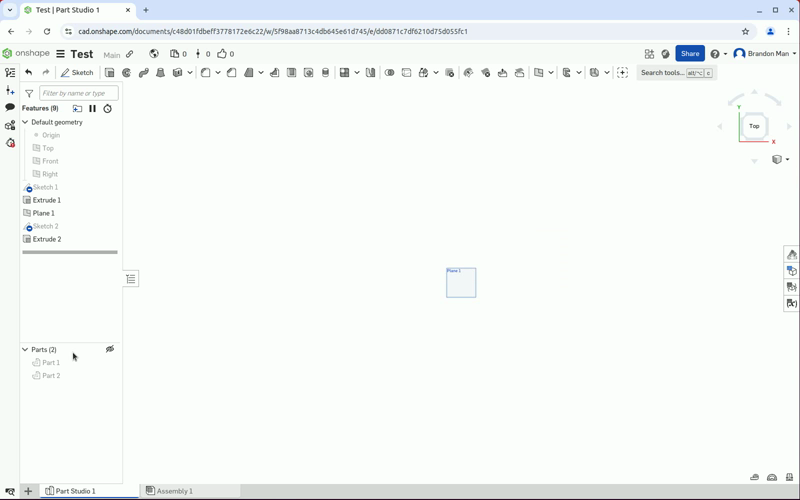
key(space)
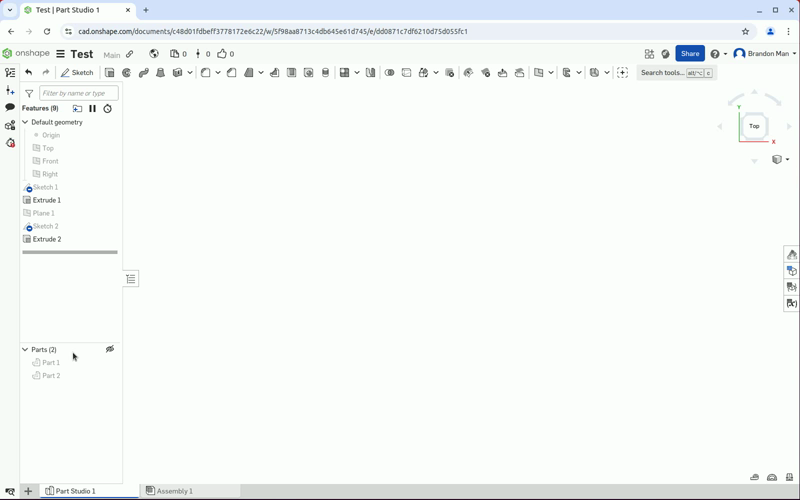
key_down(shift)
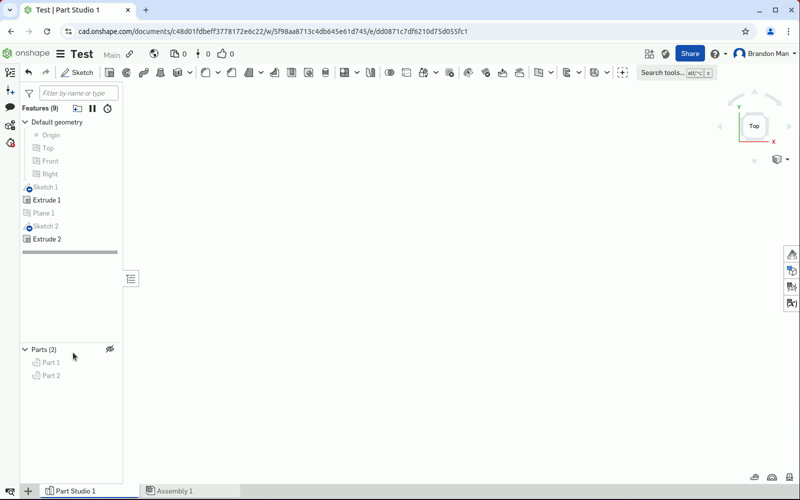
key(up)
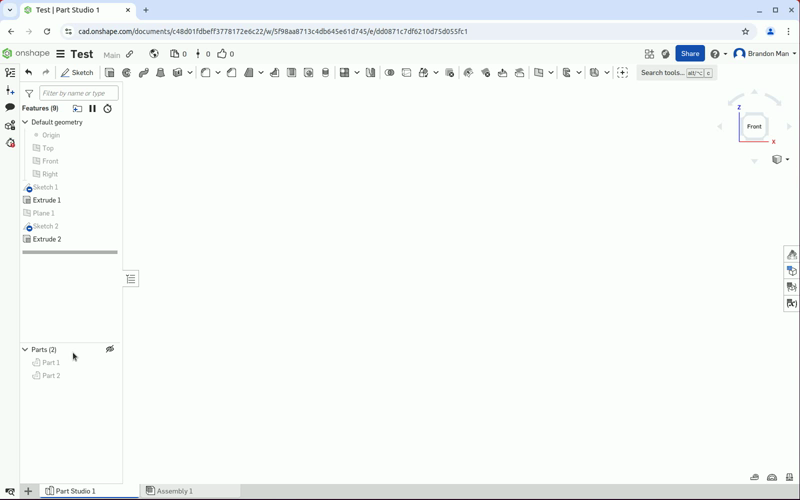
key_up(shift)
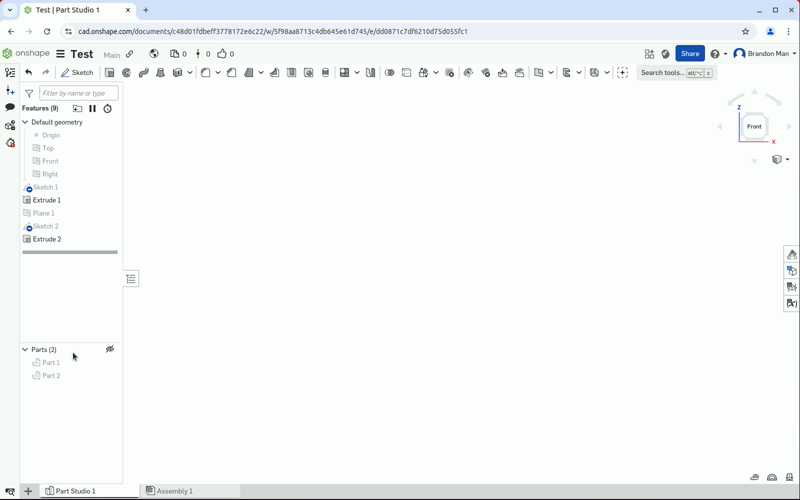
mouse_move(73, 352)
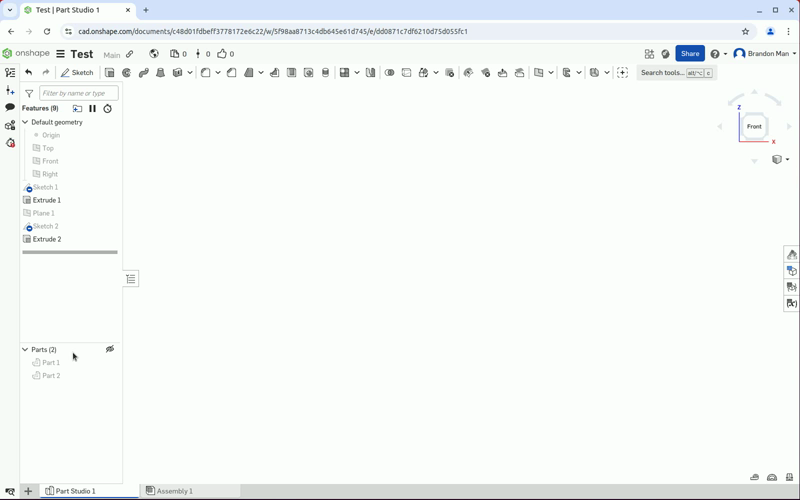
key(shift+y)
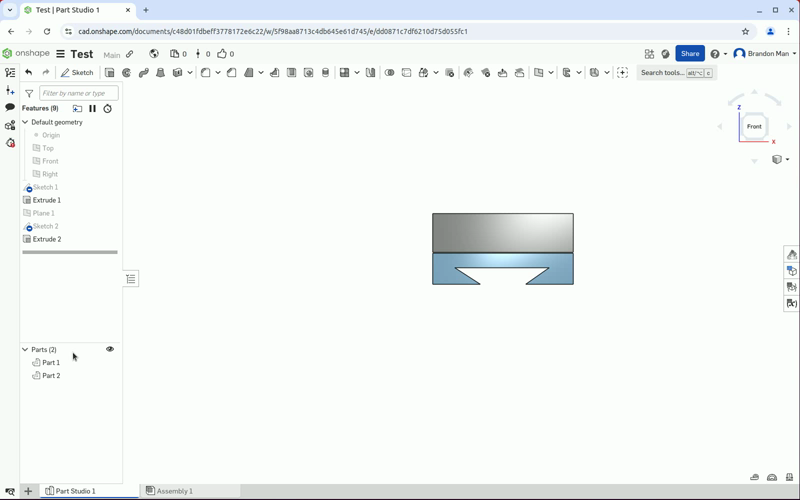
mouse_move(541, 75)
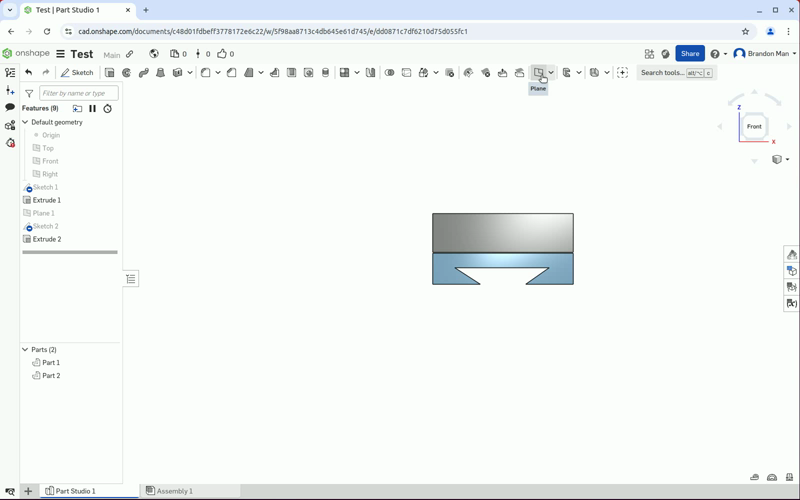
click(541, 75)
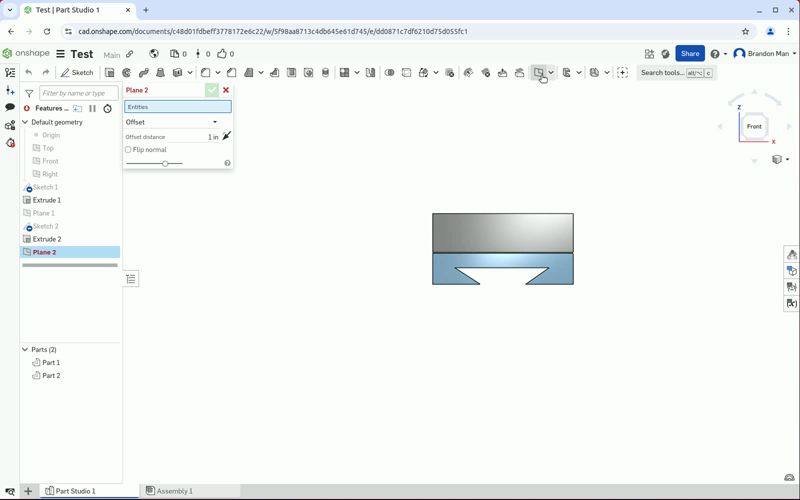
mouse_move(73, 163)
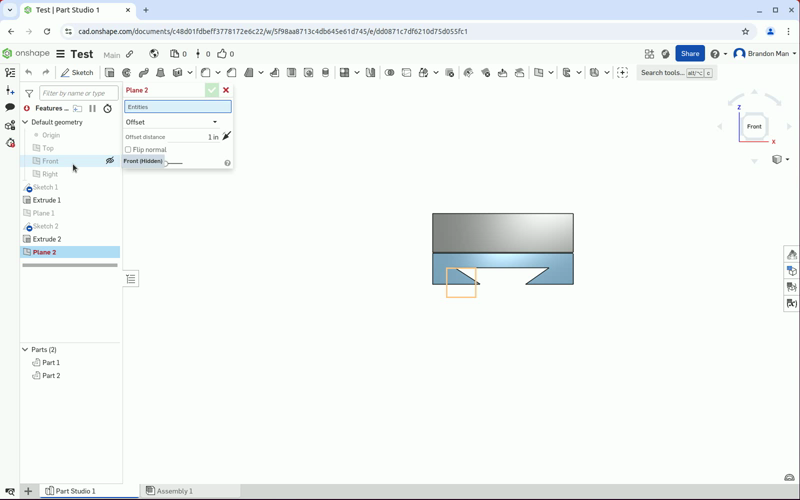
click(73, 163)
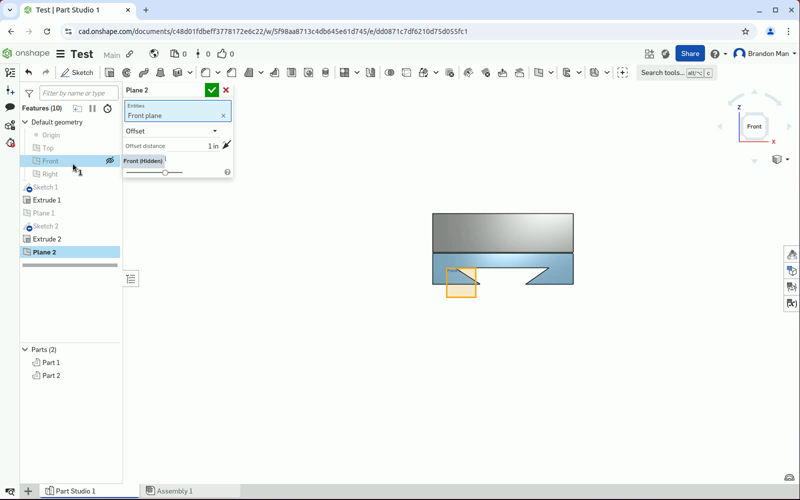
key(tab, 2)
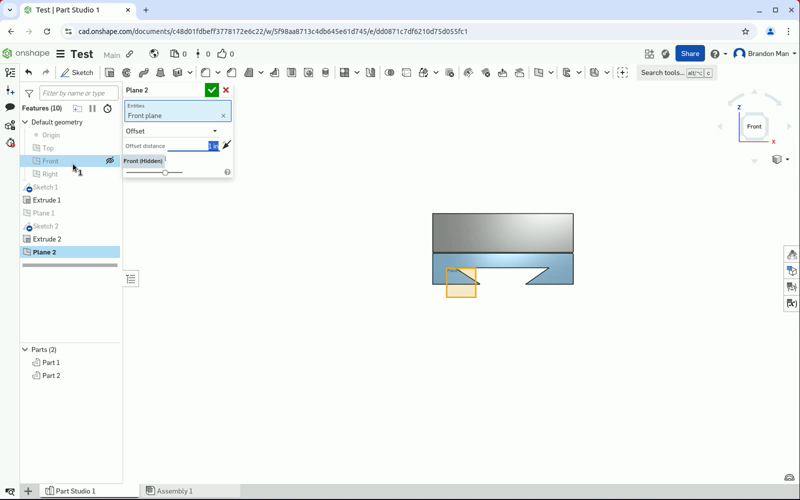
text(10.845)
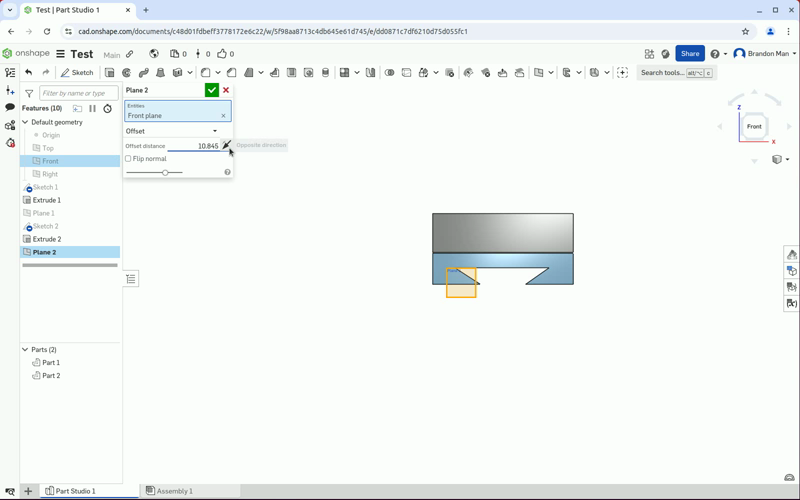
mouse_move(229, 147)
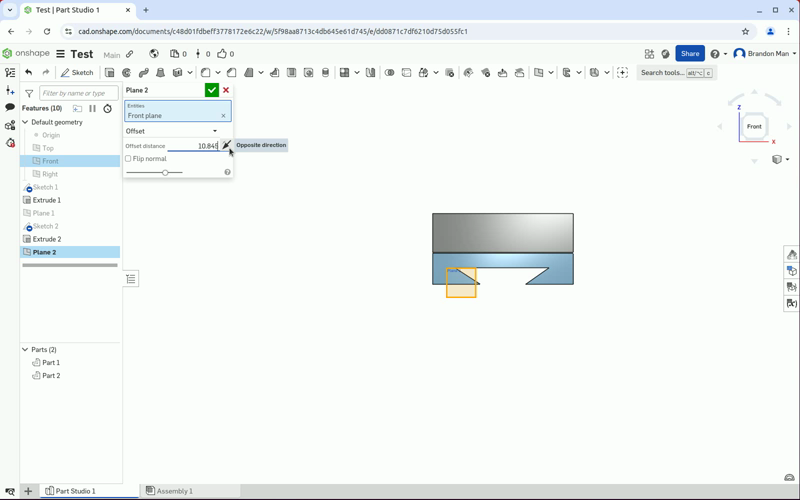
click(229, 147)
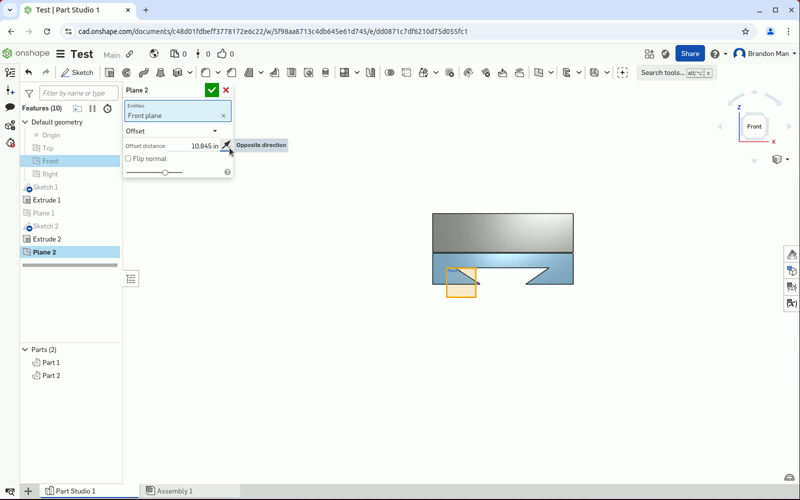
key(enter, 2)
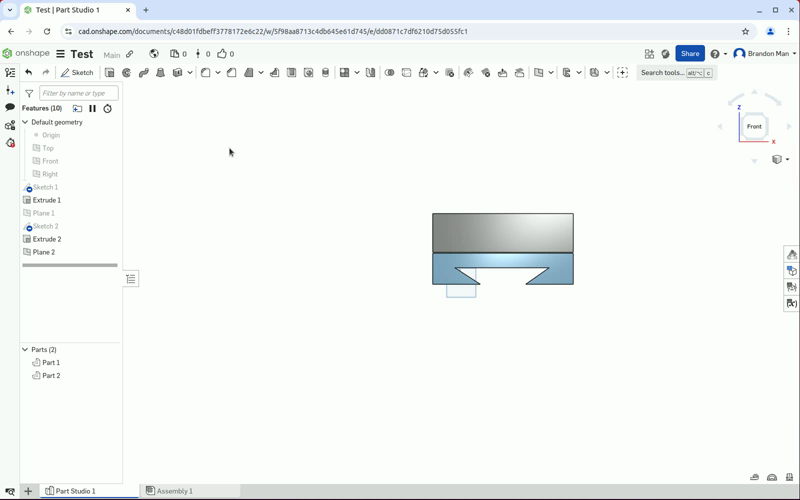
key(shift+s)
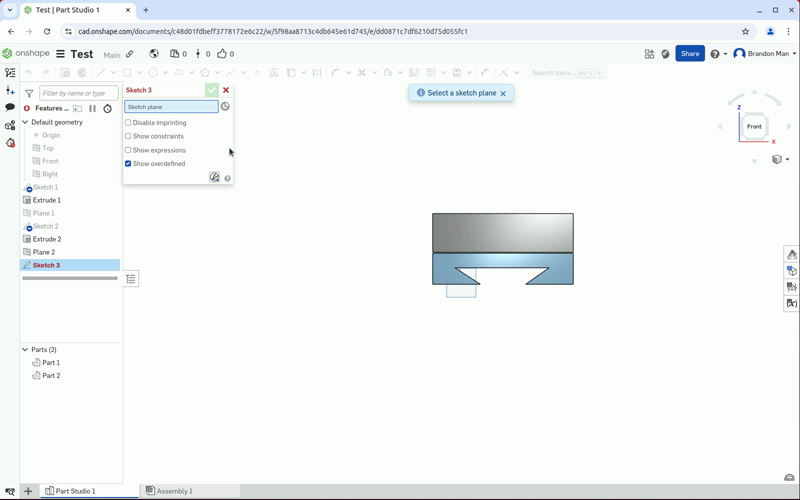
mouse_move(73, 254)
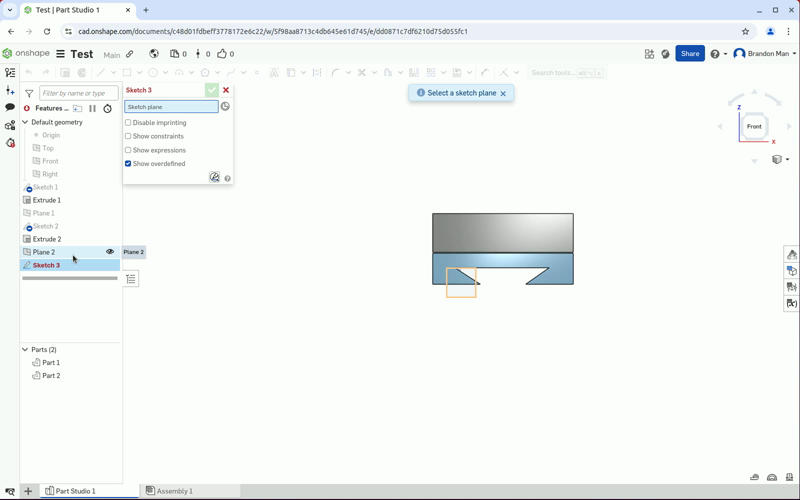
click(73, 254)
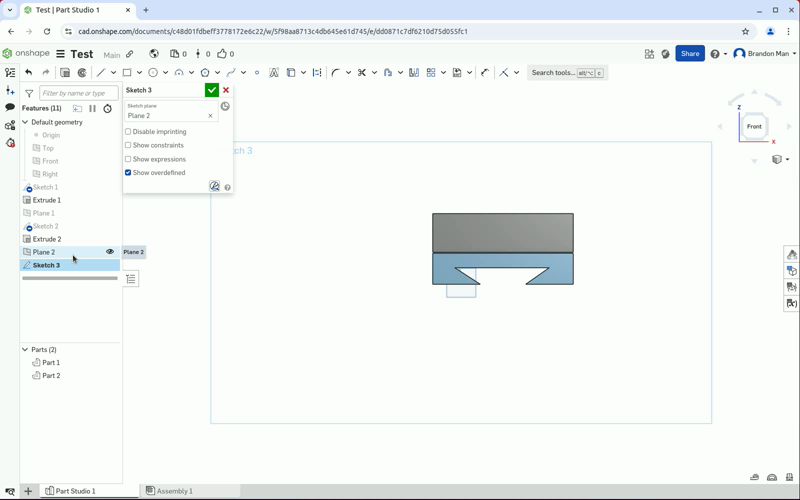
mouse_move(73, 352)
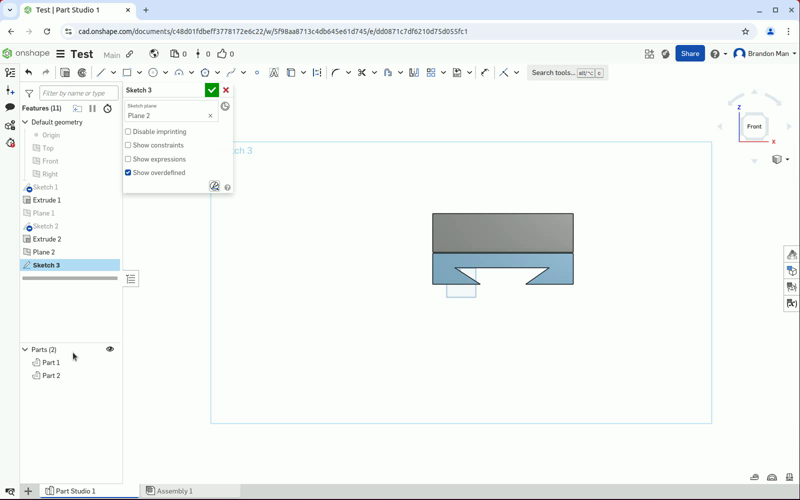
key(y)
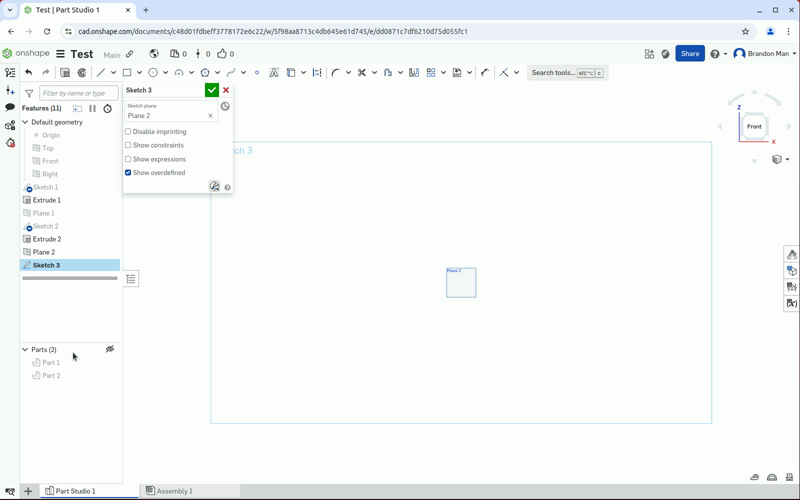
key(l)
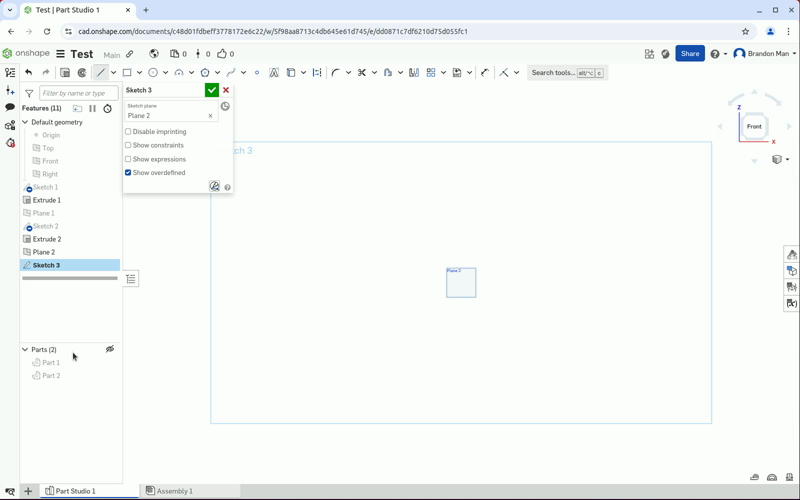
key_down(shift)
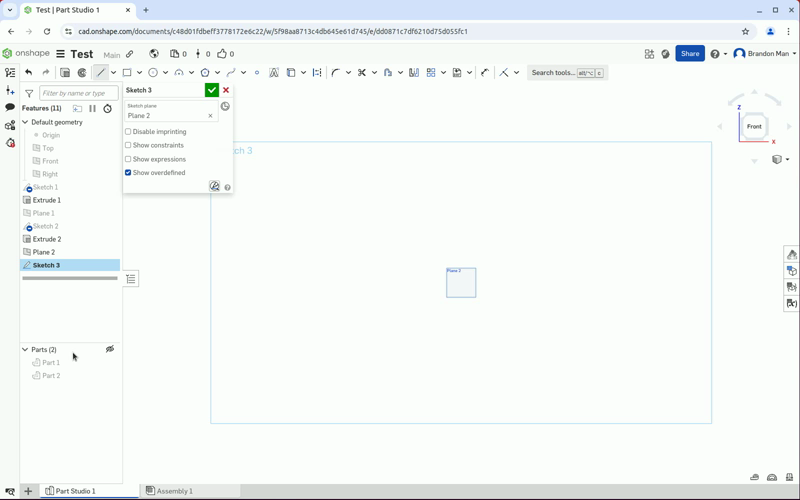
mouse_move(432, 237)
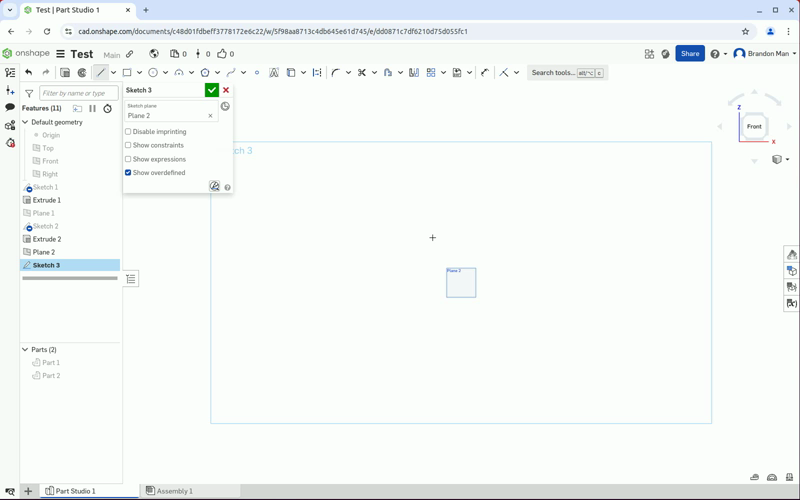
click(432, 237)
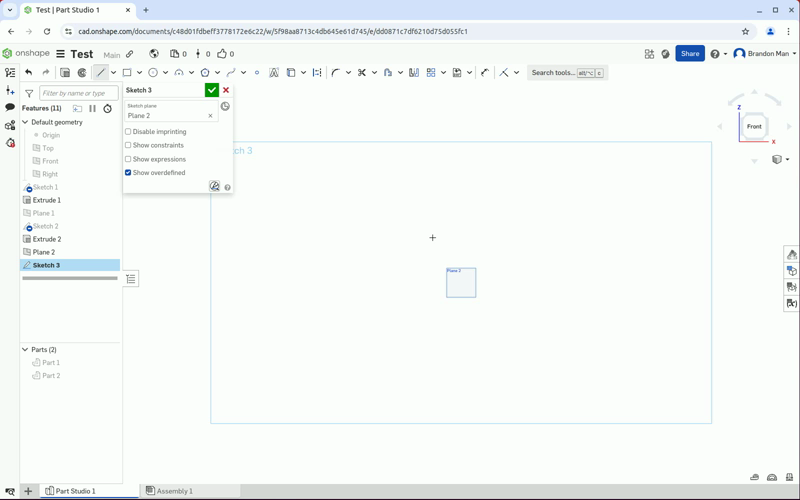
key_up(shift)
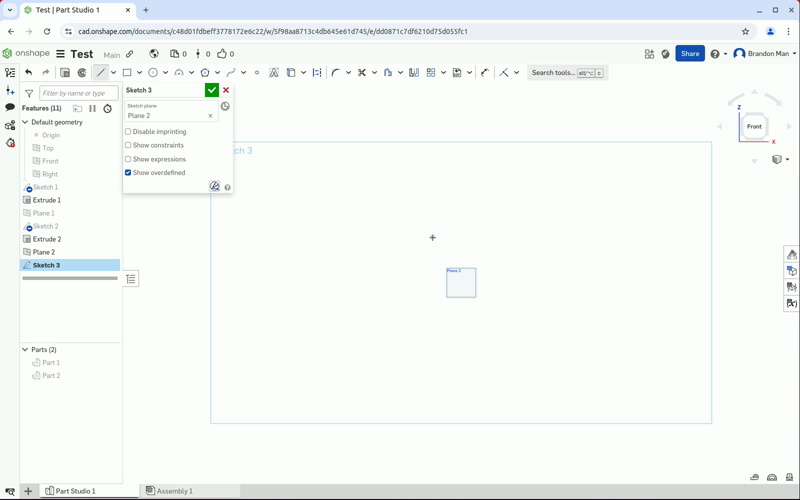
key_down(shift)
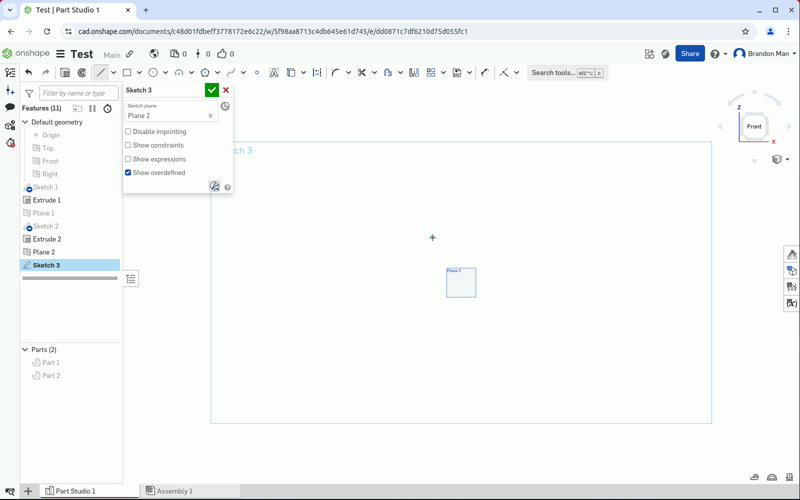
mouse_move(462, 237)
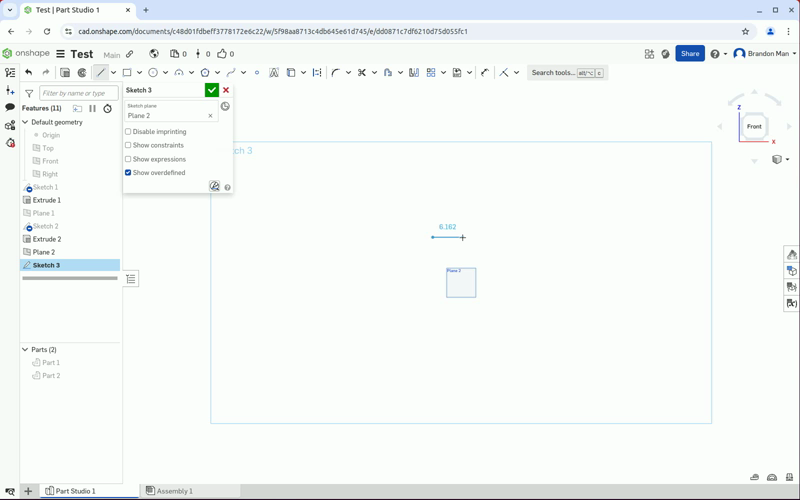
mouse_move(456, 212)
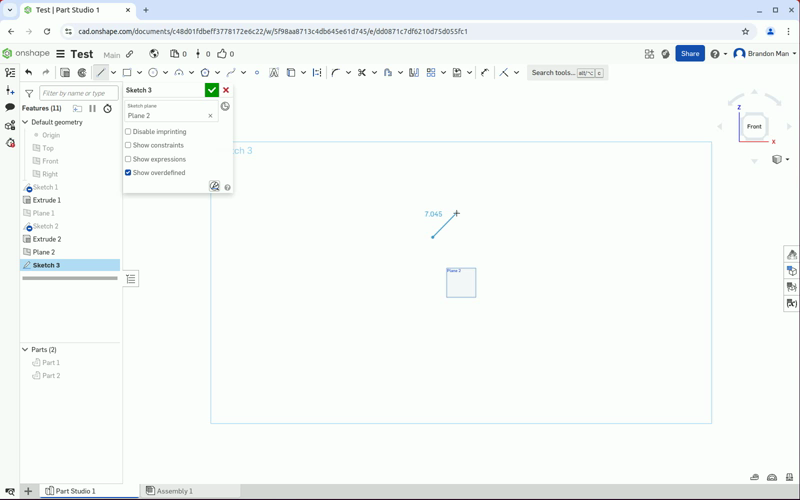
click(456, 212)
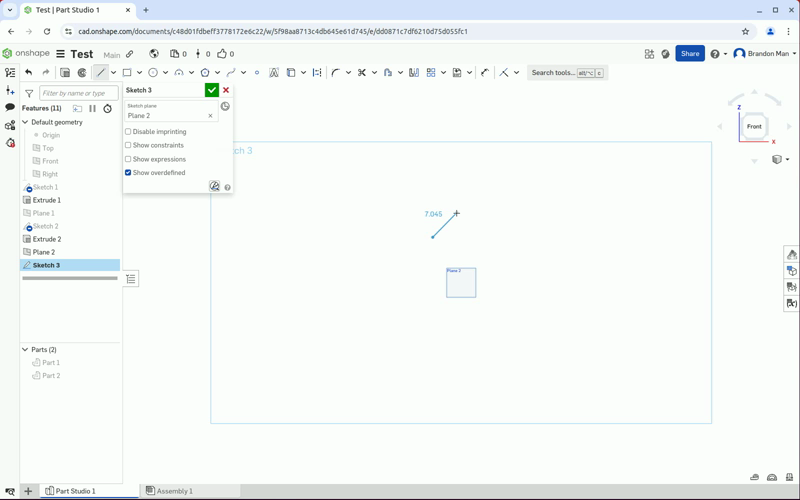
key_up(shift)
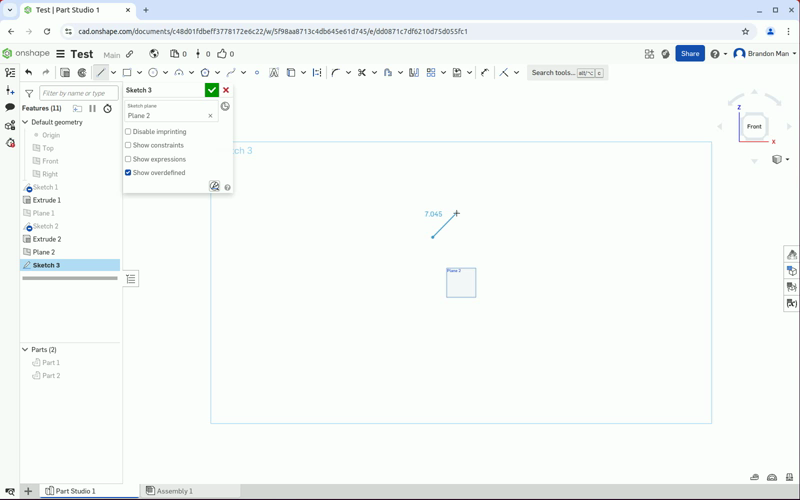
key_down(shift)
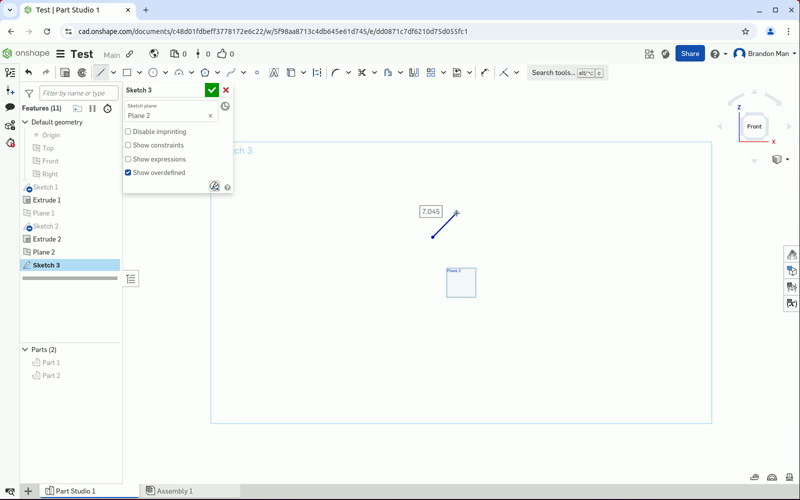
mouse_move(486, 212)
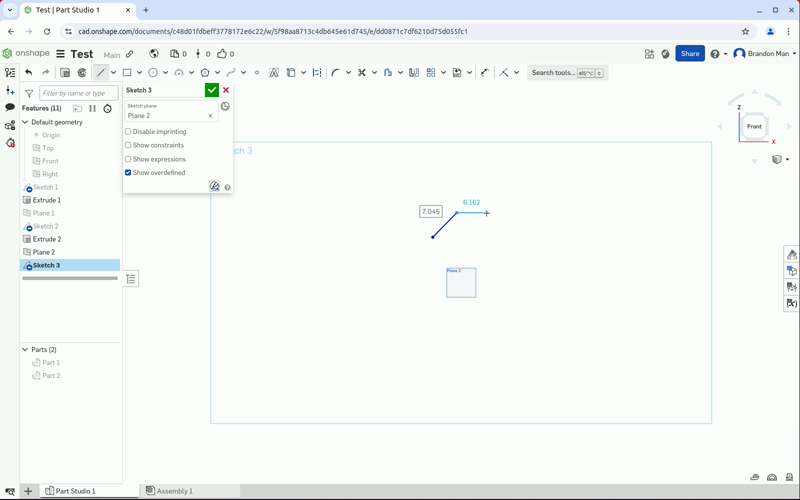
mouse_move(432, 212)
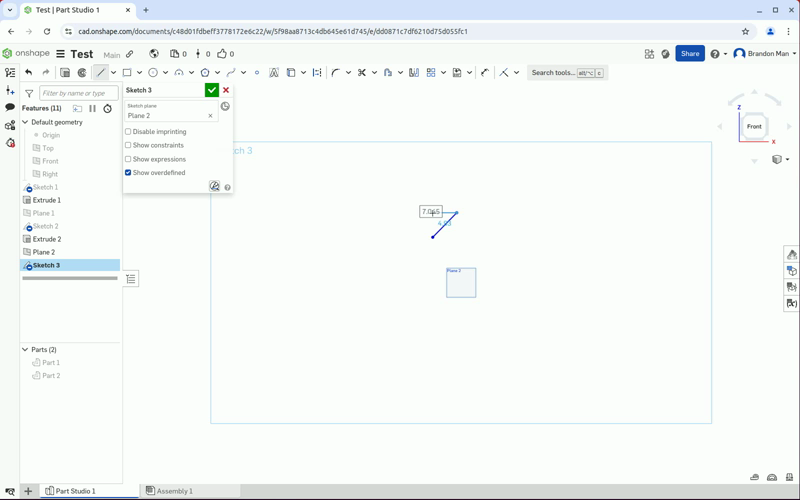
click(432, 212)
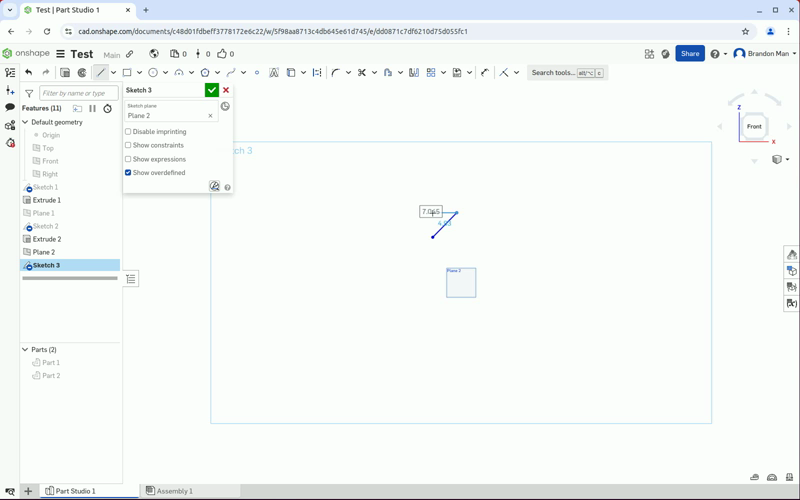
key_up(shift)
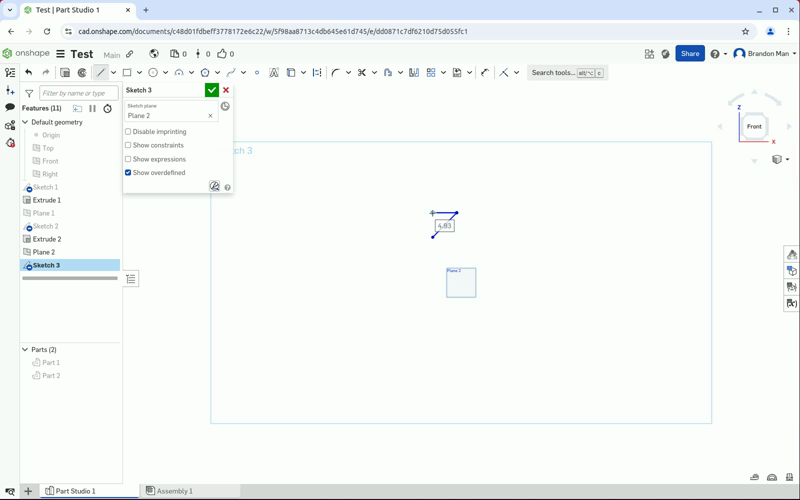
mouse_move(462, 212)
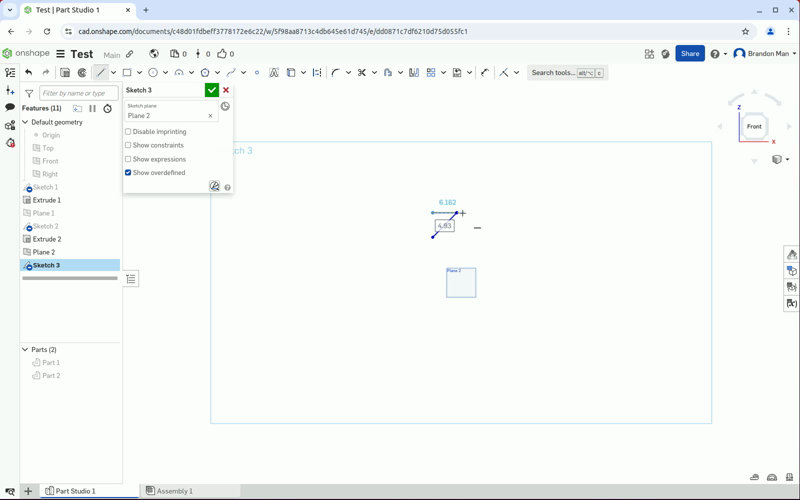
key_down(shift)
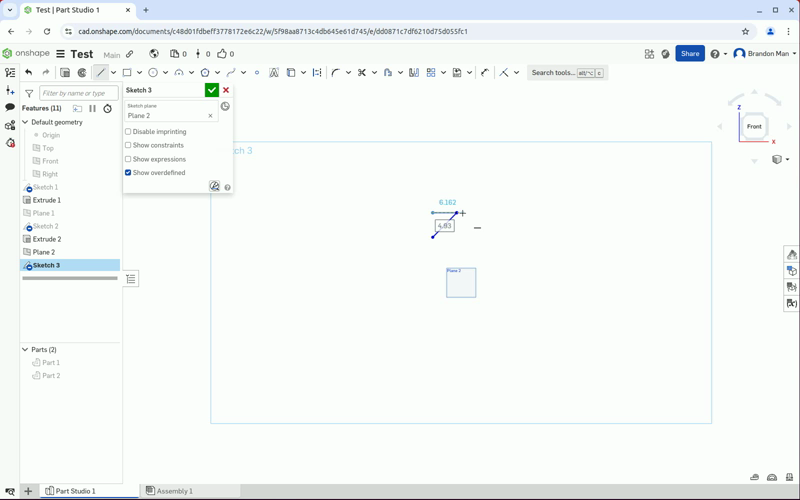
mouse_move(432, 237)
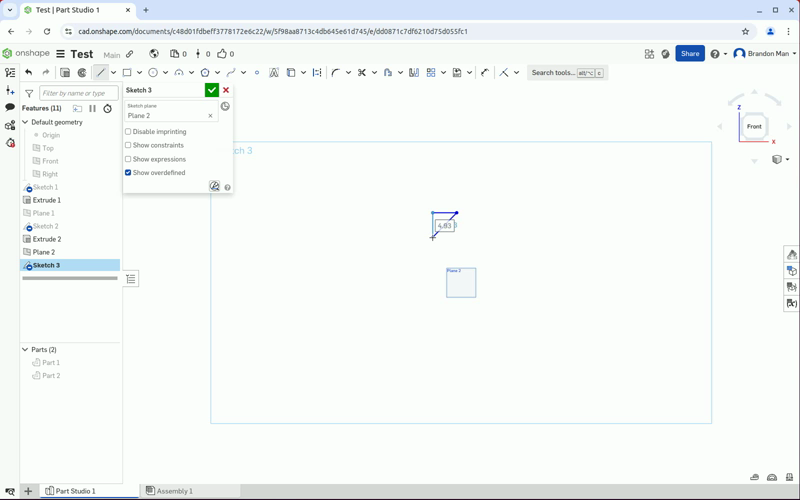
key_up(shift)
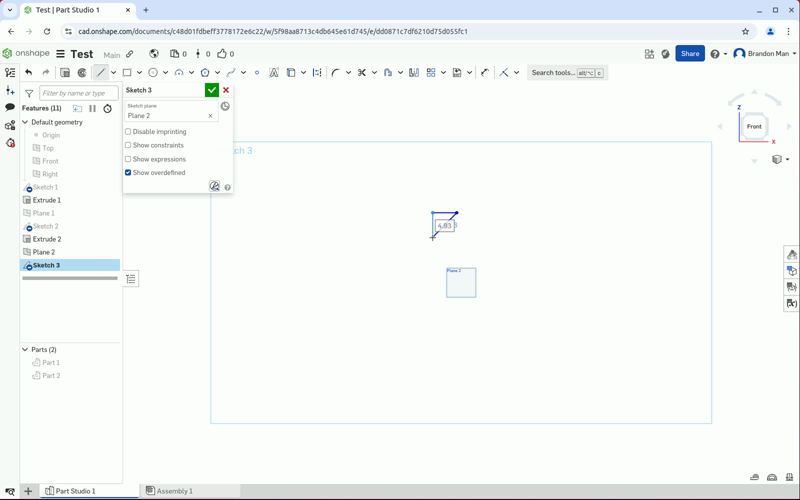
click(432, 237)
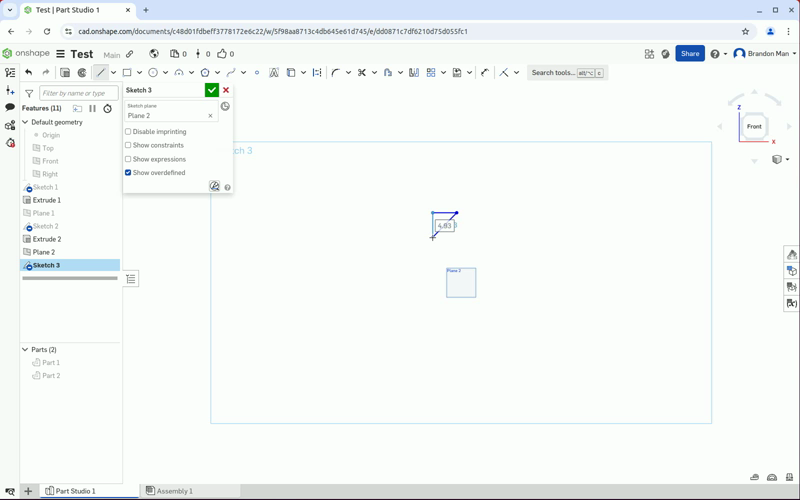
key(esc)
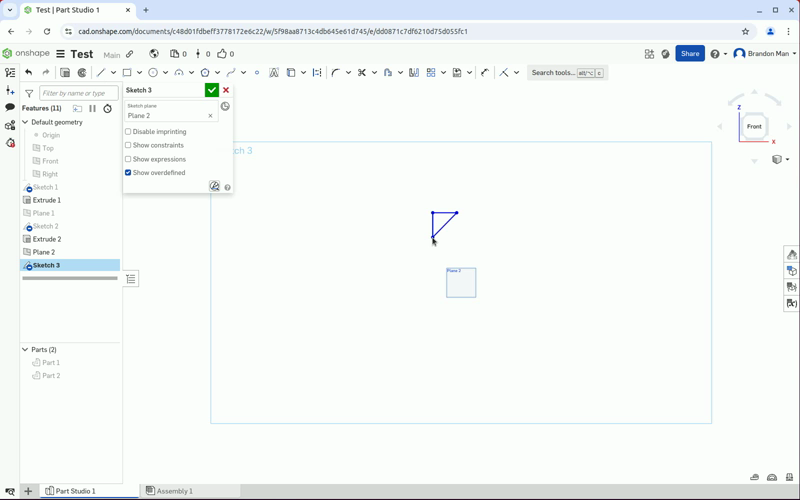
mouse_move(434, 233)
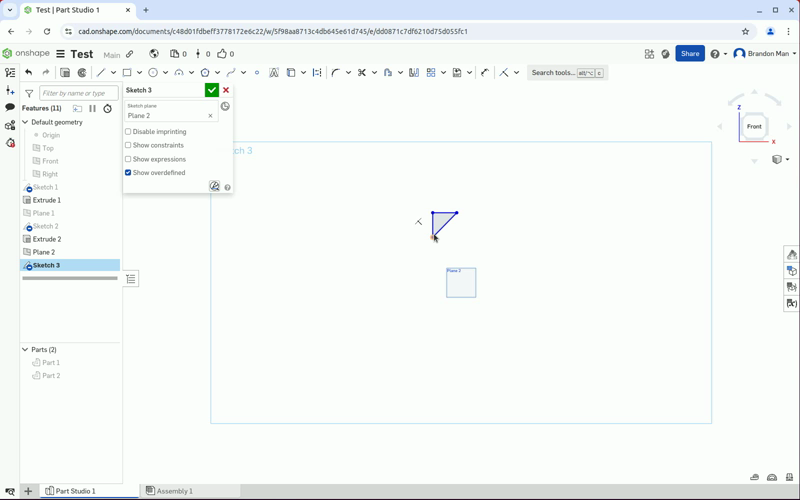
scroll(6)
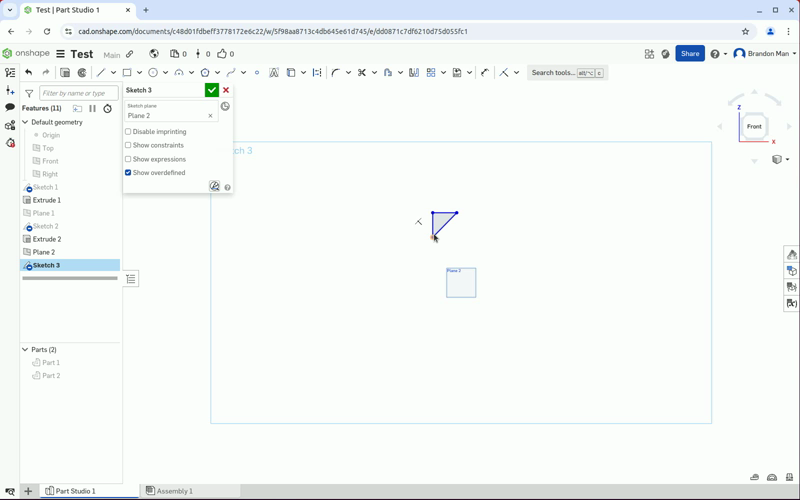
scroll(6)
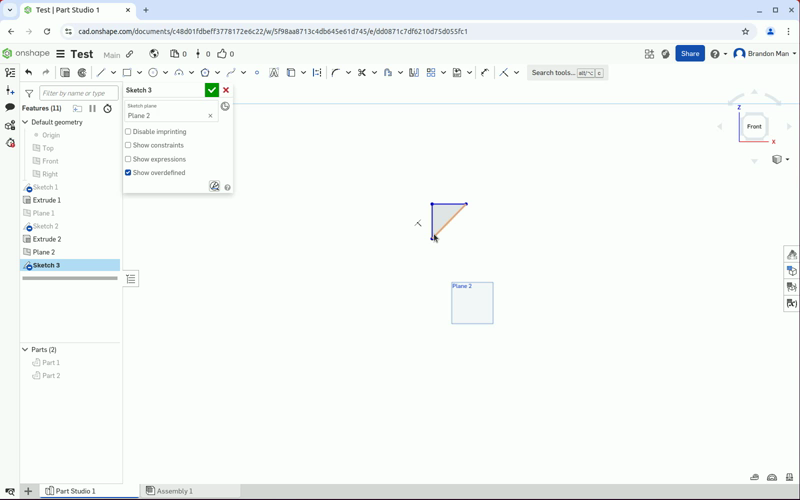
scroll(6)
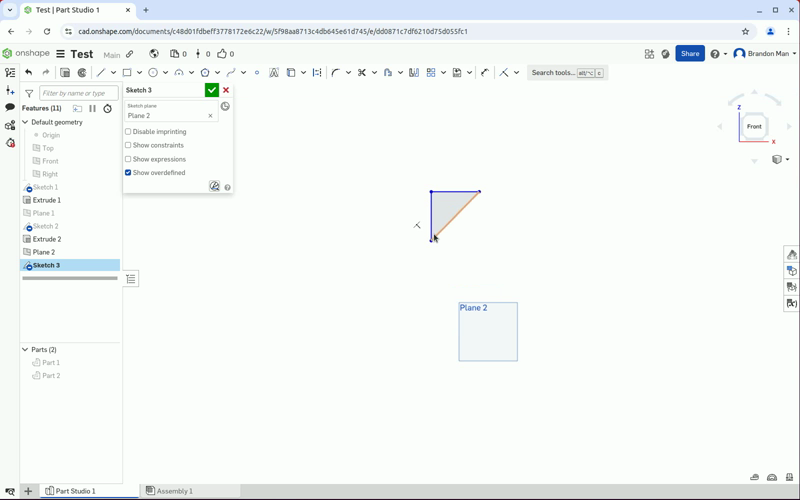
scroll(6)
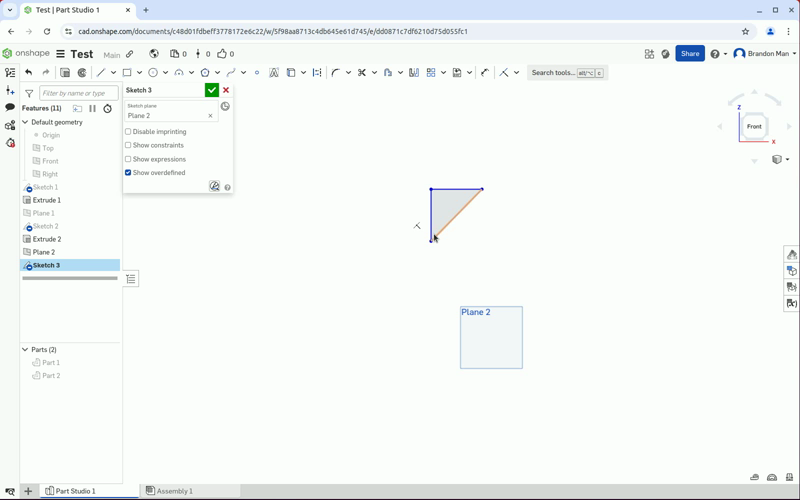
scroll(6)
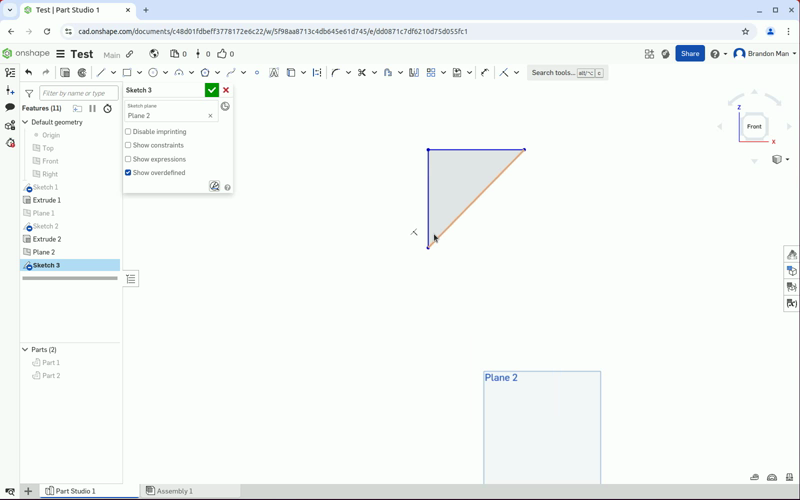
scroll(6)
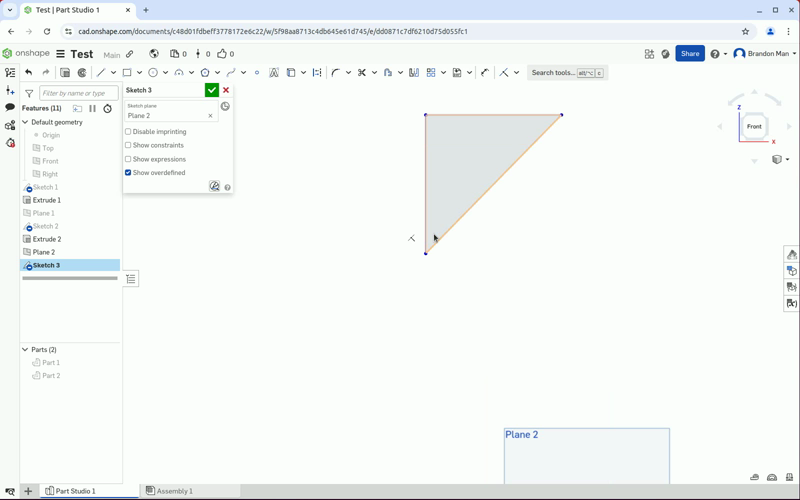
scroll(6)
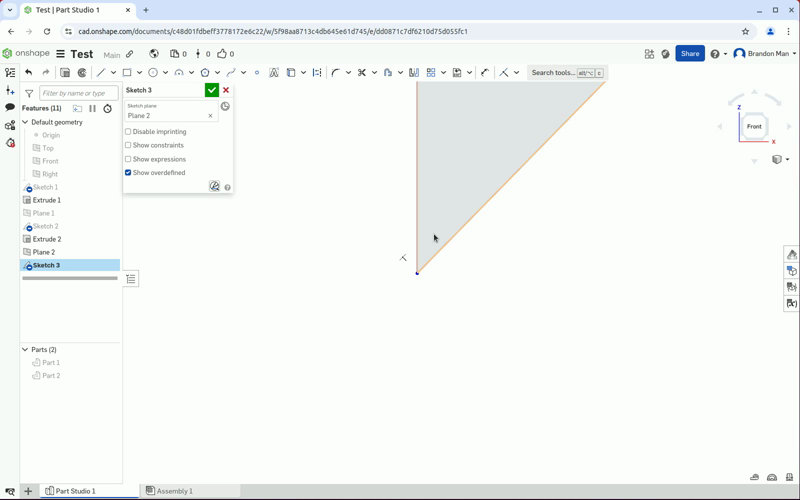
click(434, 233)
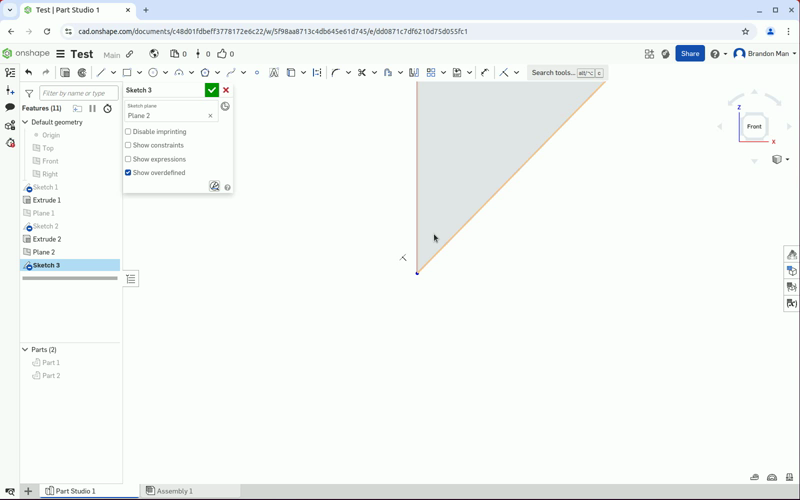
scroll(-6)
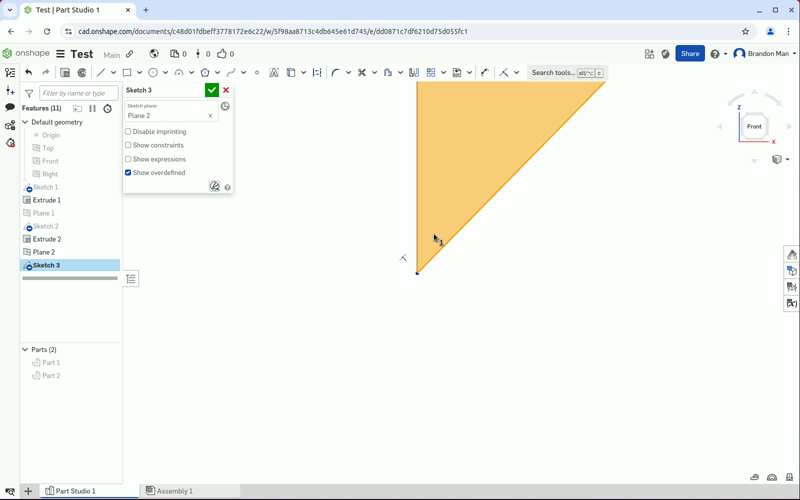
scroll(-6)
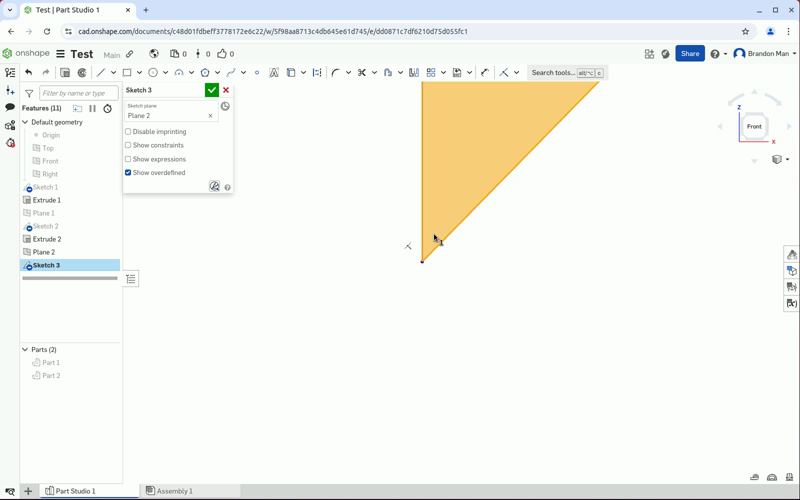
scroll(-6)
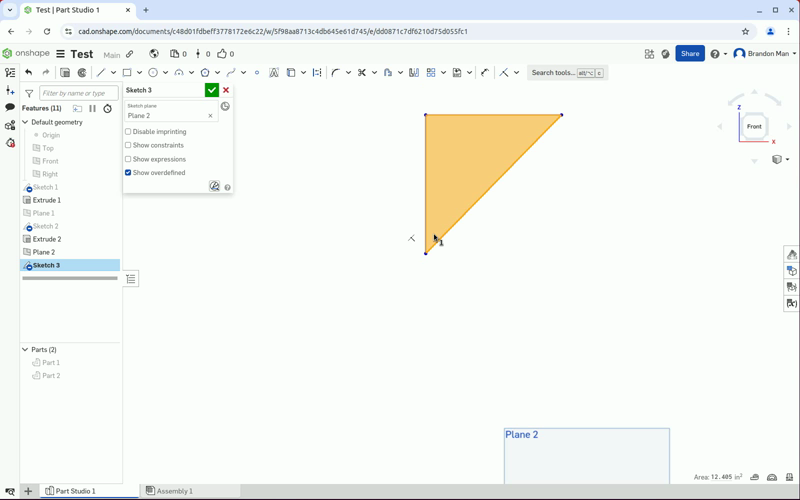
scroll(-6)
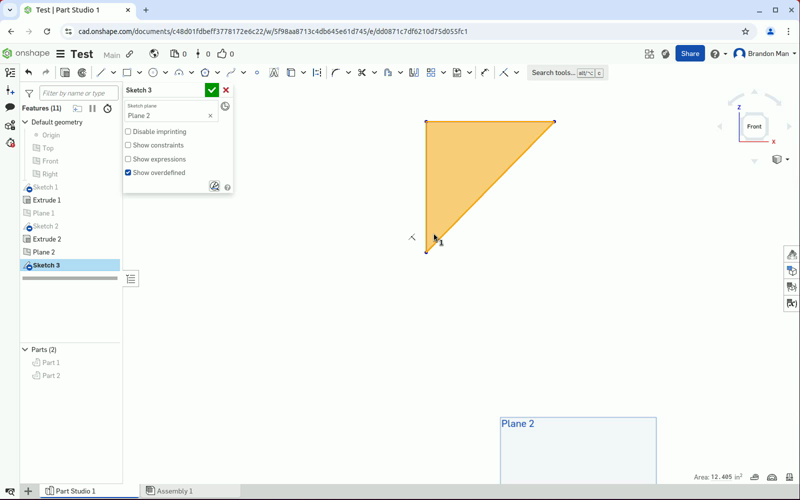
scroll(-6)
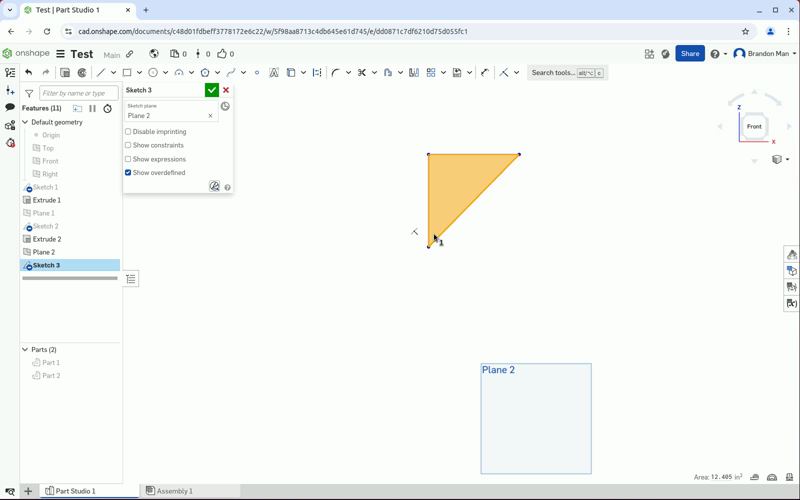
scroll(-6)
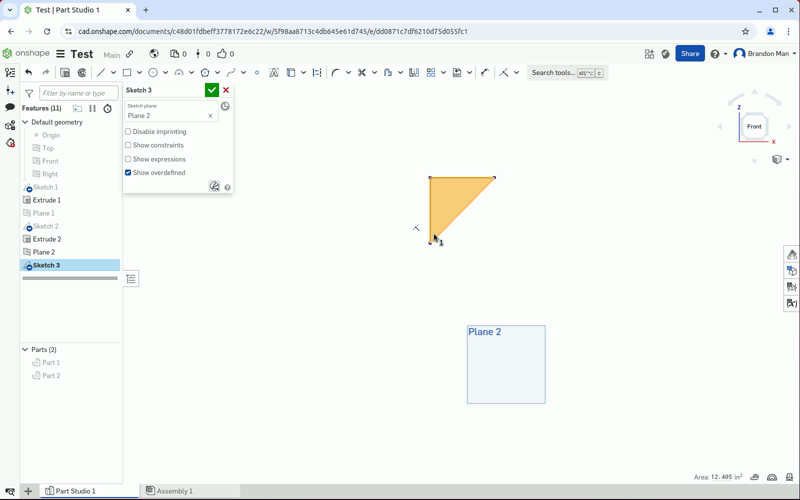
scroll(-6)
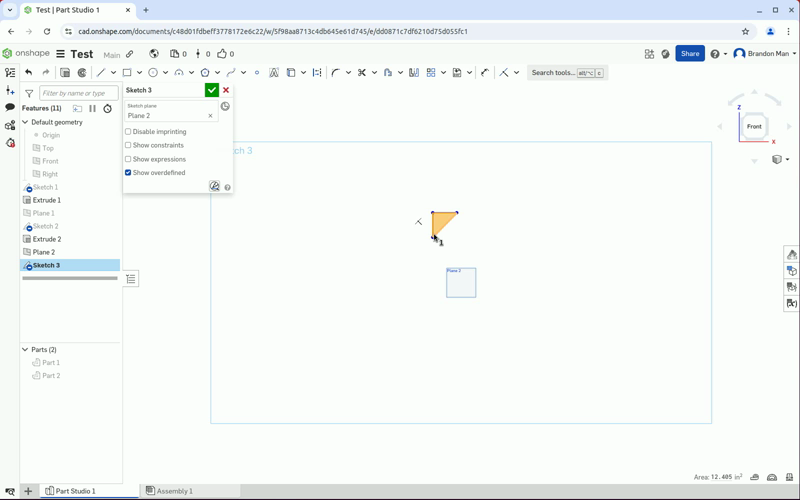
mouse_move(73, 352)
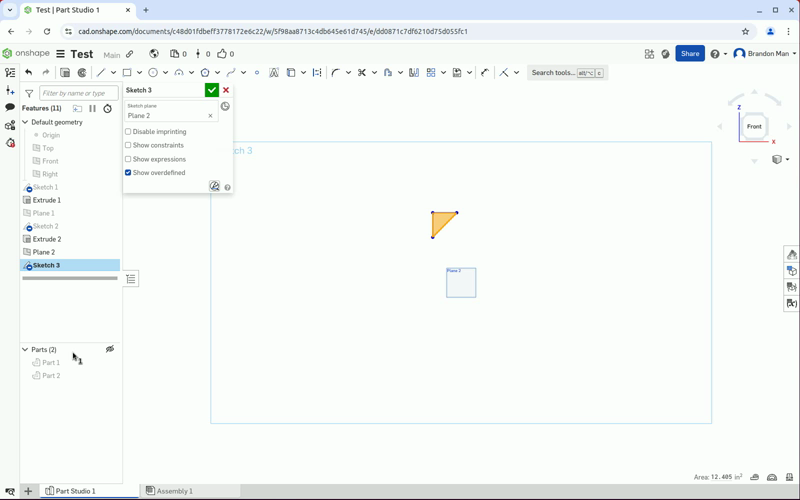
key(shift+y)
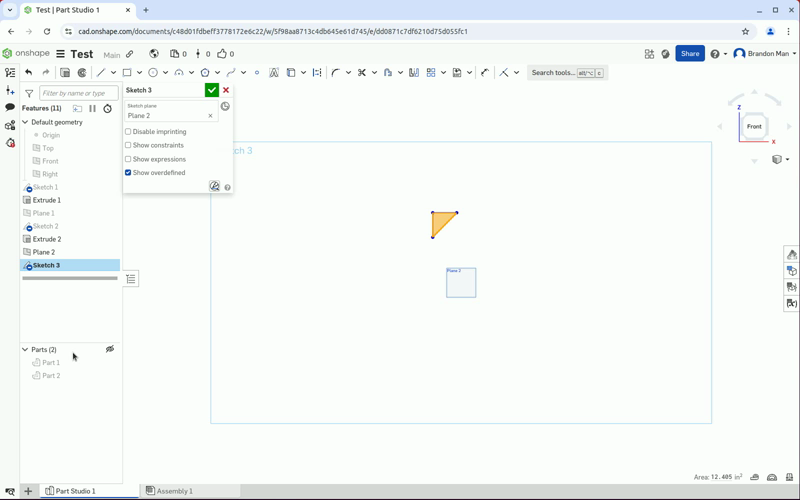
key(shift+e)
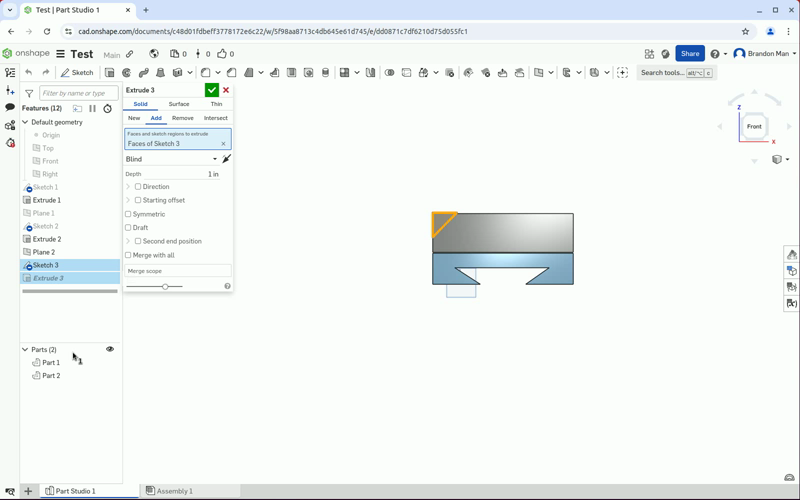
mouse_move(143, 106)
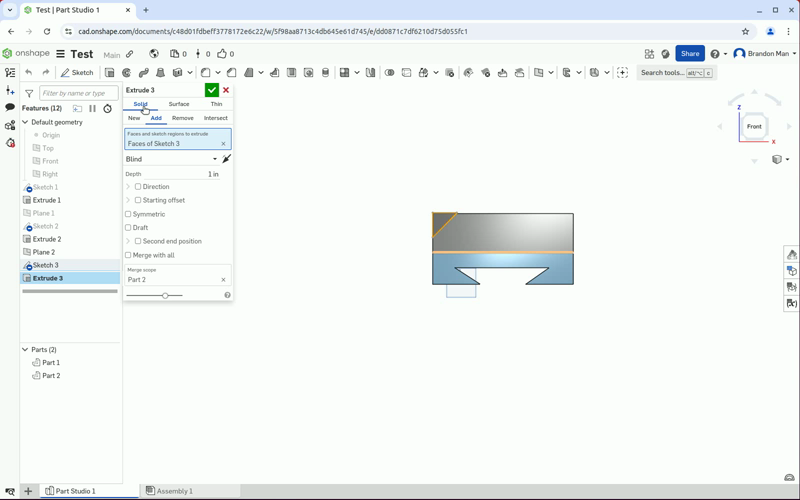
click(143, 106)
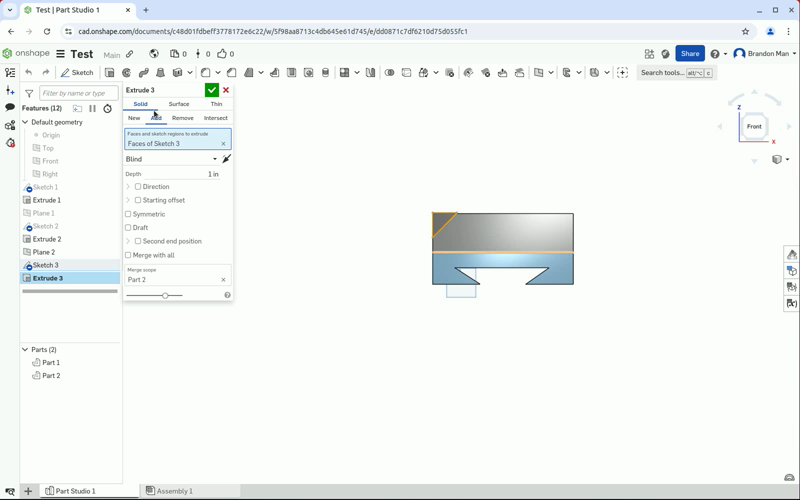
mouse_move(186, 120)
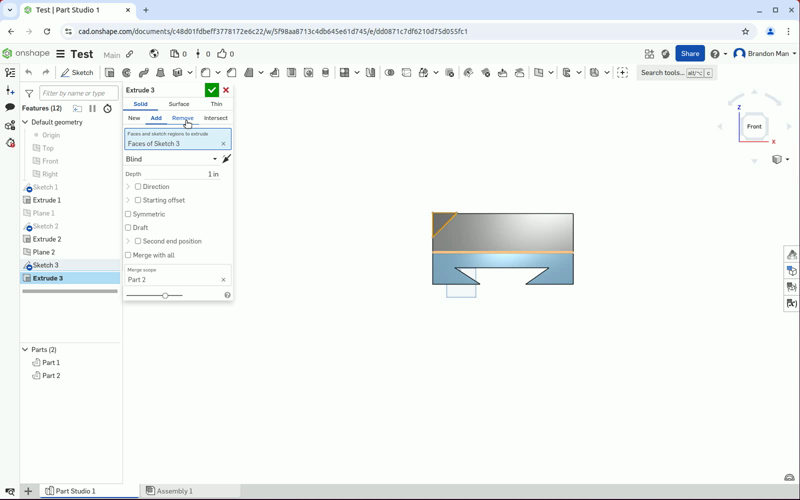
click(186, 120)
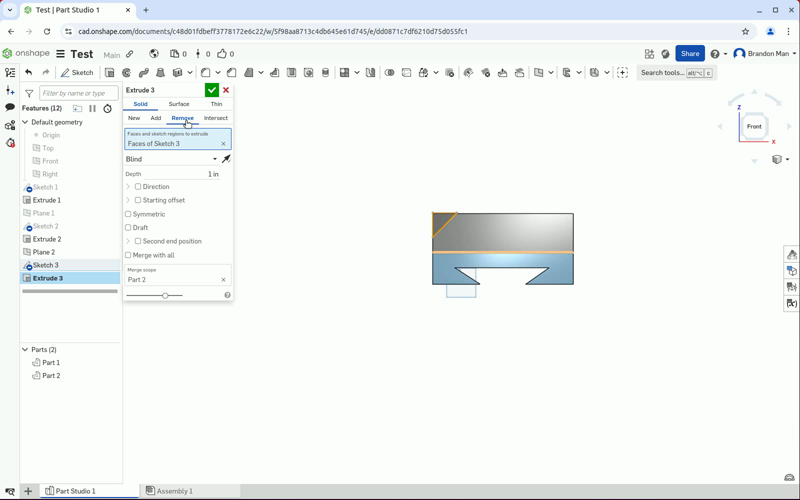
key(tab, 4)
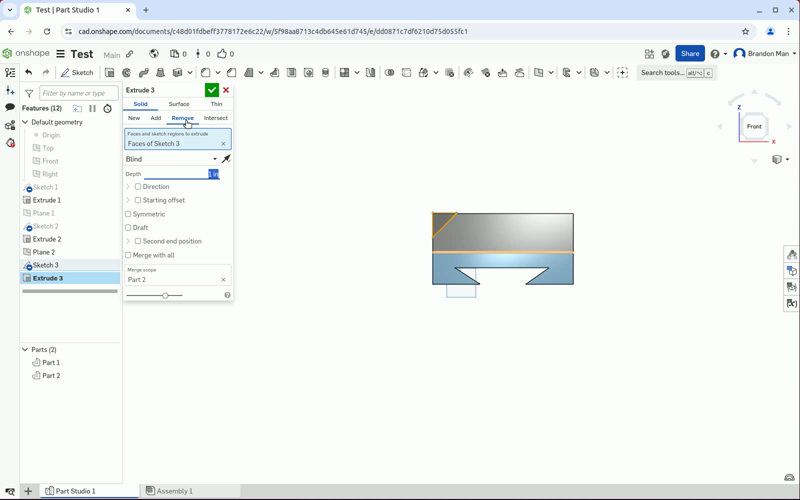
text(15.887)
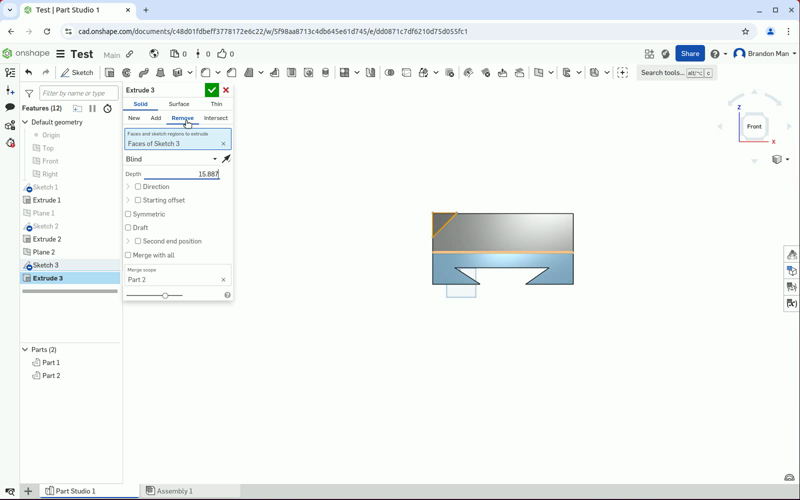
key(tab, 6)
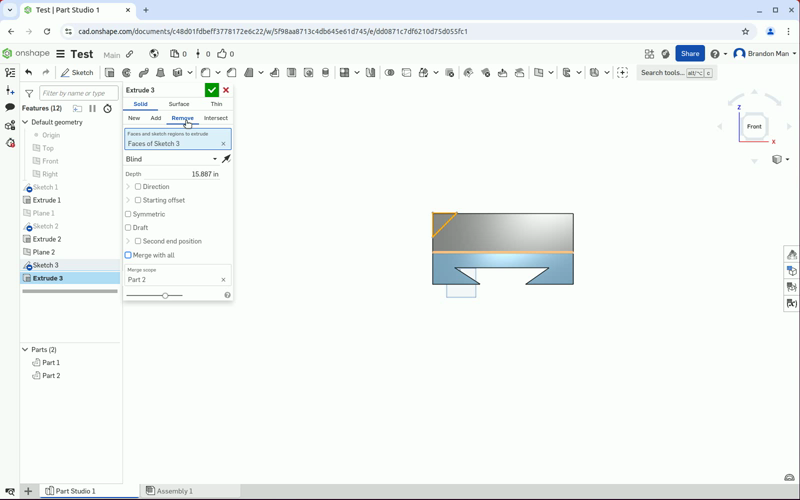
key(space)
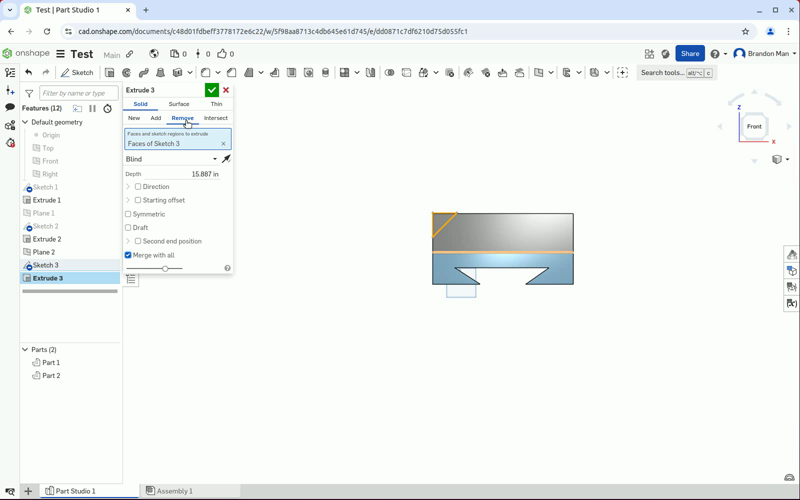
key(enter)
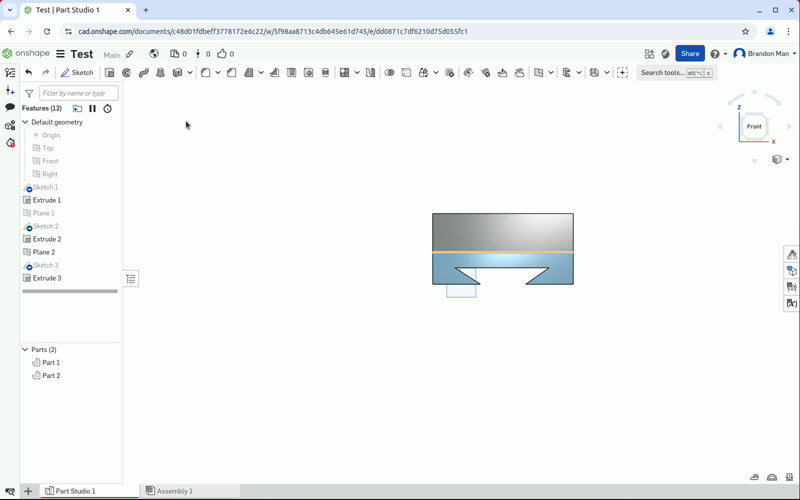
key(shift+h)
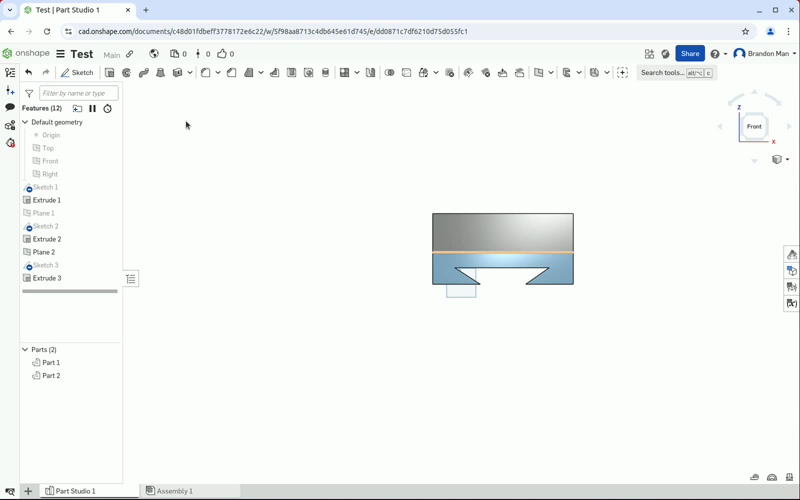
key(shift+h)
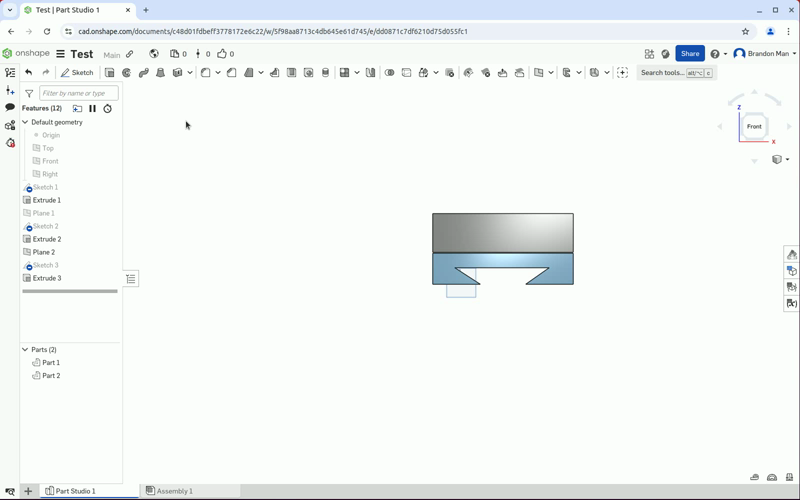
mouse_move(73, 189)
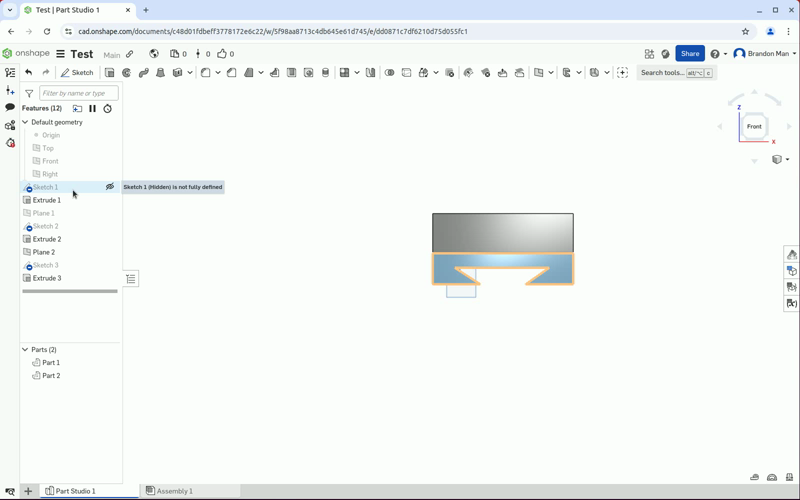
click(73, 189)
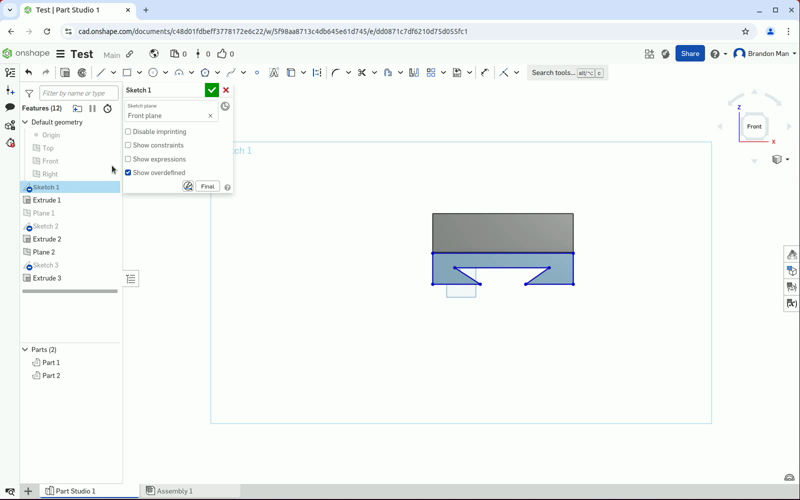
mouse_move(229, 92)
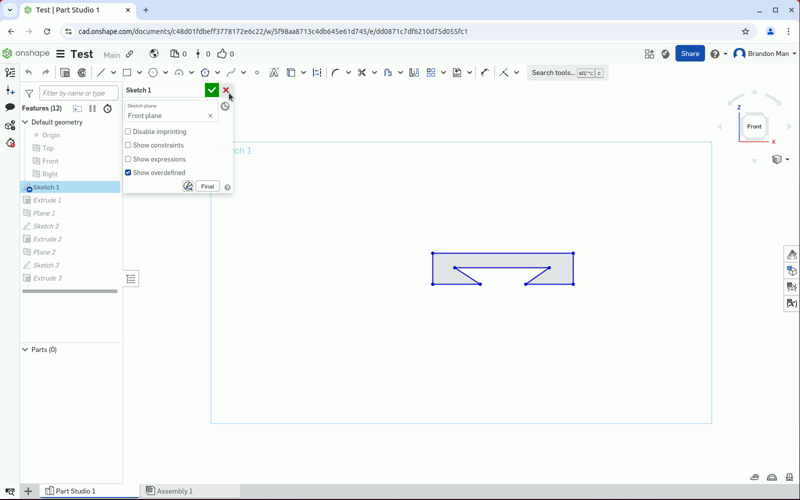
click(229, 92)
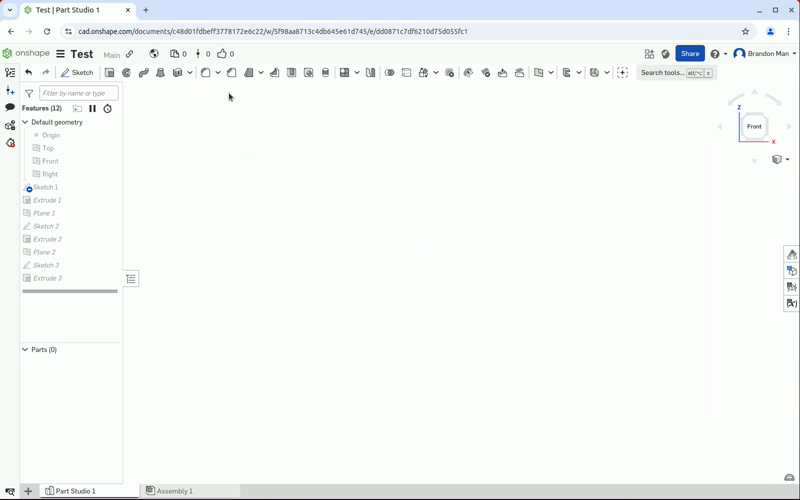
key(shift+s)
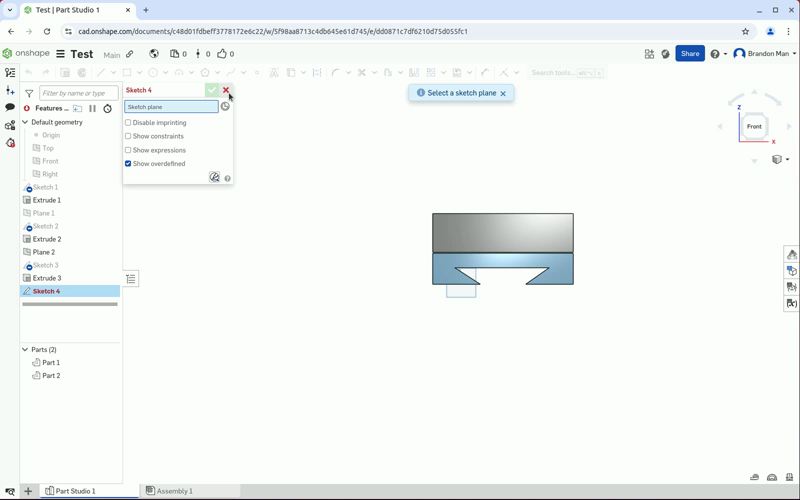
mouse_move(73, 254)
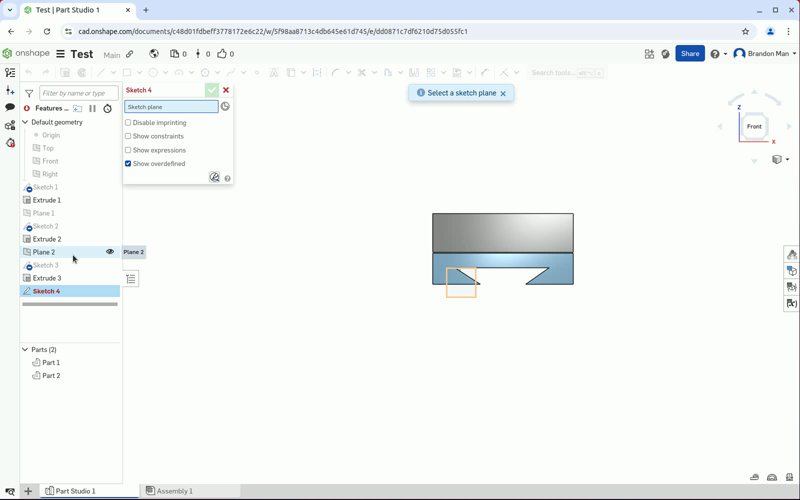
click(73, 254)
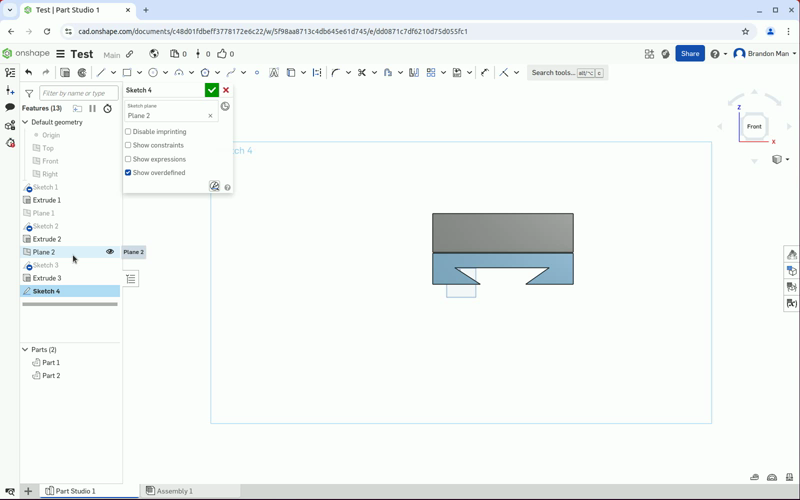
mouse_move(73, 352)
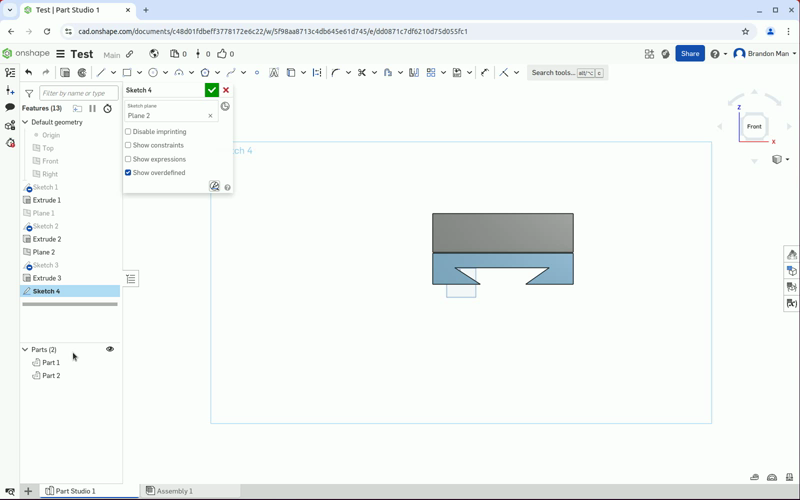
key(y)
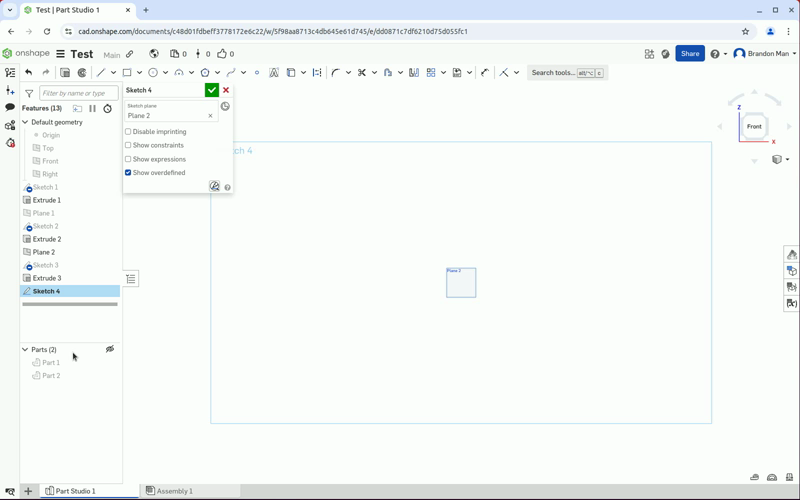
key(l)
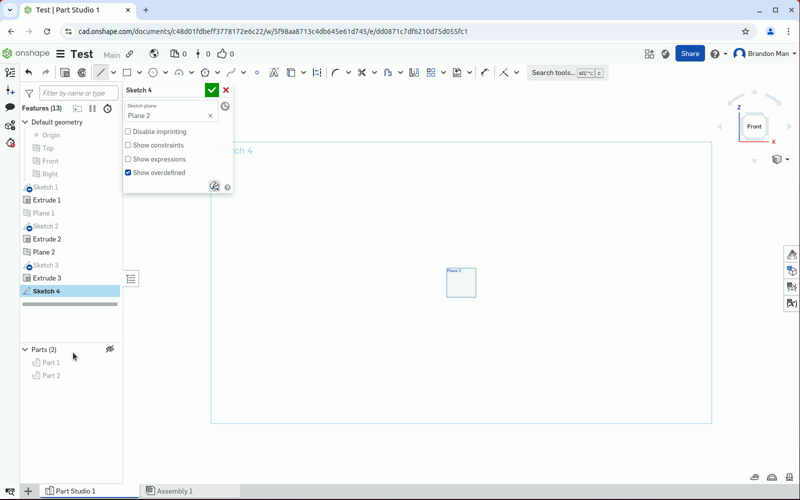
key_down(shift)
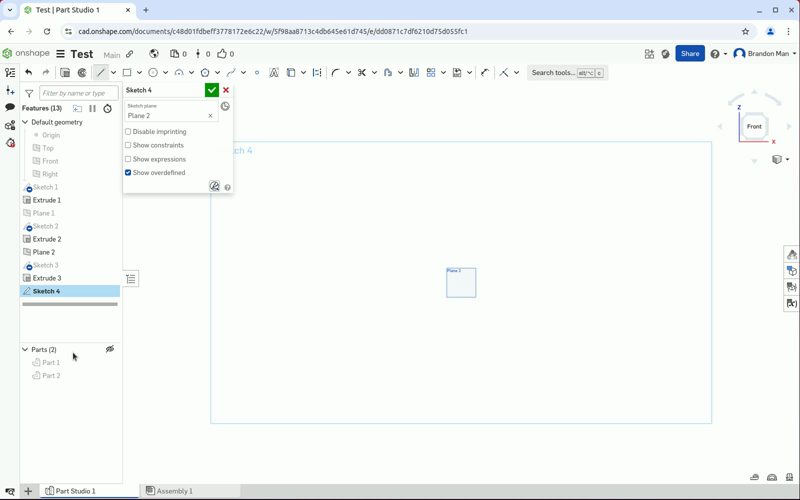
mouse_move(549, 213)
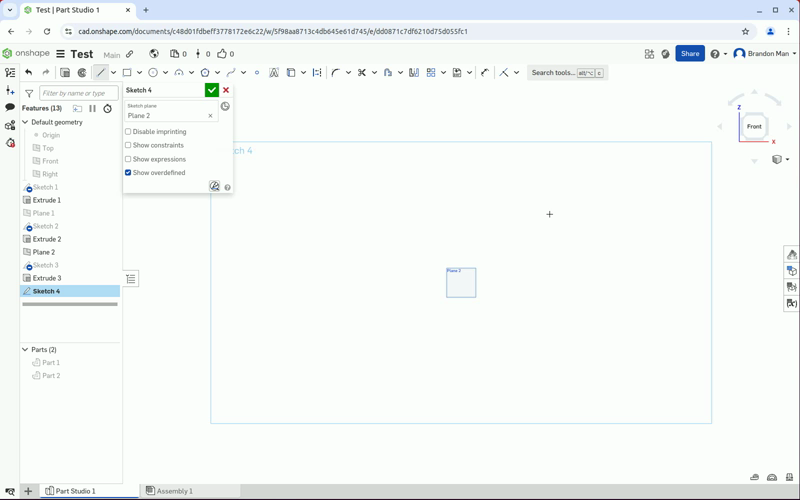
click(549, 213)
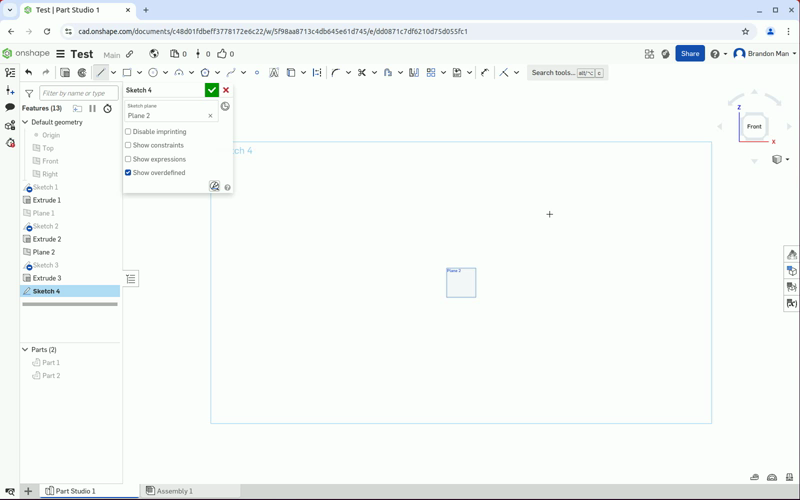
key_up(shift)
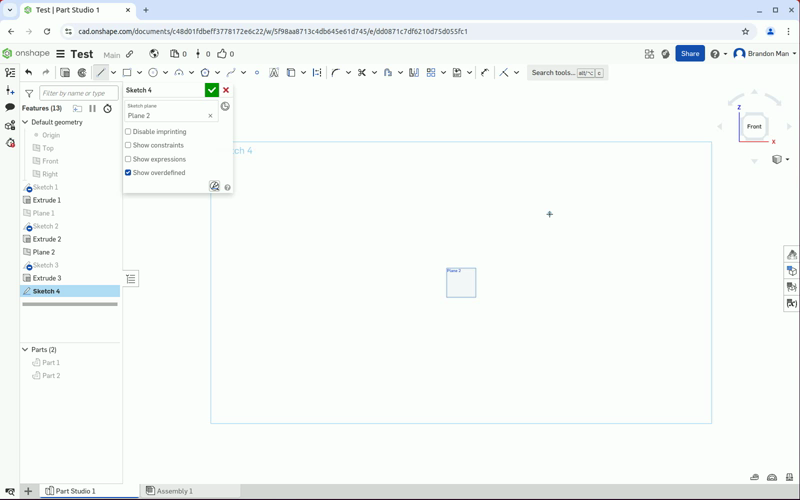
key_down(shift)
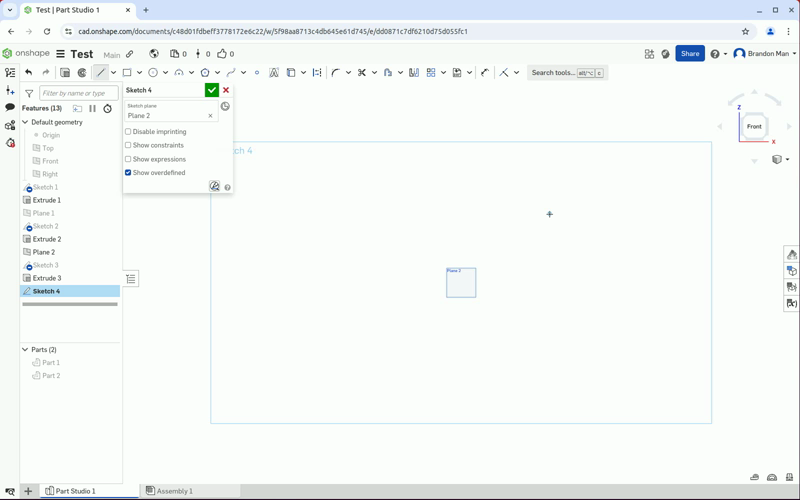
mouse_move(579, 213)
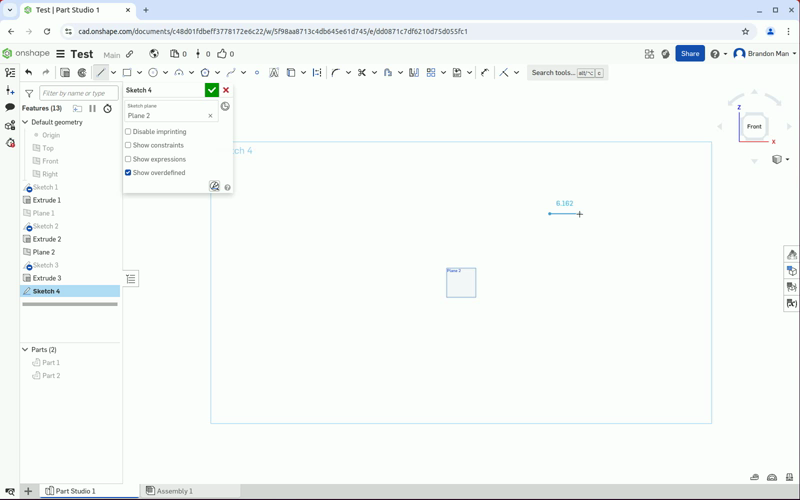
mouse_move(574, 238)
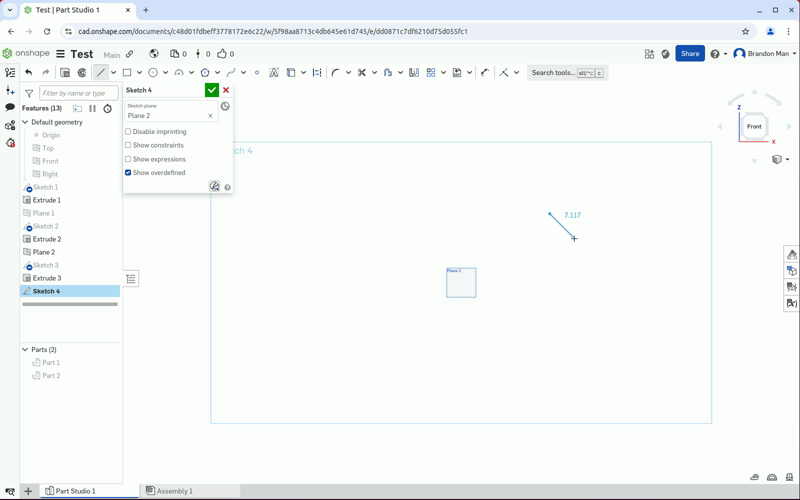
click(574, 238)
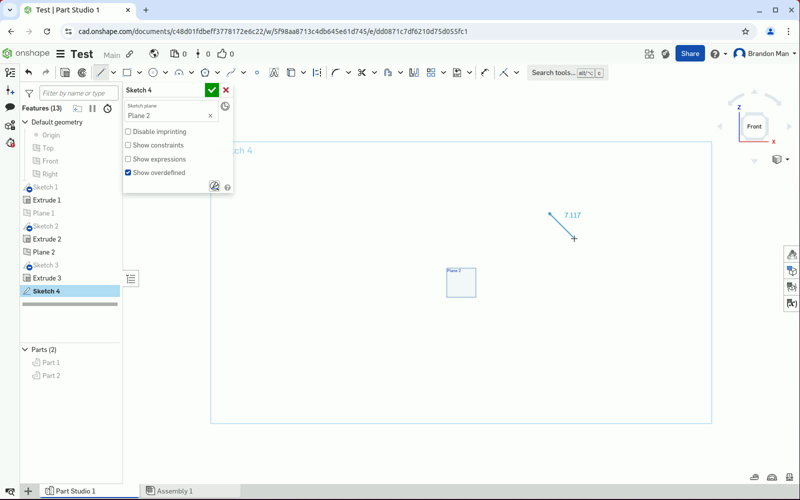
key_up(shift)
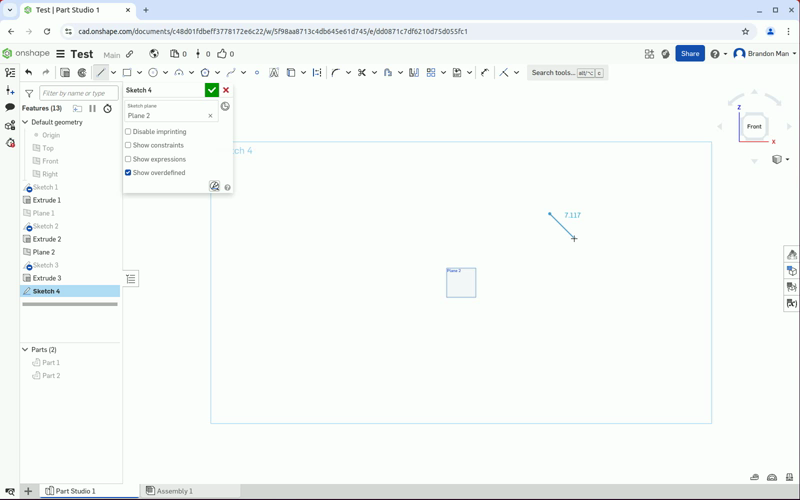
key_down(shift)
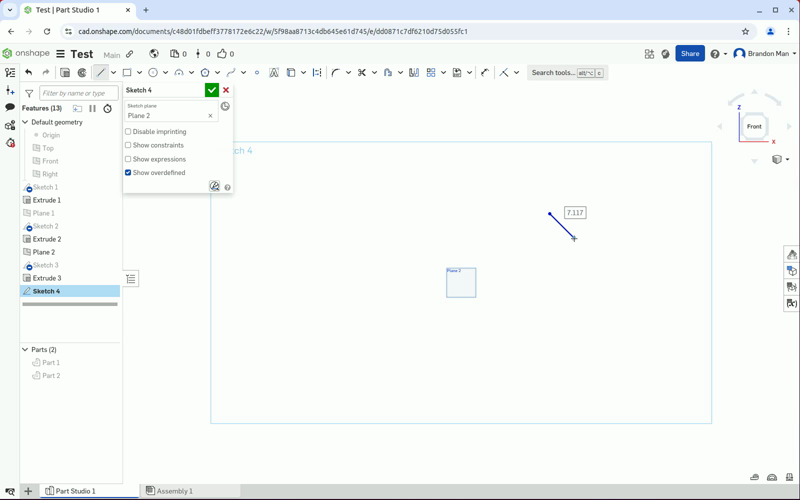
mouse_move(589, 238)
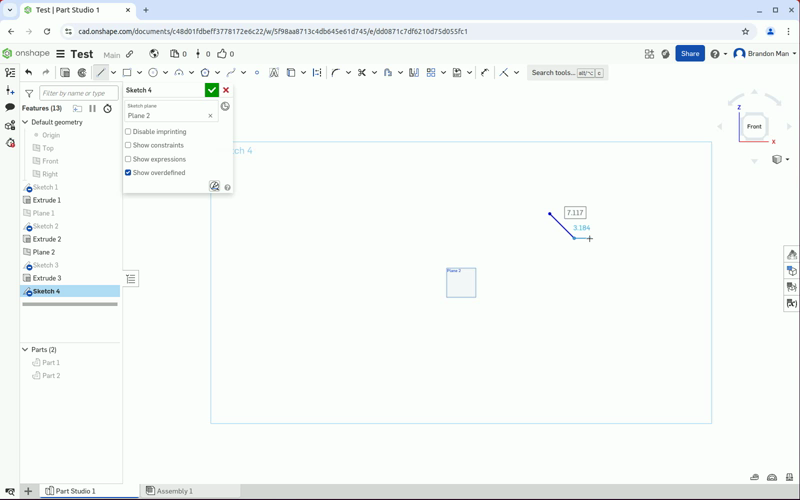
mouse_move(574, 213)
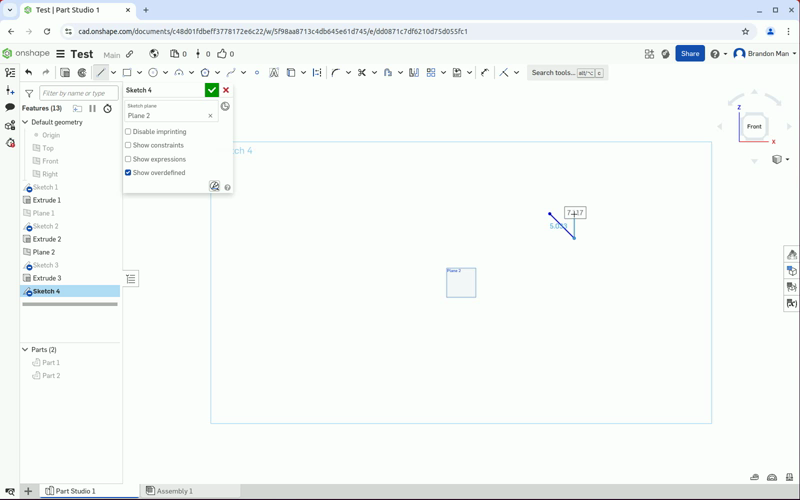
click(574, 213)
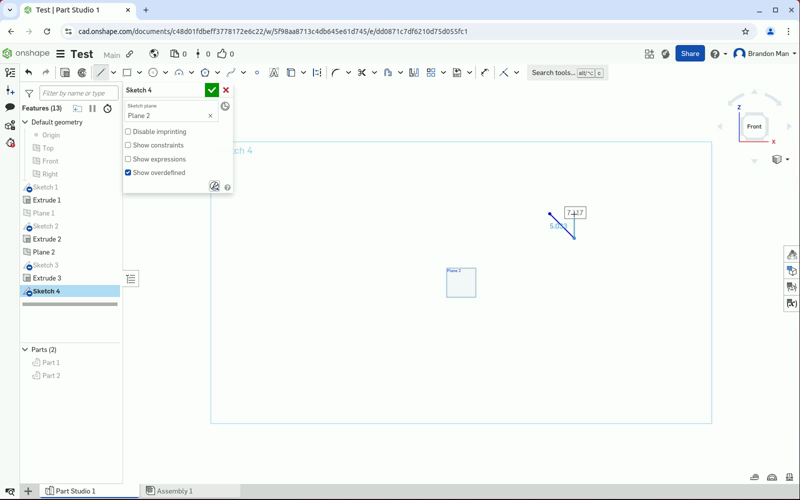
key_up(shift)
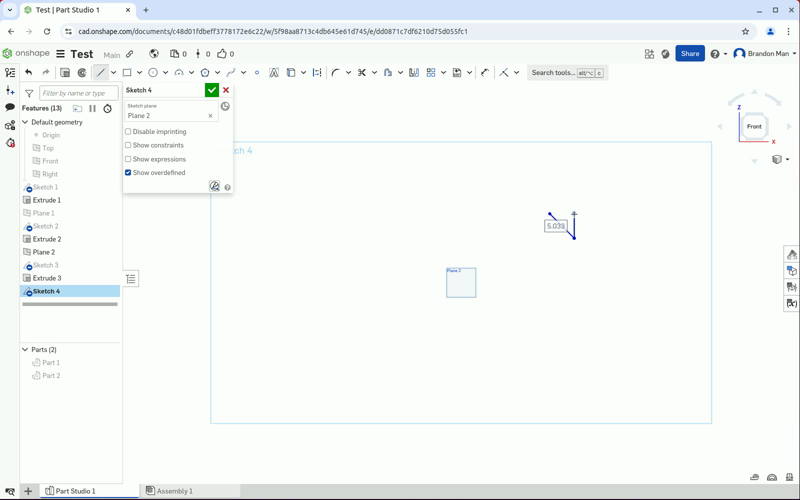
mouse_move(589, 213)
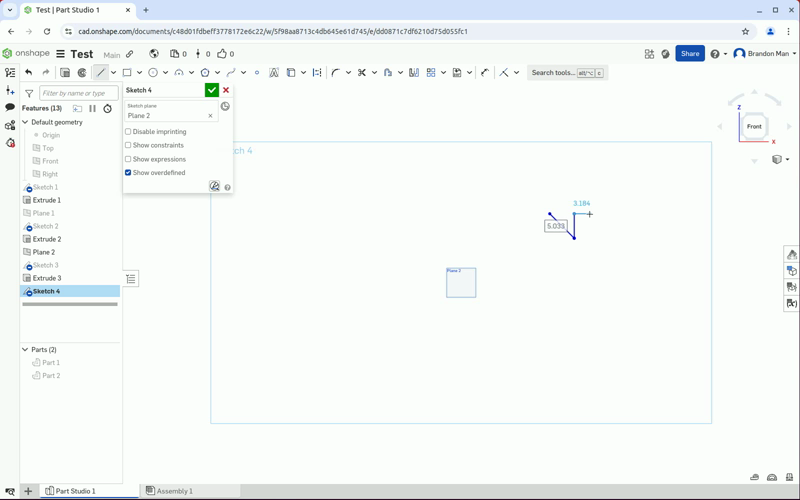
key_down(shift)
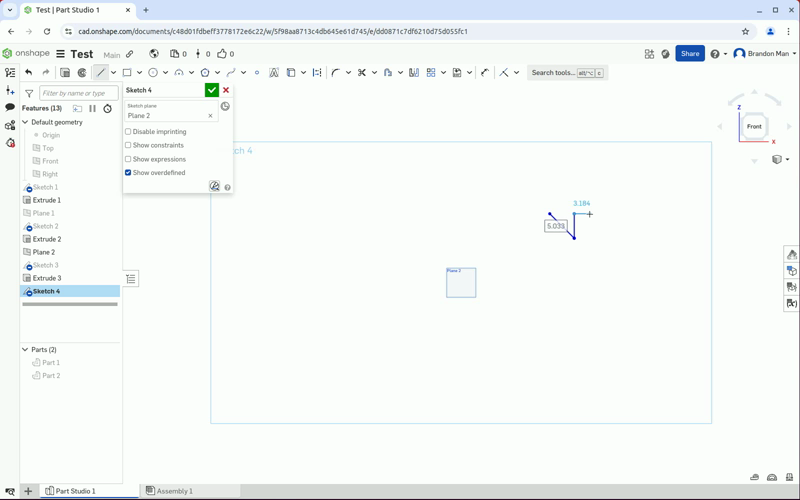
mouse_move(549, 213)
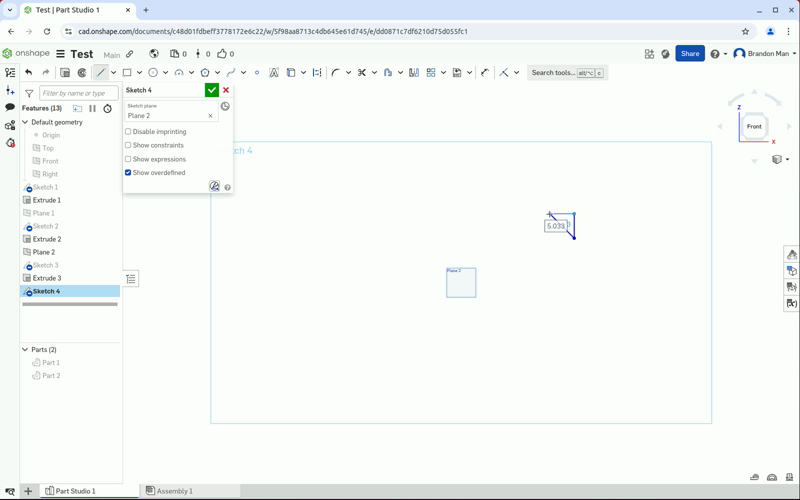
key_up(shift)
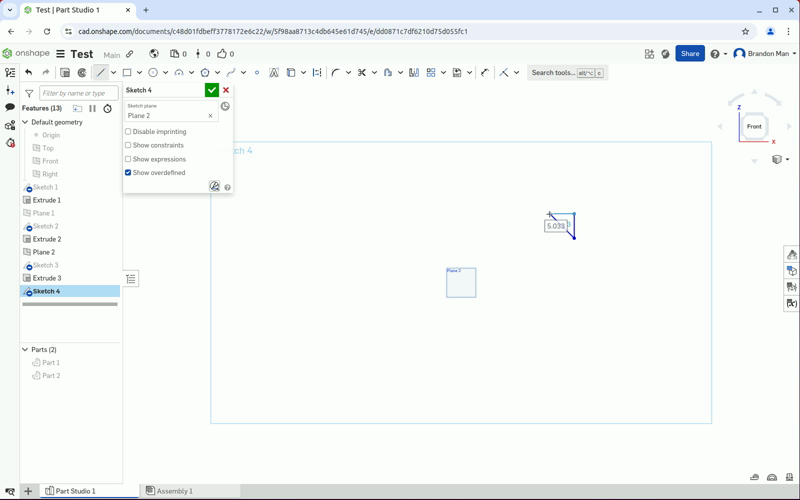
click(549, 213)
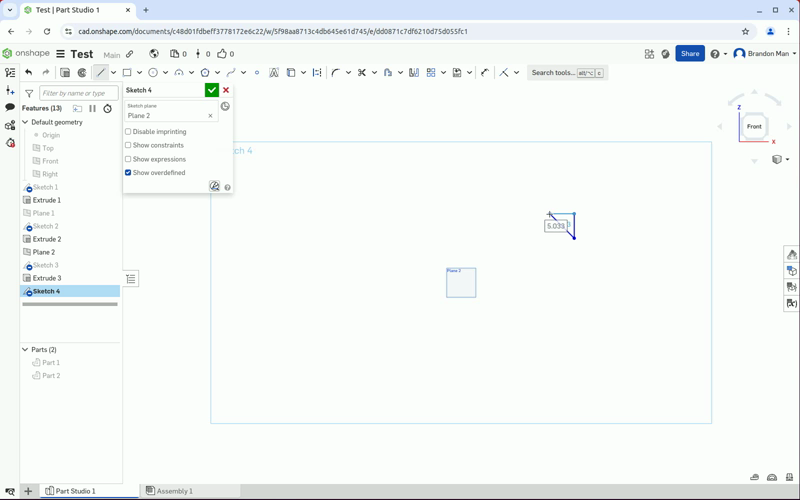
key(esc)
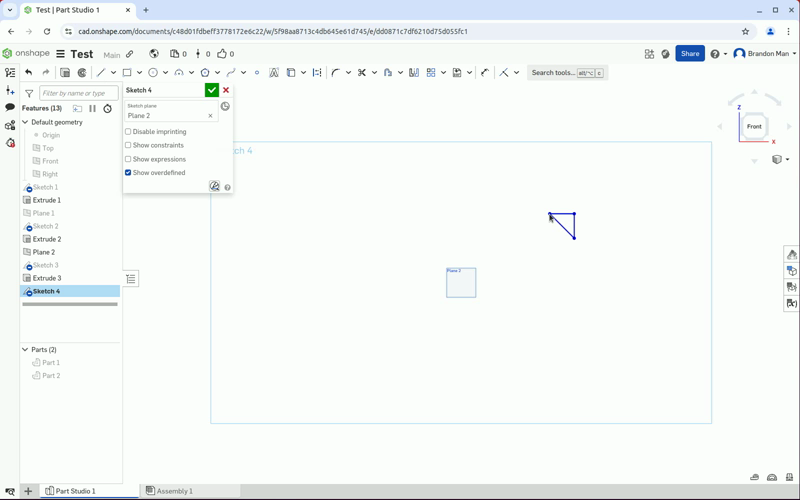
mouse_move(553, 215)
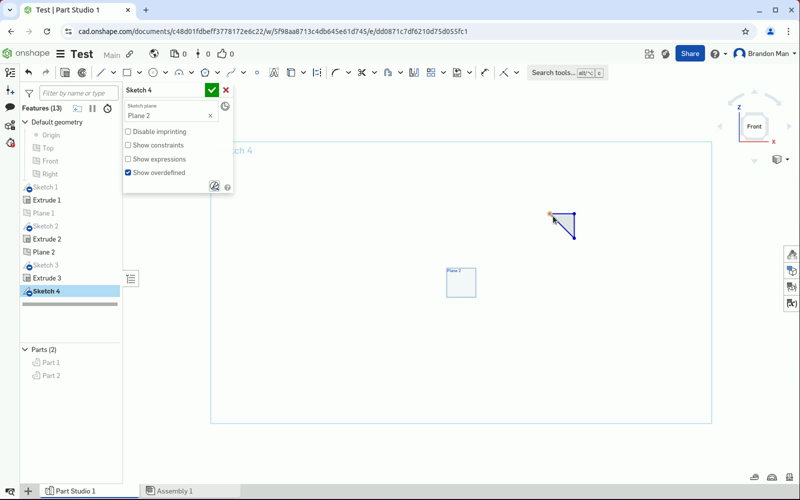
scroll(6)
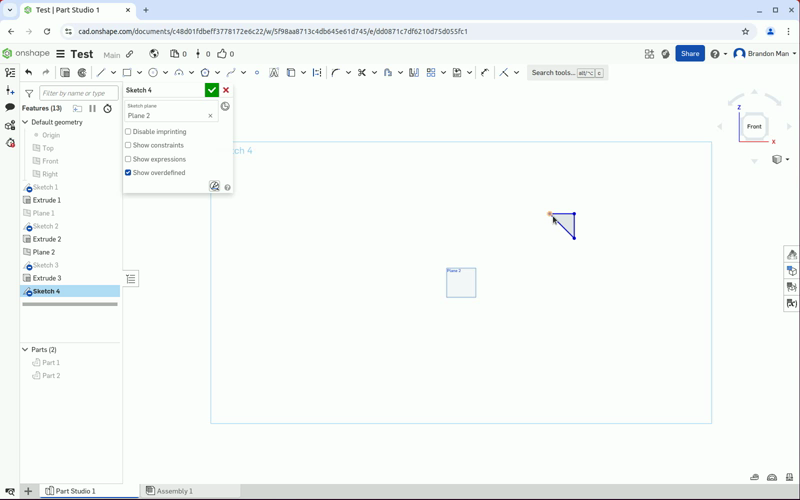
scroll(6)
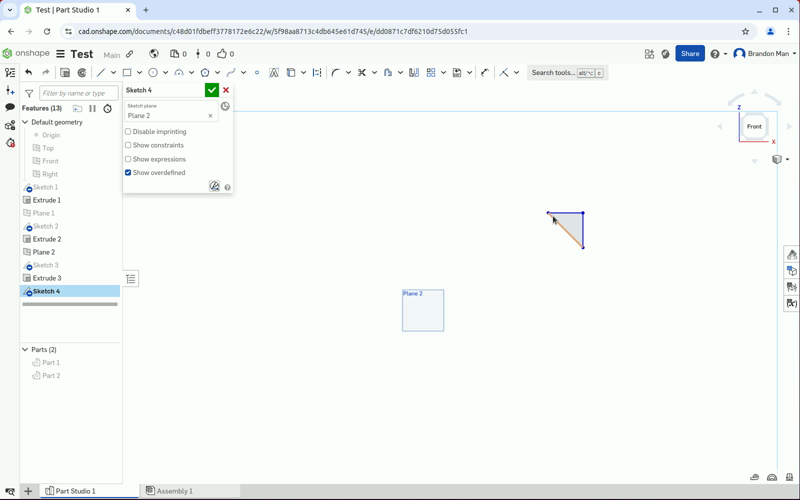
scroll(6)
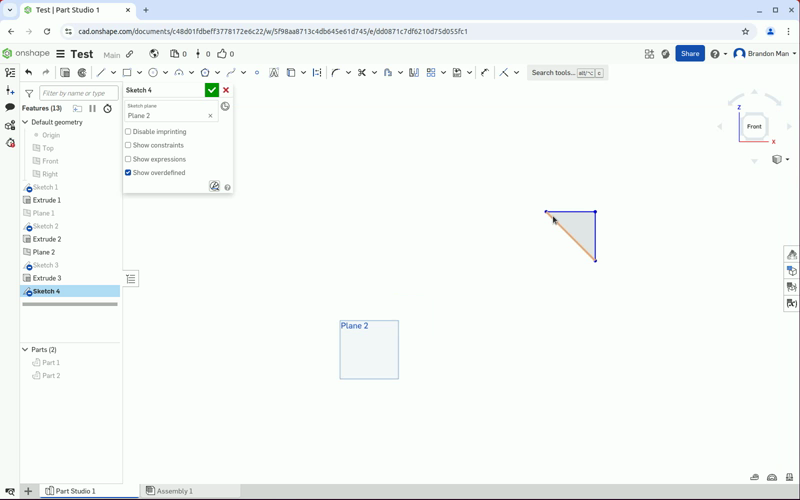
scroll(6)
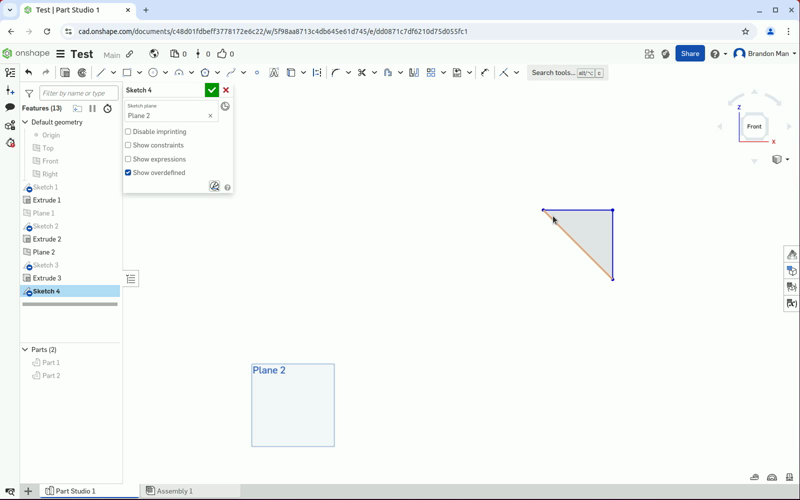
scroll(6)
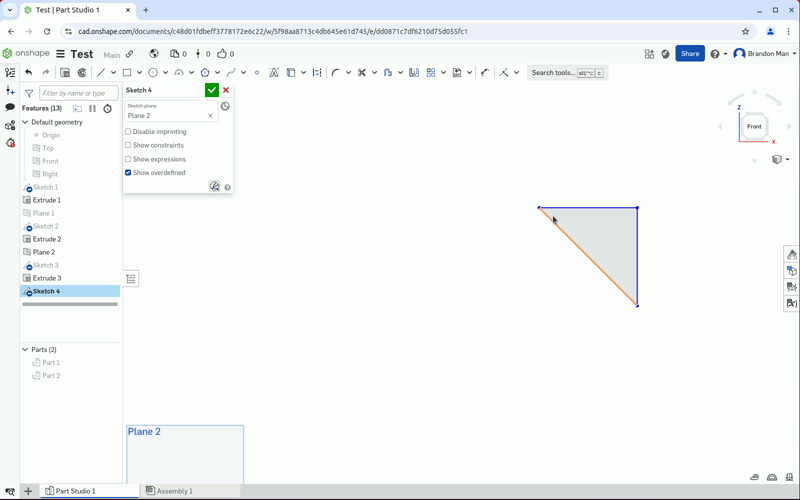
scroll(6)
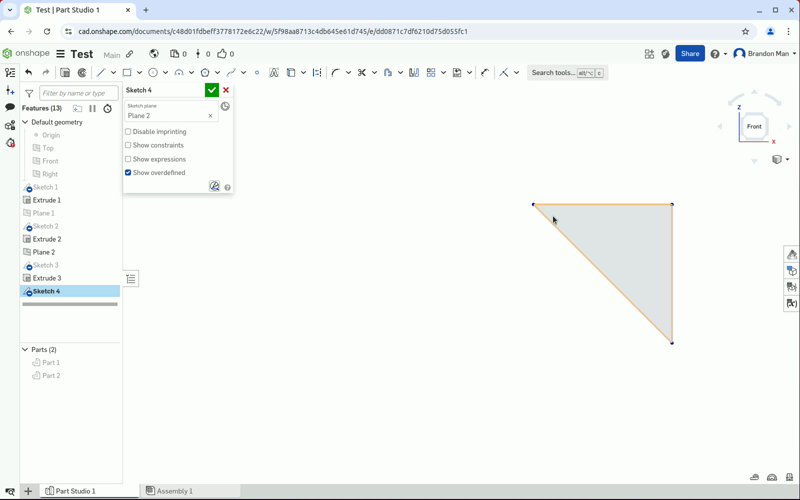
scroll(6)
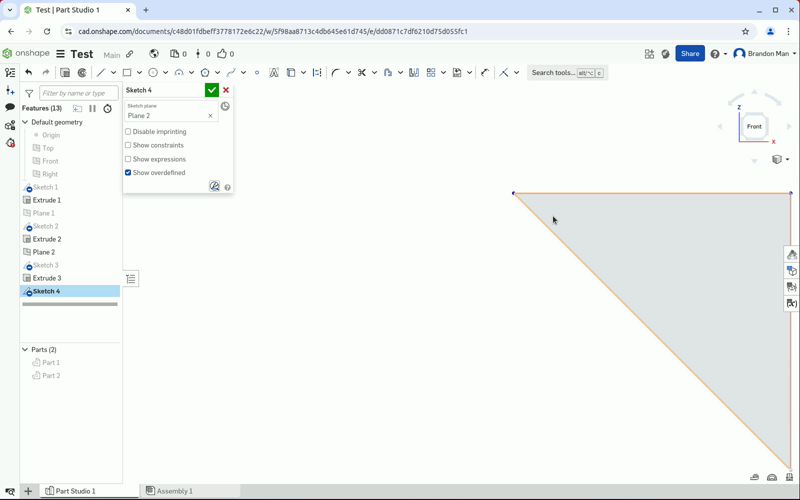
click(553, 215)
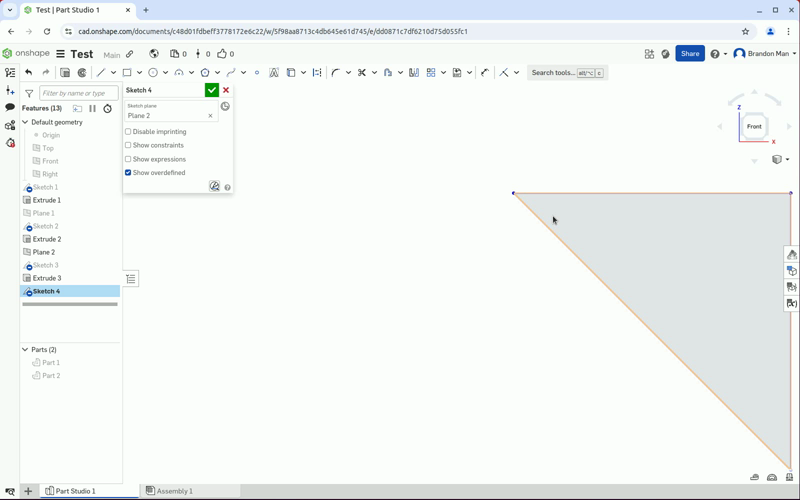
scroll(-6)
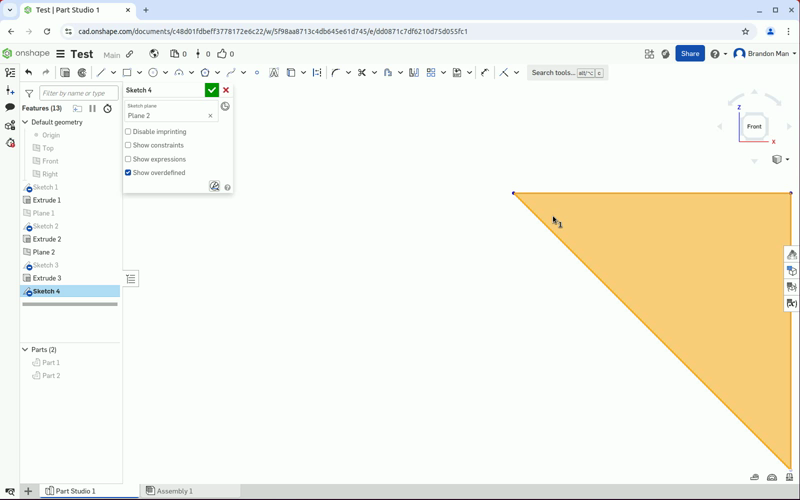
scroll(-6)
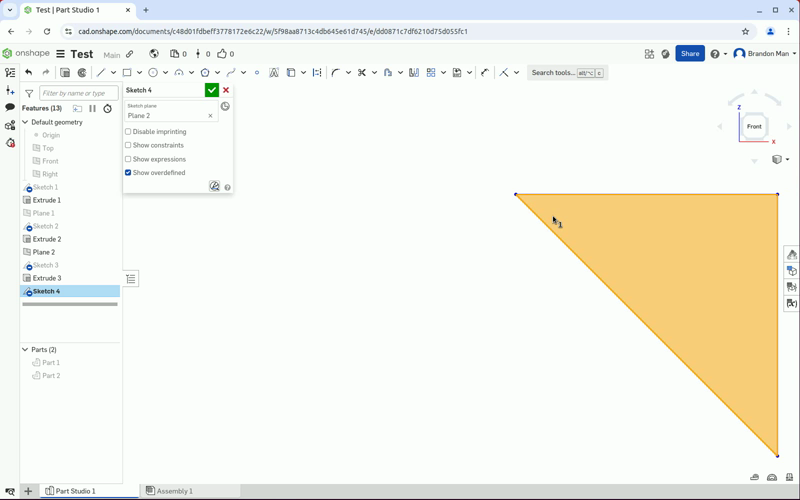
scroll(-6)
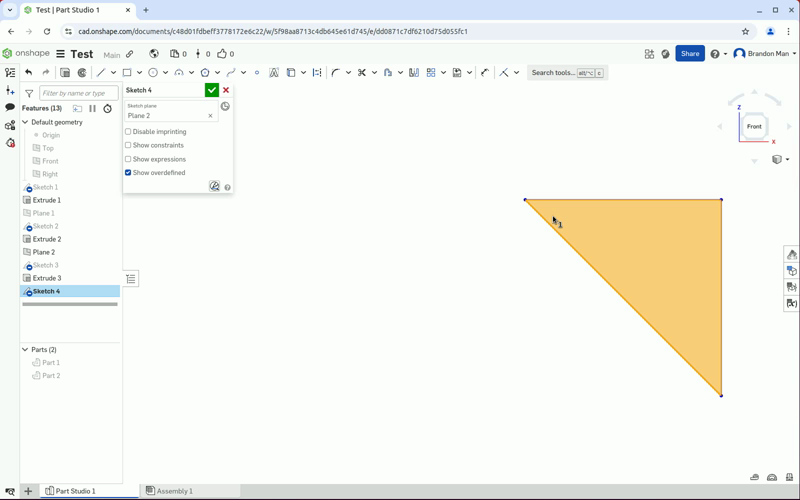
scroll(-6)
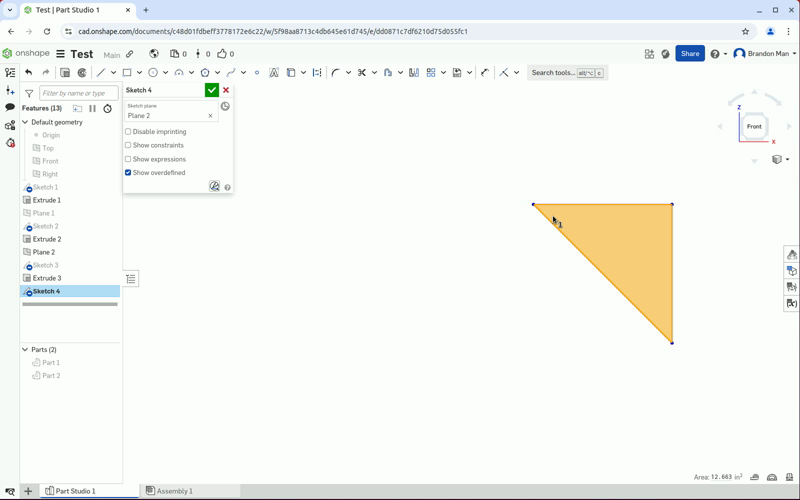
scroll(-6)
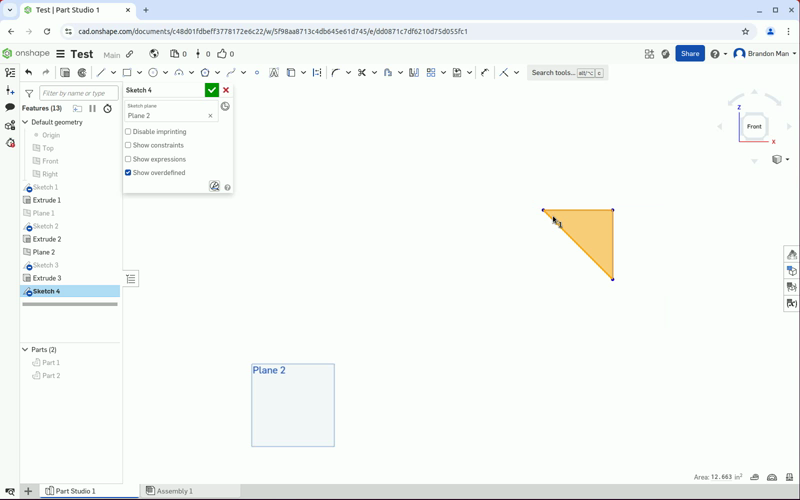
scroll(-6)
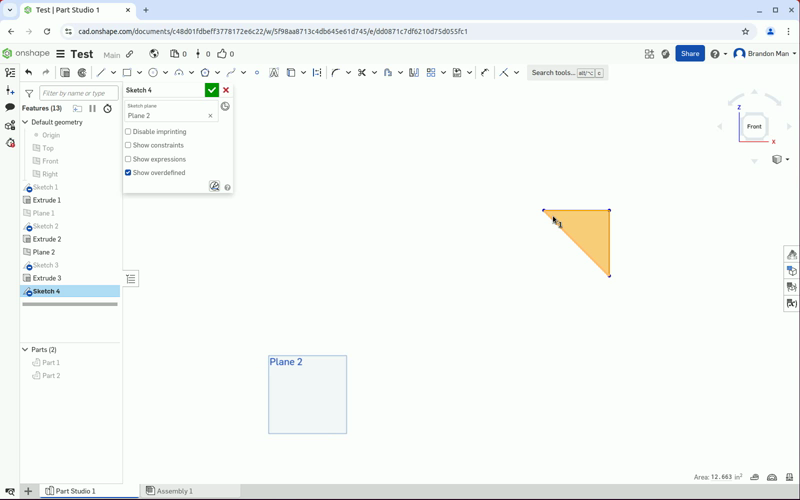
scroll(-6)
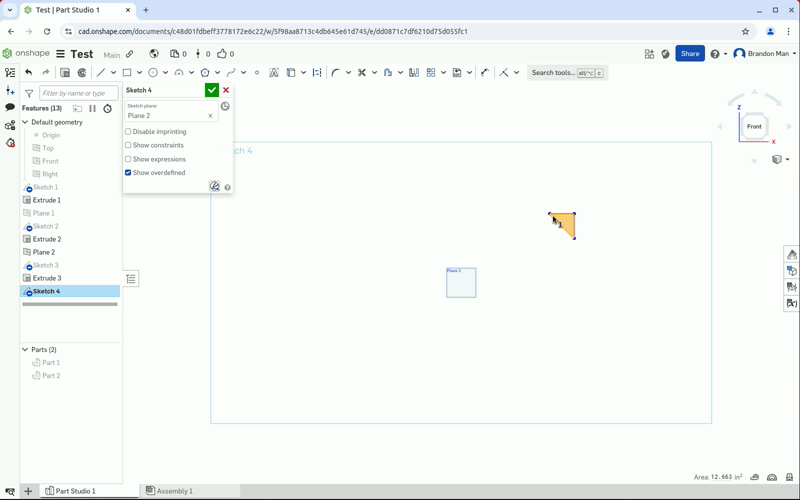
mouse_move(73, 352)
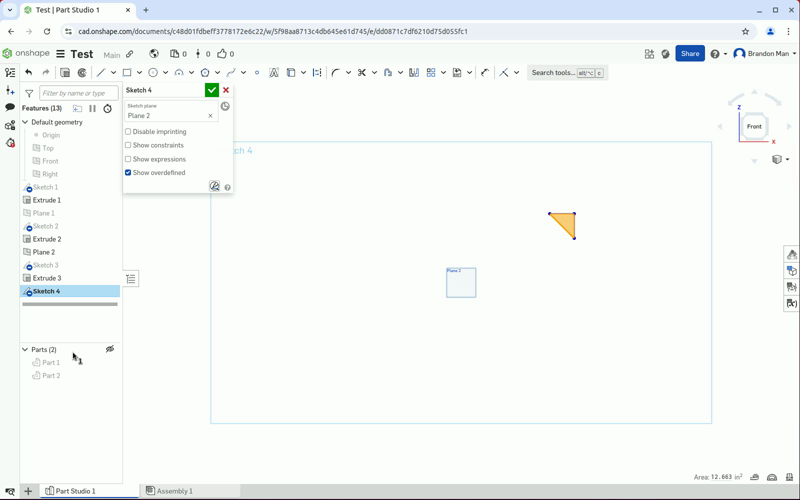
key(shift+y)
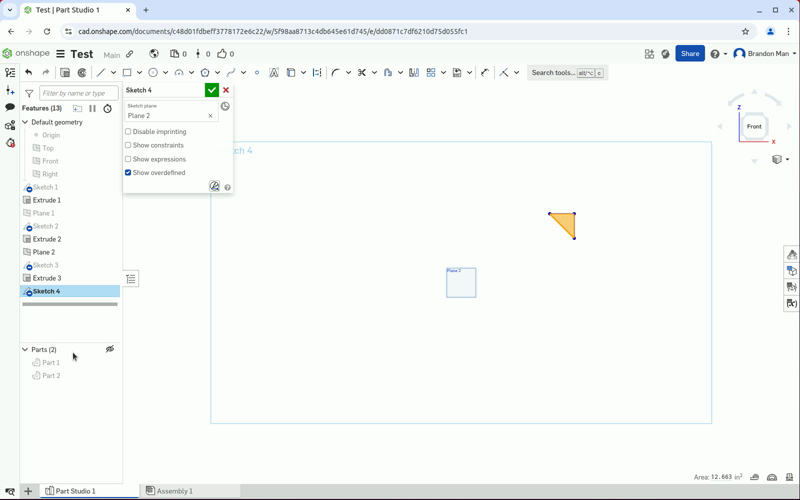
key(shift+e)
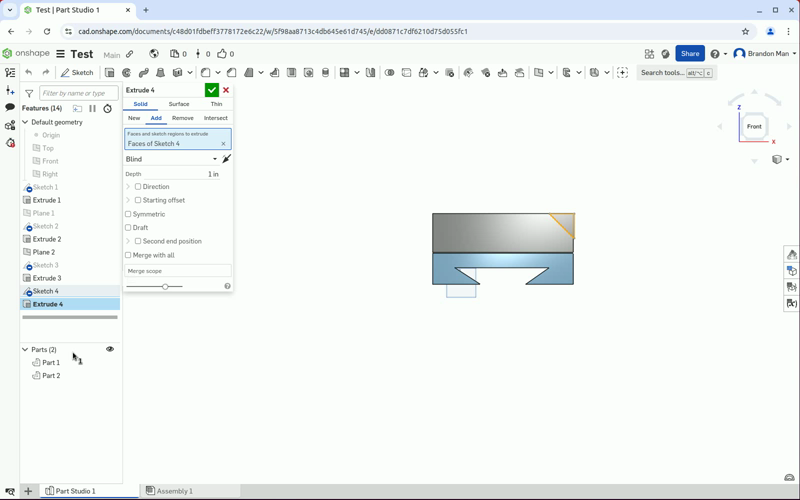
mouse_move(143, 106)
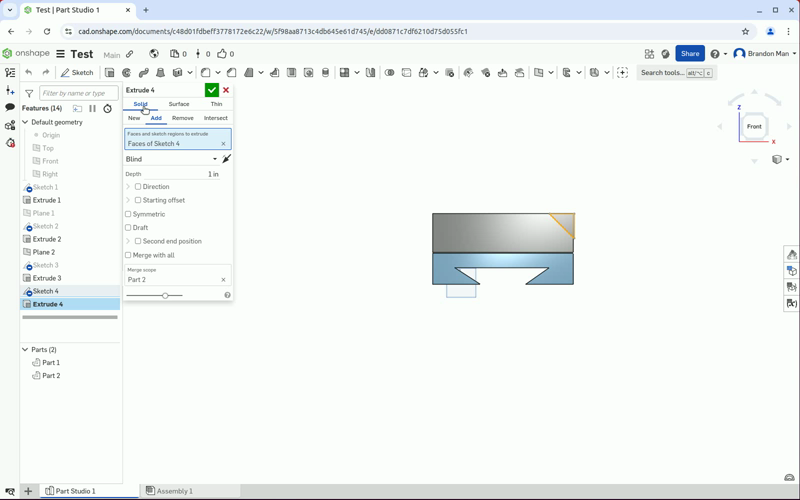
click(143, 106)
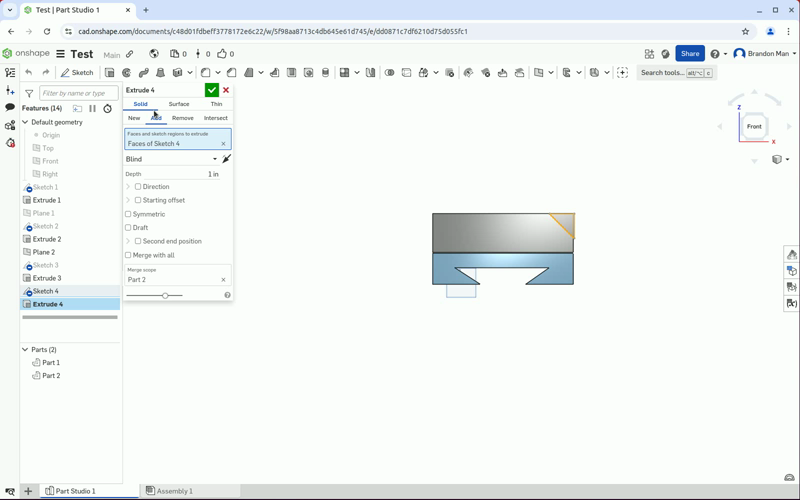
mouse_move(186, 120)
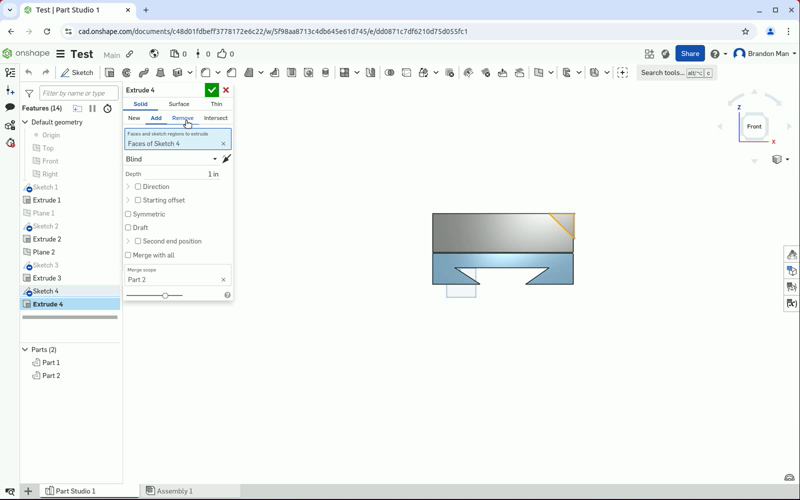
click(186, 120)
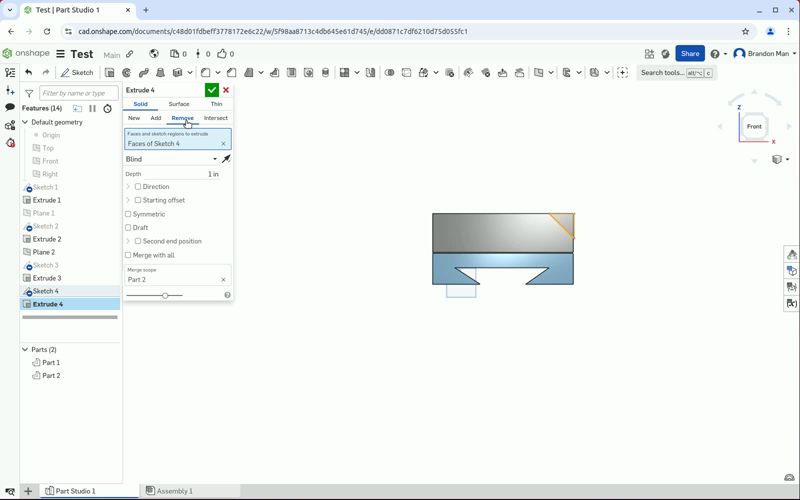
key(tab, 4)
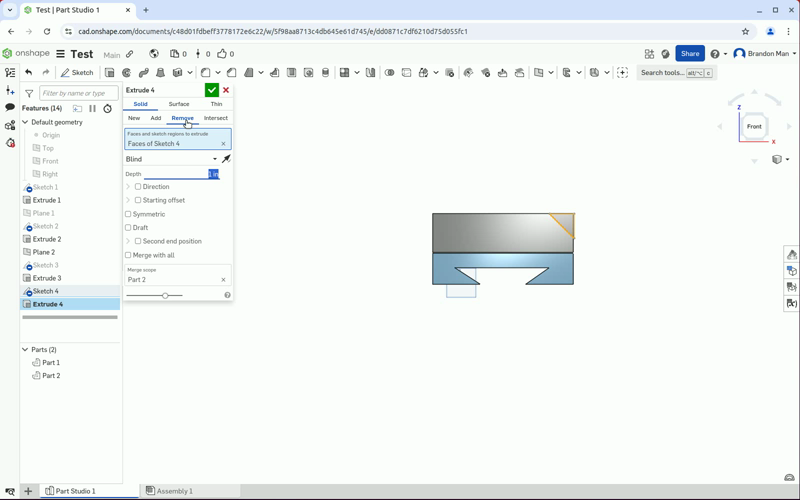
text(15.887)
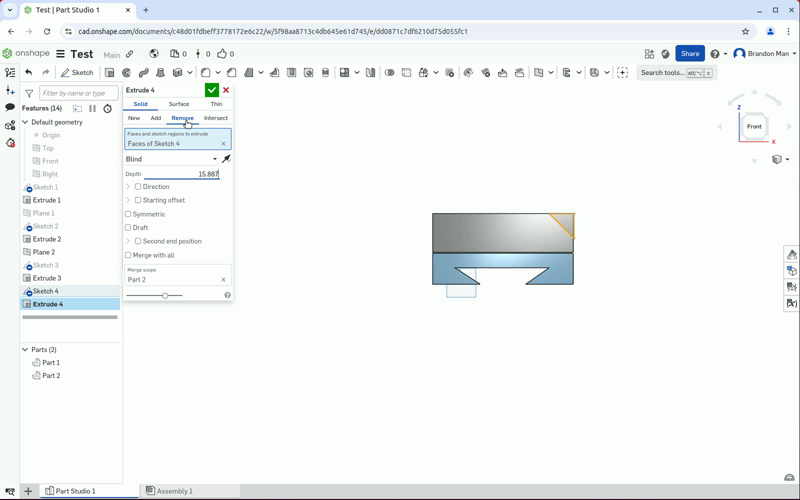
key(tab, 6)
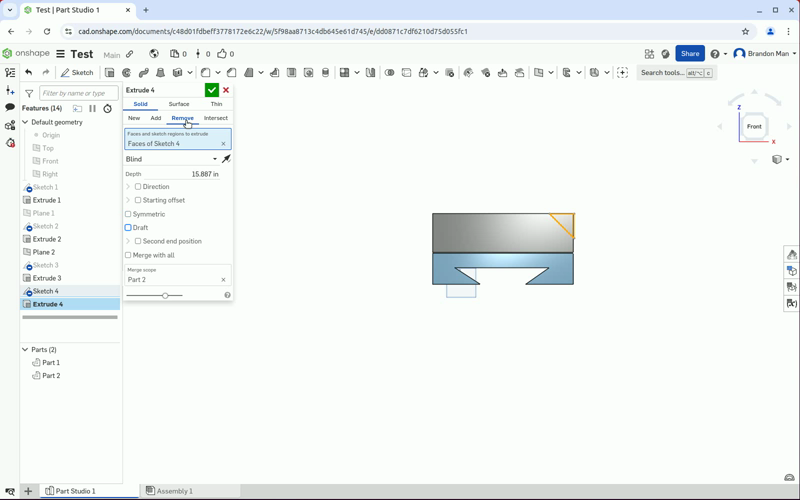
key(space)
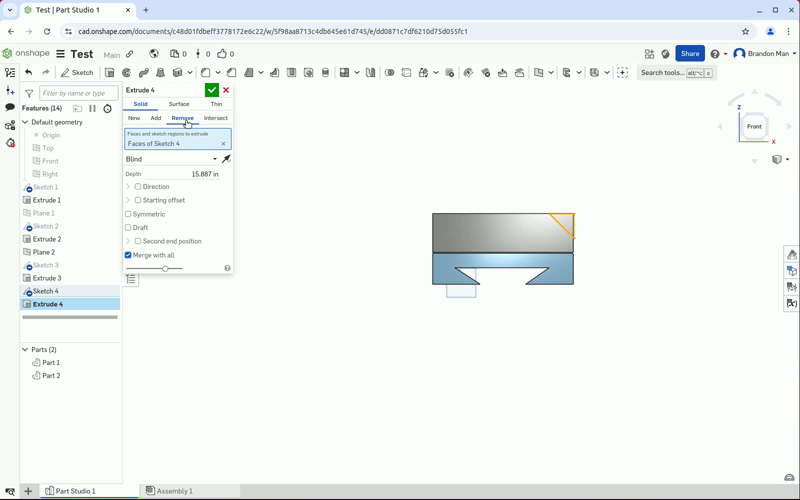
key(enter)
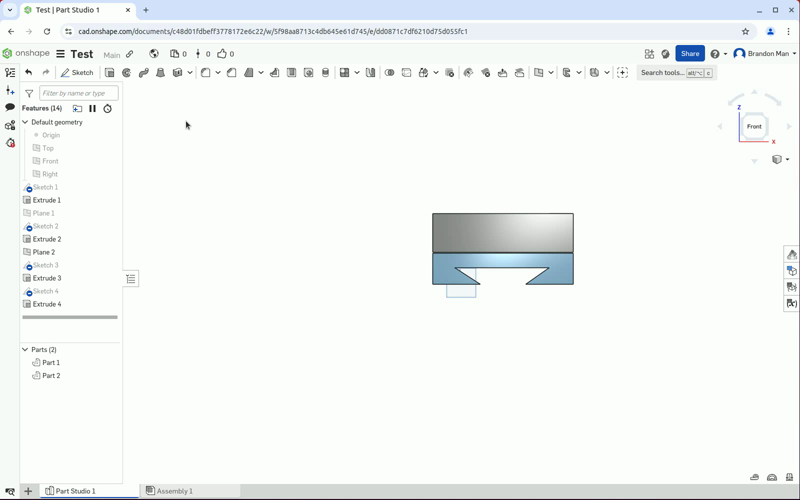
key(shift+h)
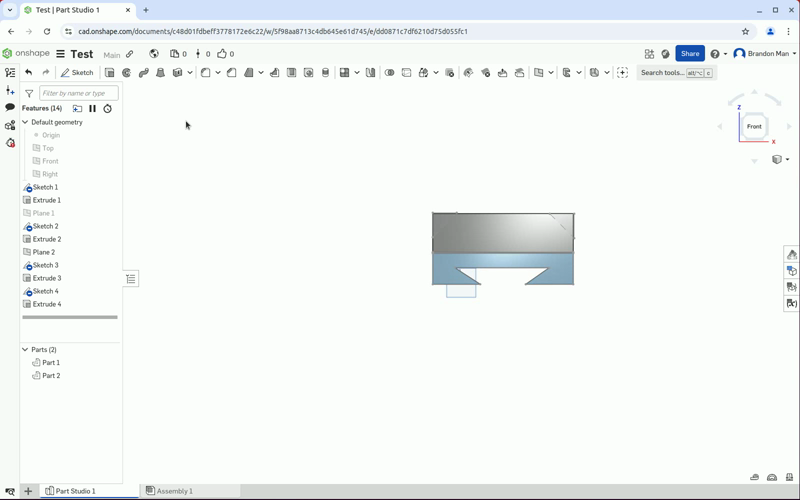
key(shift+h)
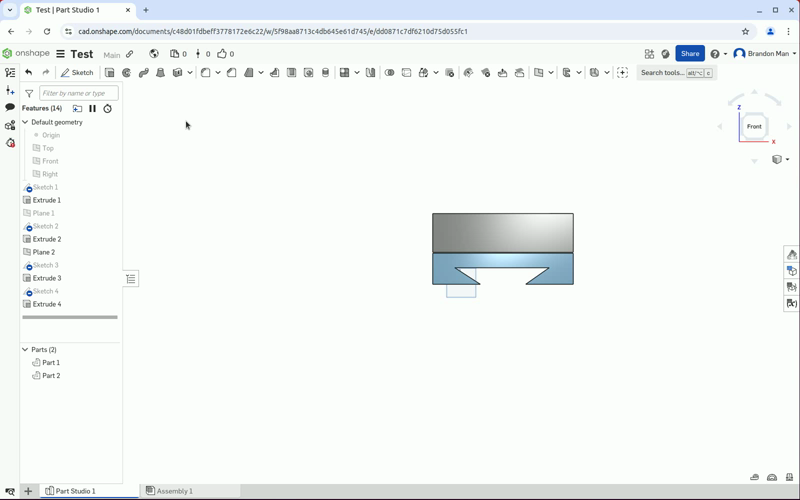
mouse_move(73, 189)
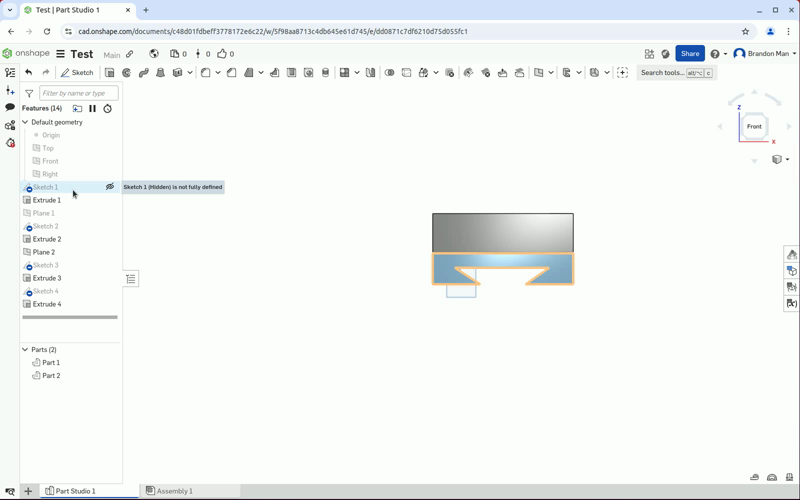
click(73, 189)
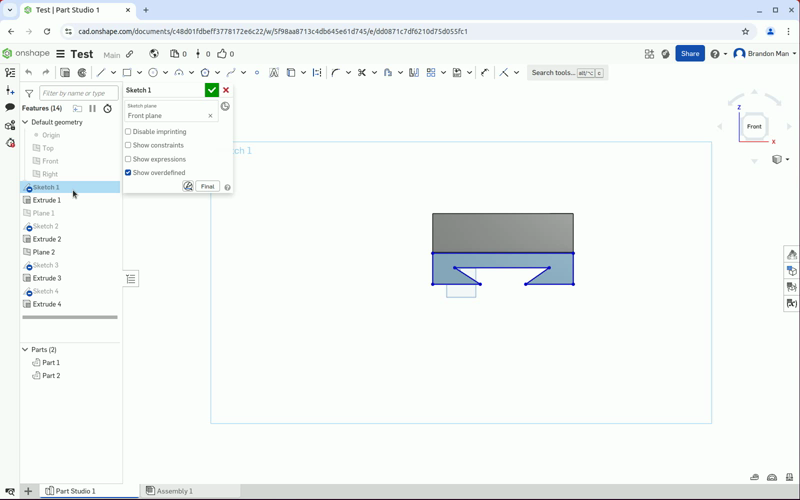
mouse_move(229, 92)
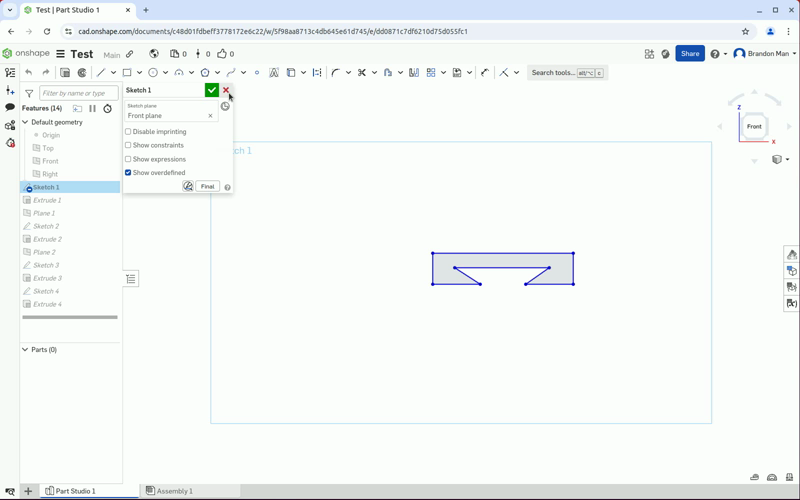
click(229, 92)
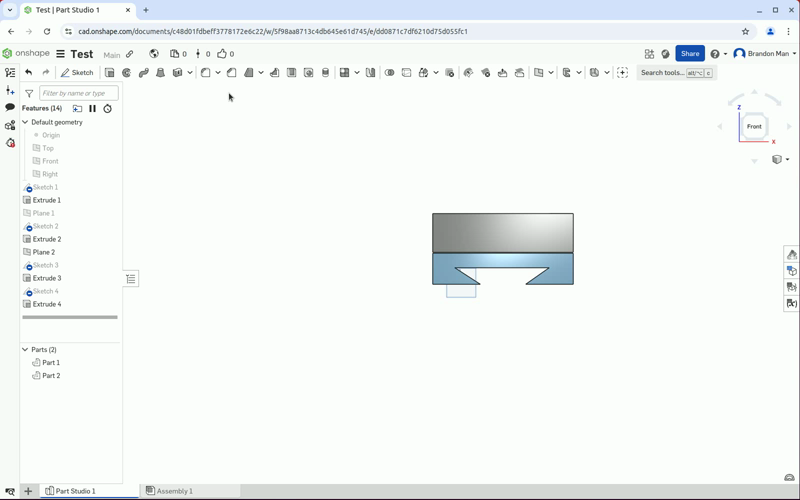
mouse_move(73, 352)
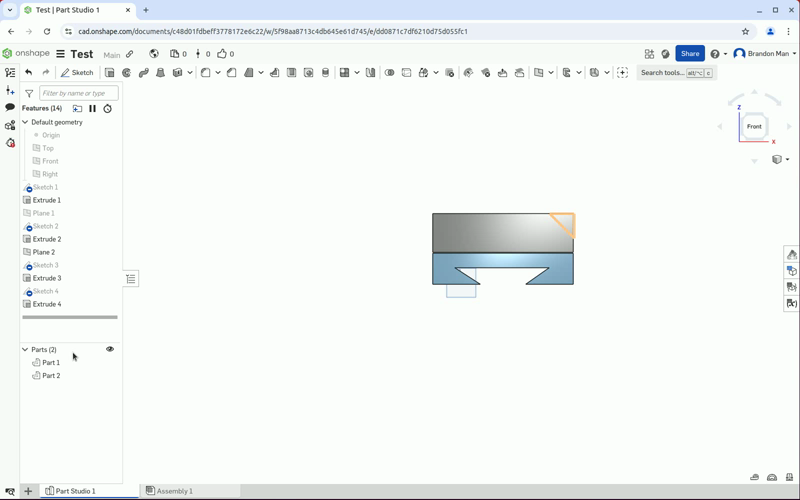
key(y)
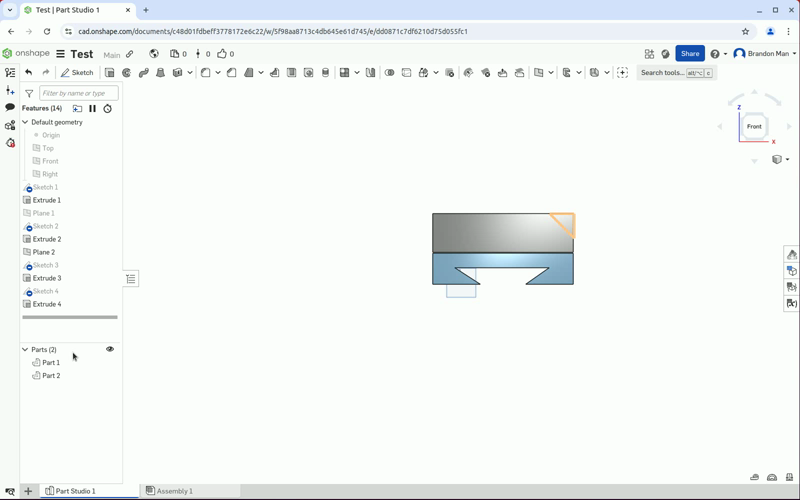
key(shift+p)
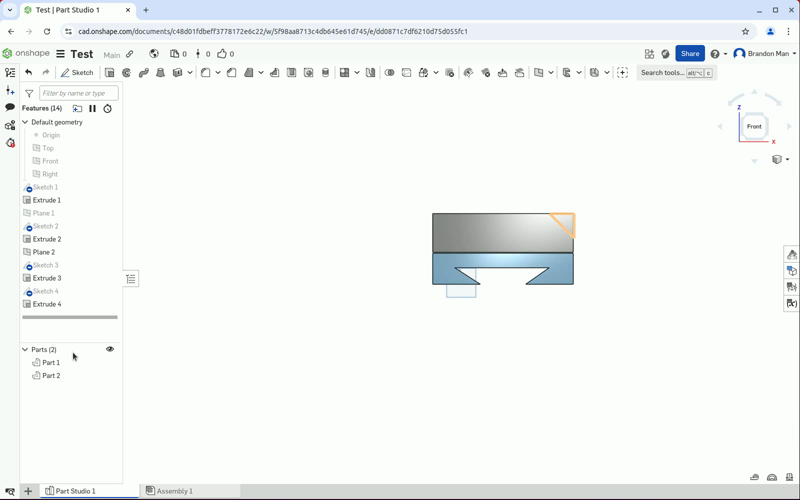
key(space)
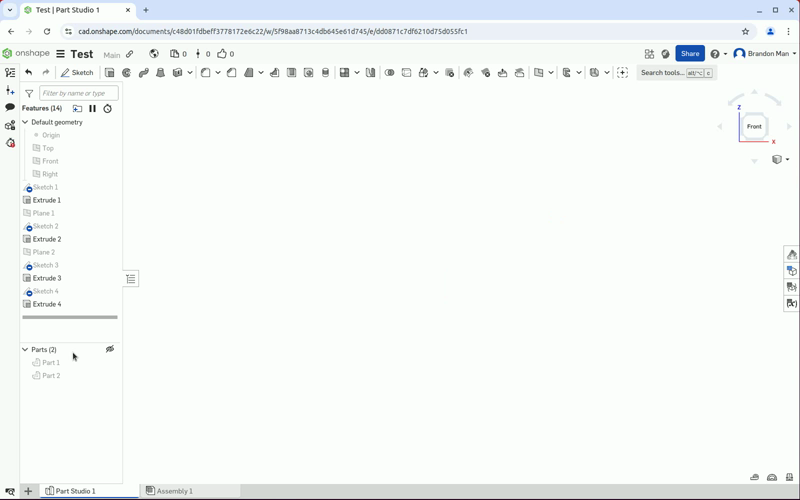
key_down(shift)
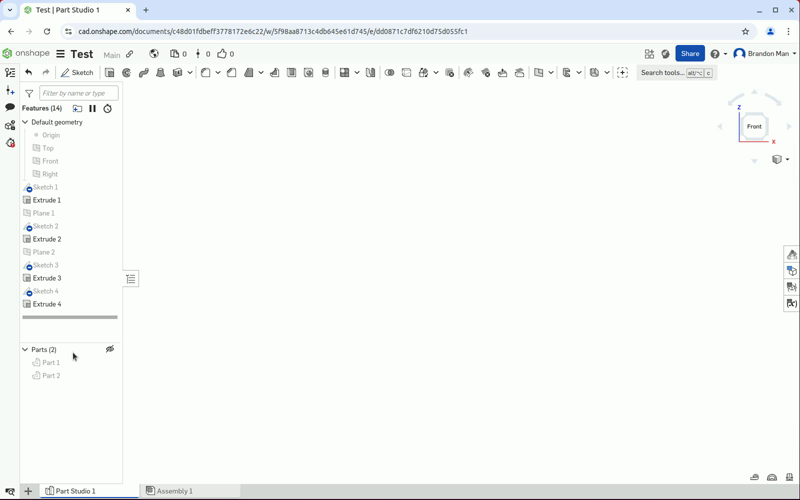
key(down)
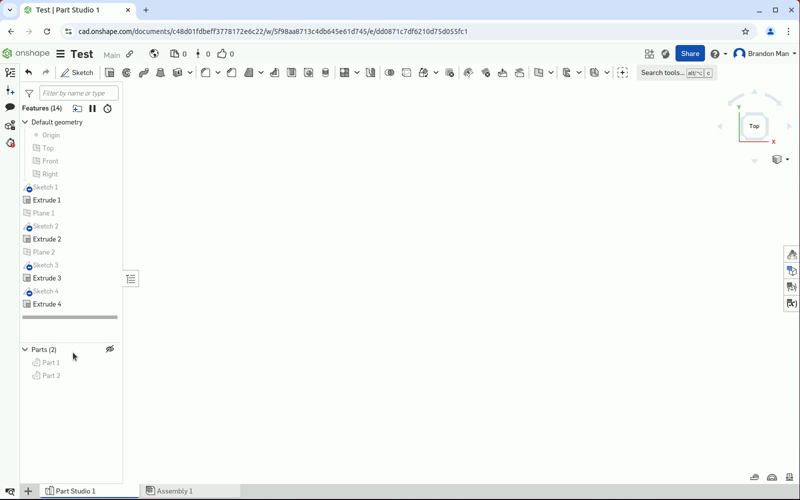
key_up(shift)
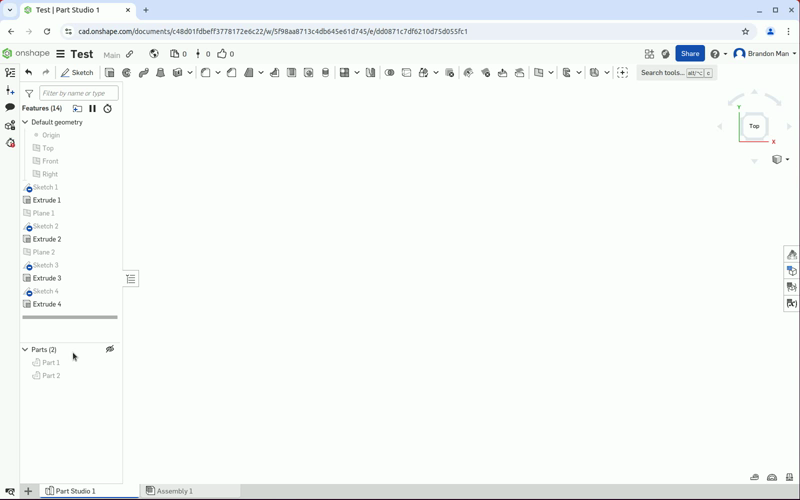
mouse_move(73, 352)
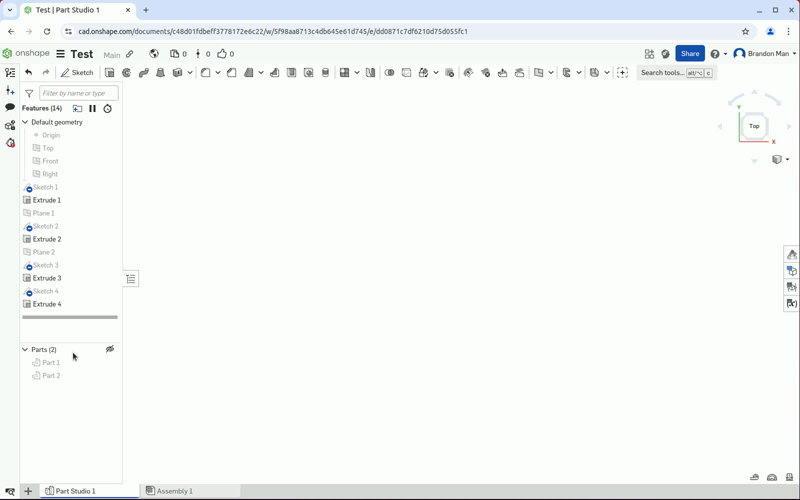
key(shift+y)
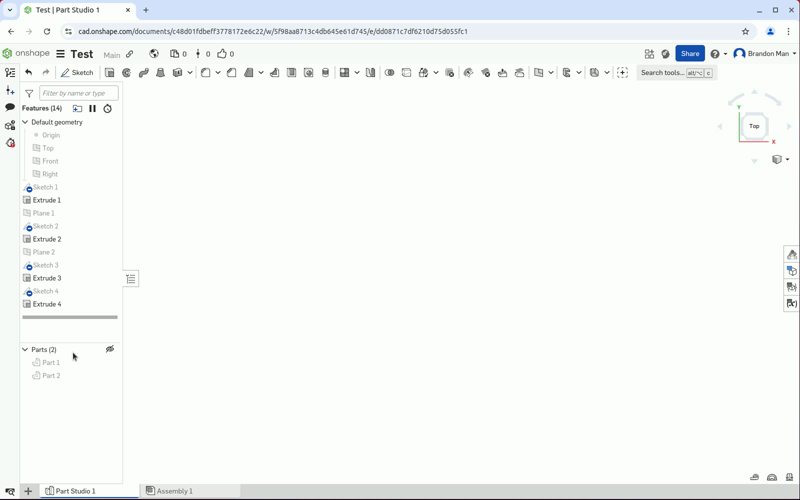
key(shift+s)
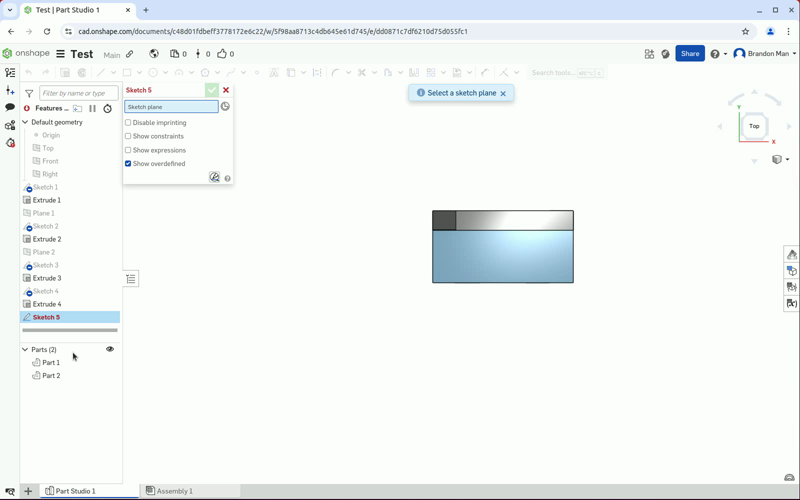
mouse_move(73, 215)
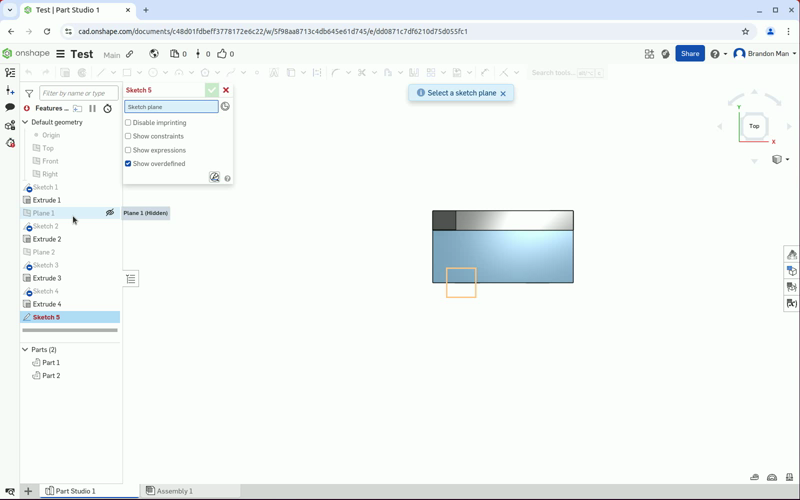
click(73, 215)
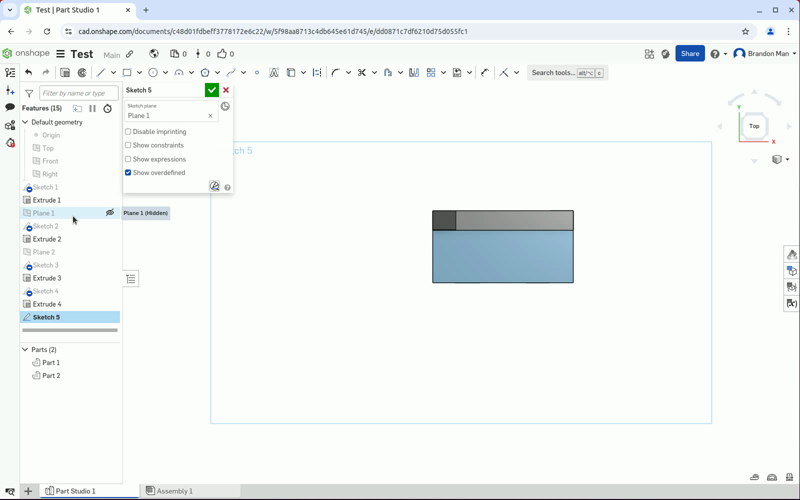
mouse_move(73, 352)
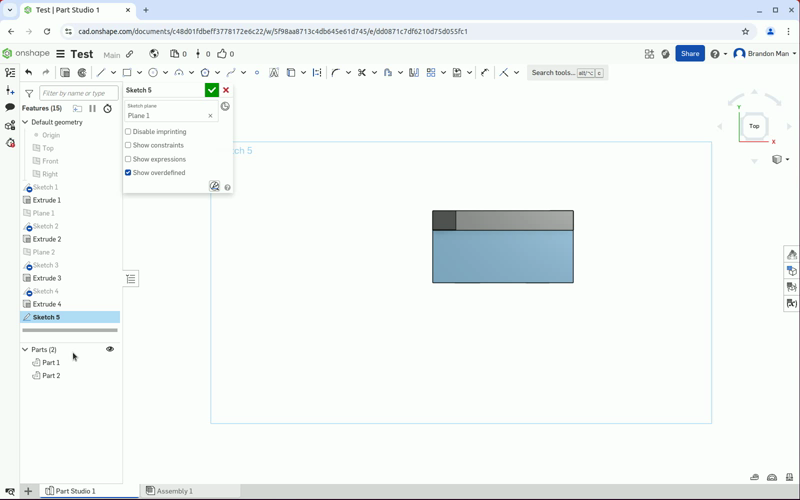
key(y)
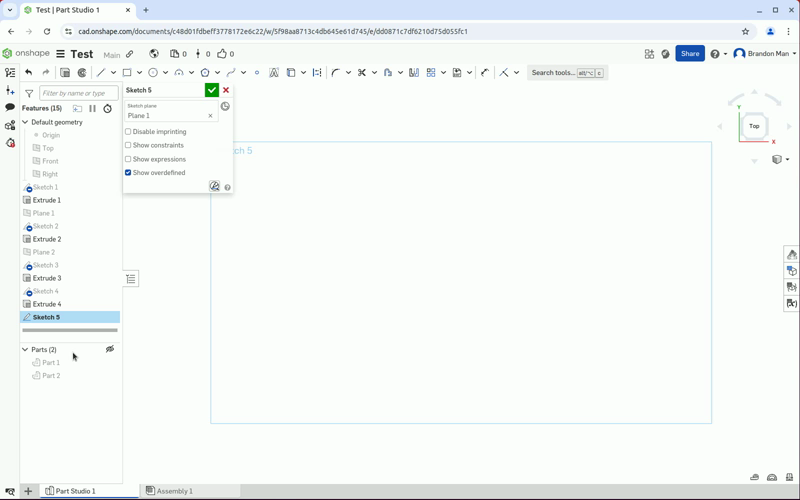
key(c)
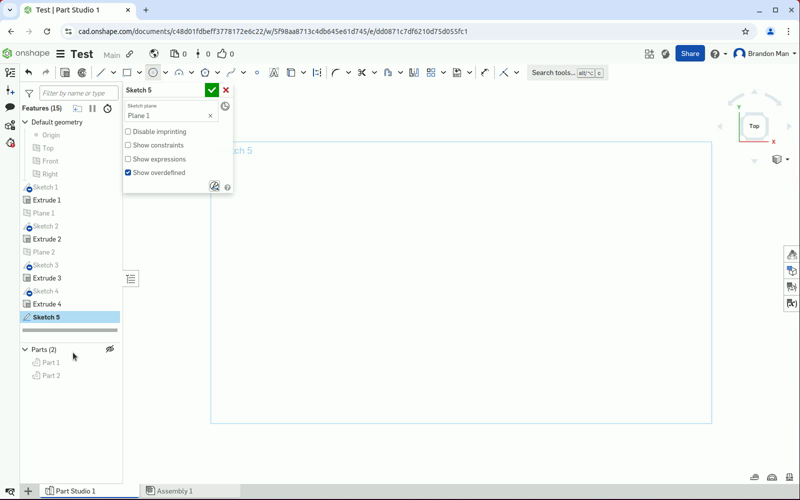
key_down(shift)
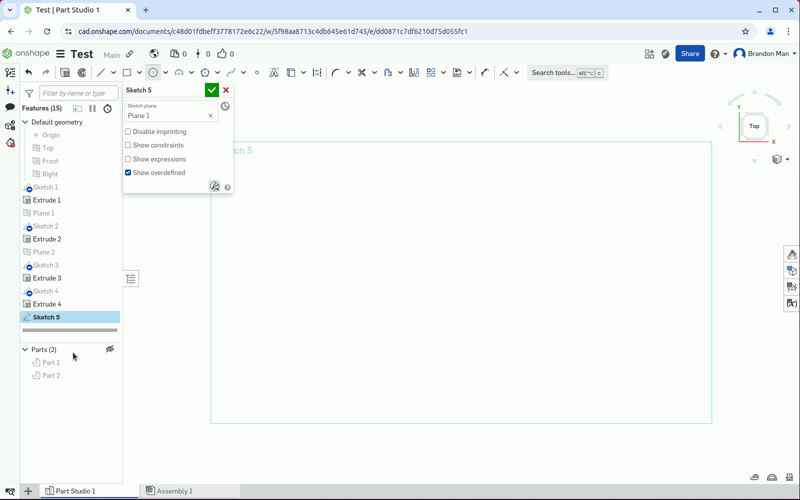
mouse_move(504, 255)
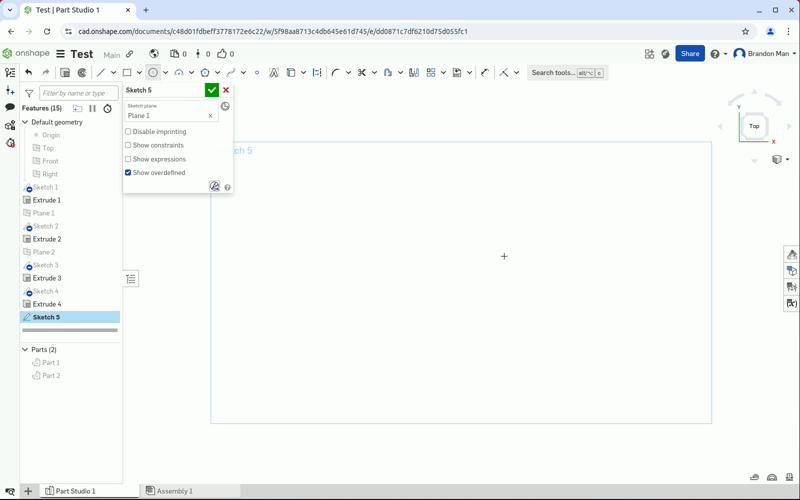
click(504, 255)
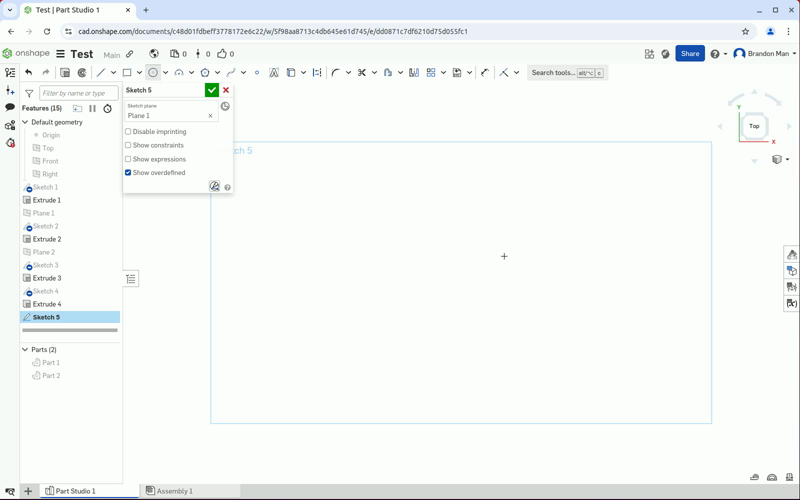
key_up(shift)
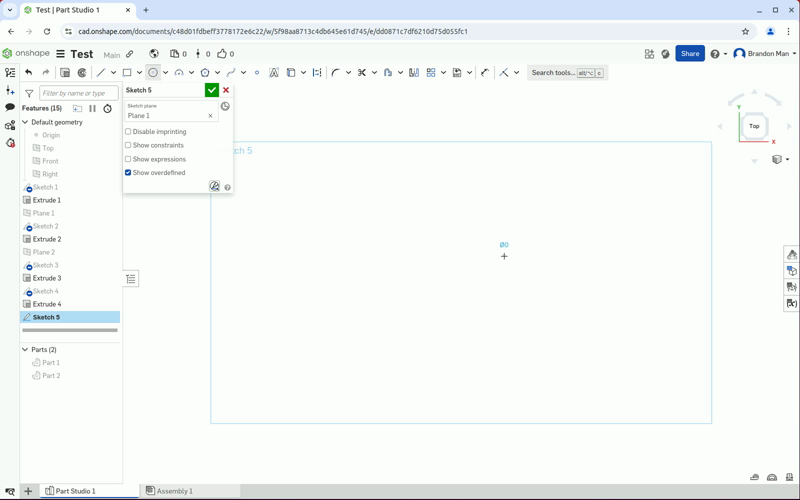
mouse_move(523, 255)
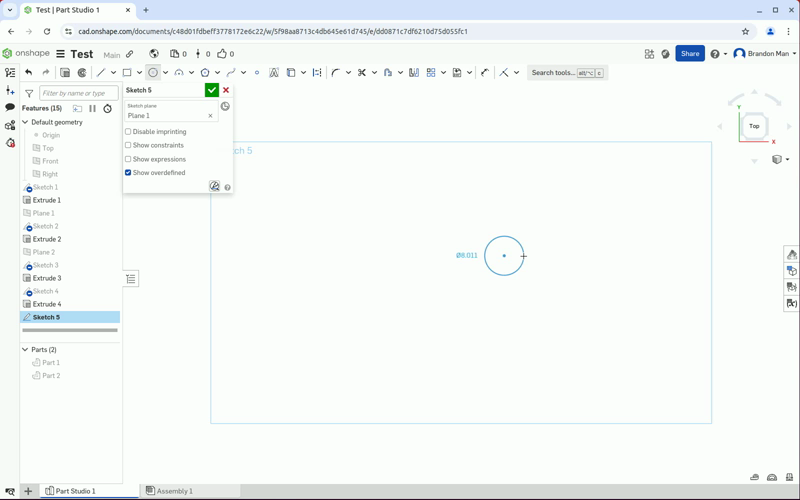
click(523, 255)
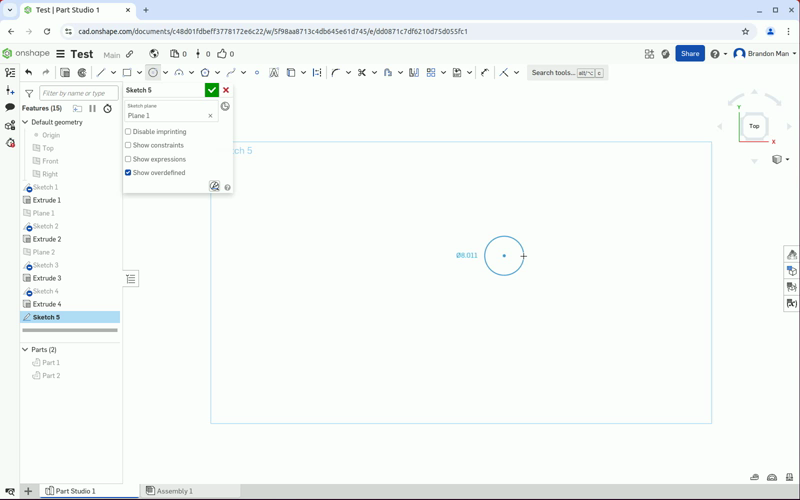
key(esc)
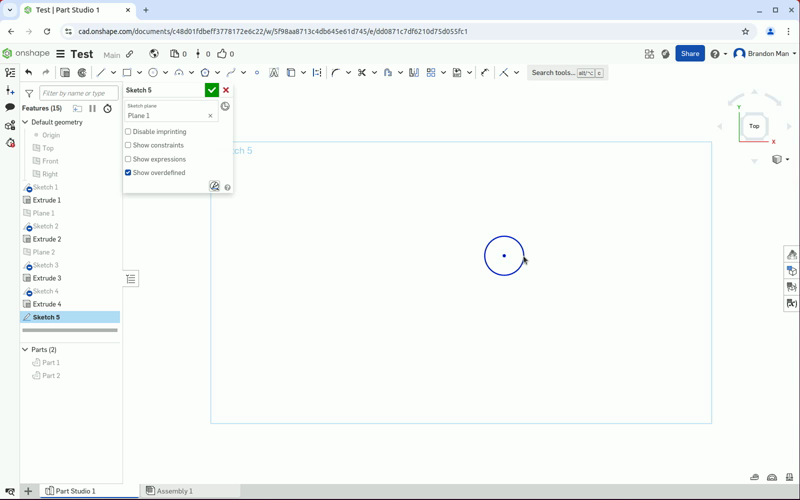
mouse_move(499, 260)
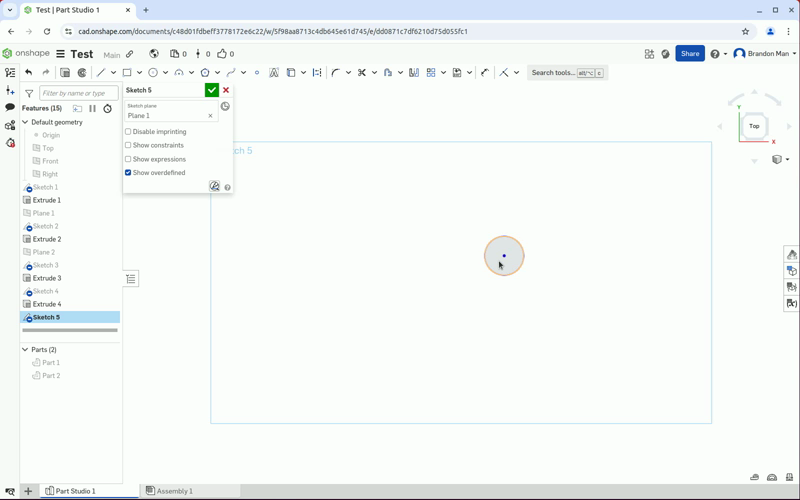
scroll(6)
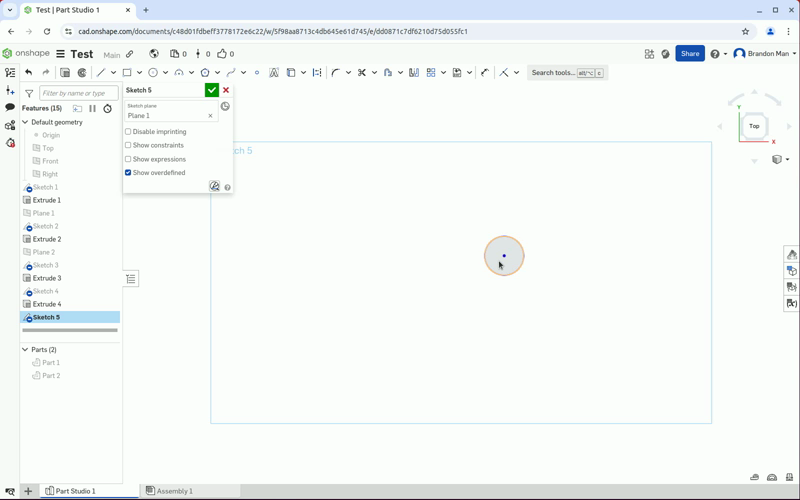
scroll(6)
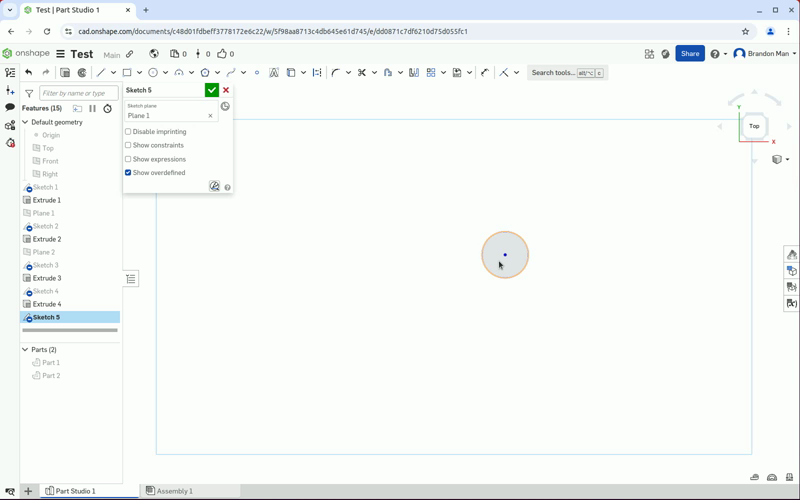
scroll(6)
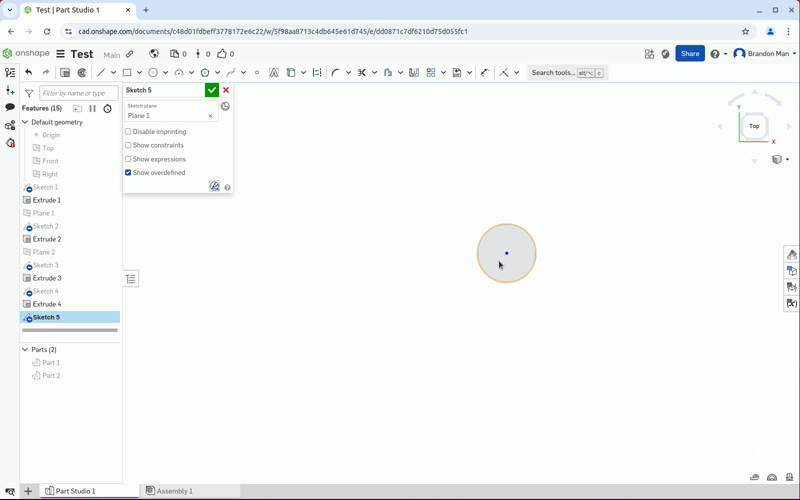
scroll(6)
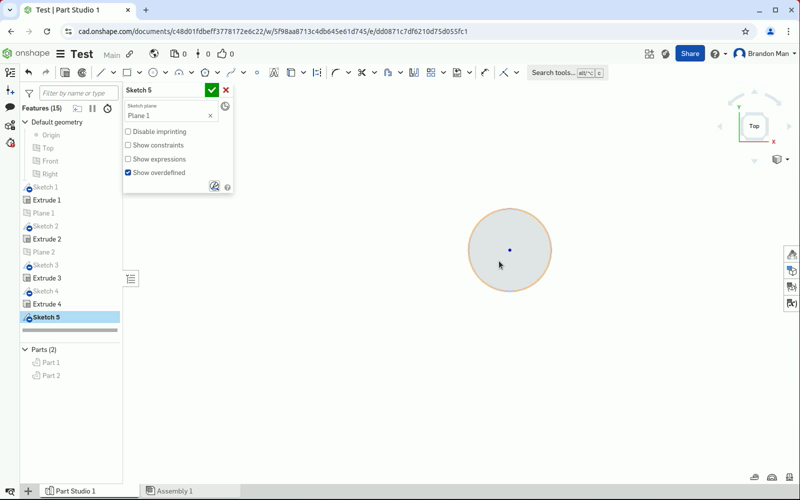
scroll(6)
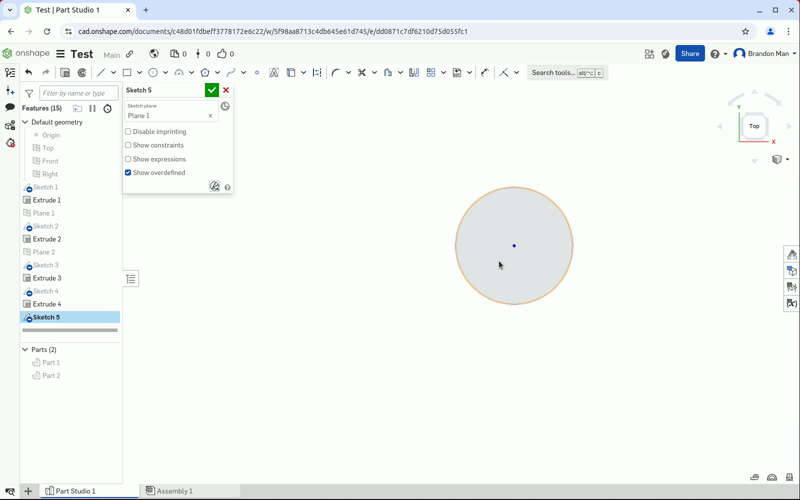
scroll(6)
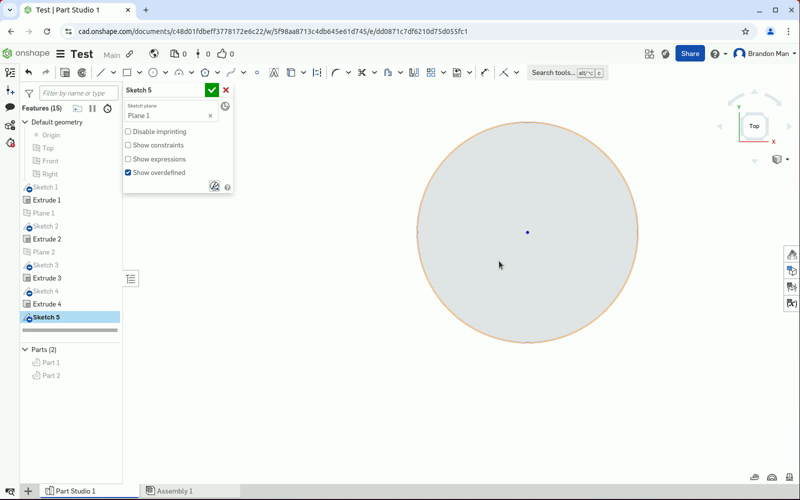
scroll(6)
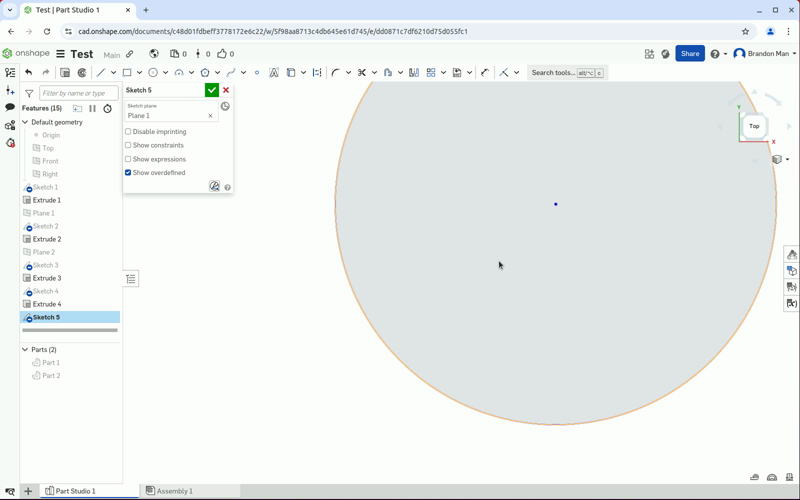
click(499, 260)
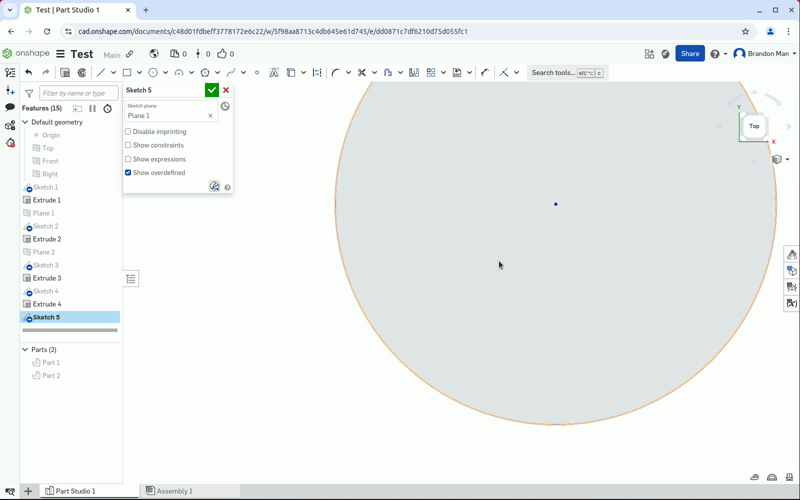
scroll(-6)
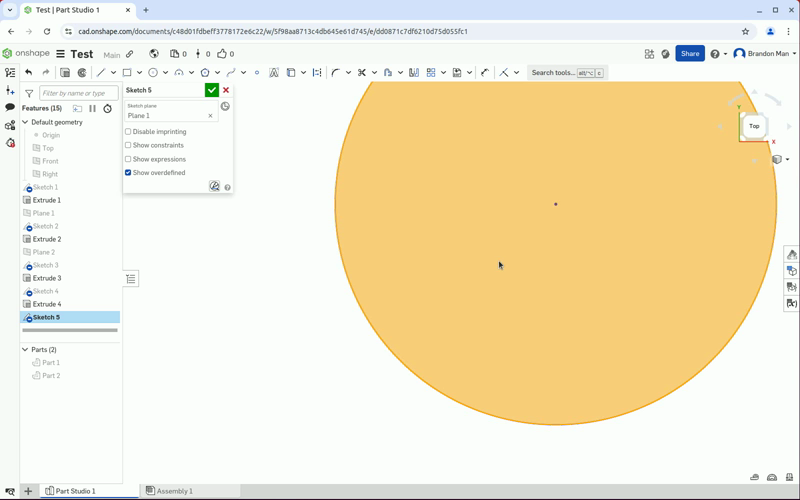
scroll(-6)
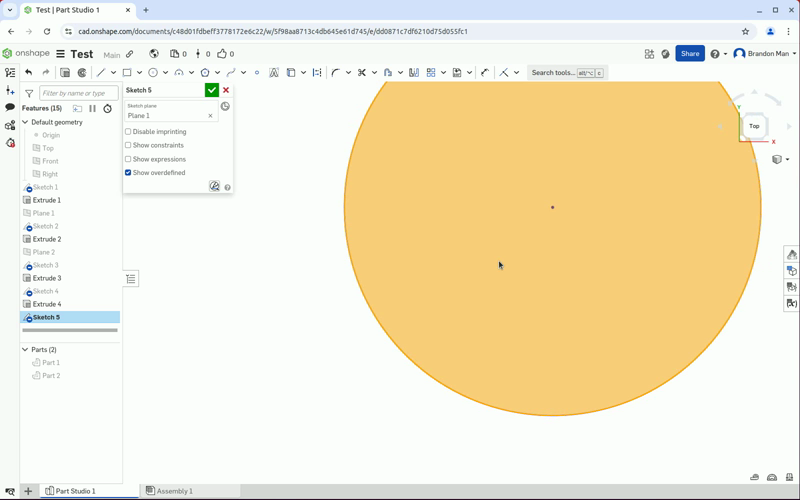
scroll(-6)
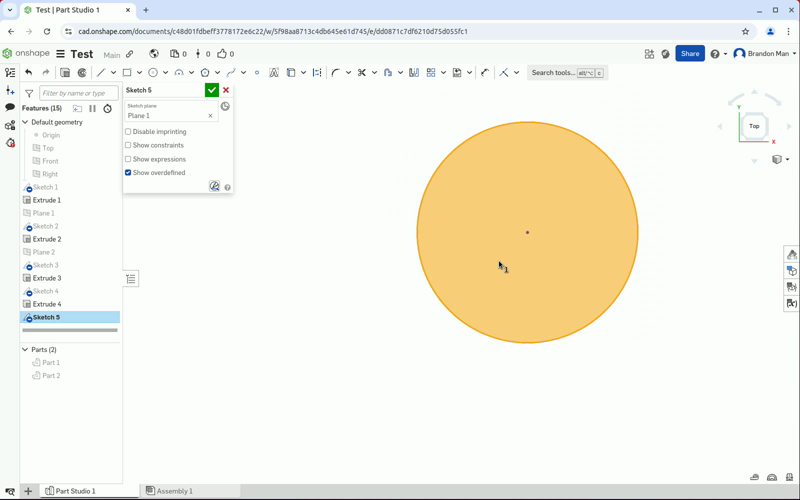
scroll(-6)
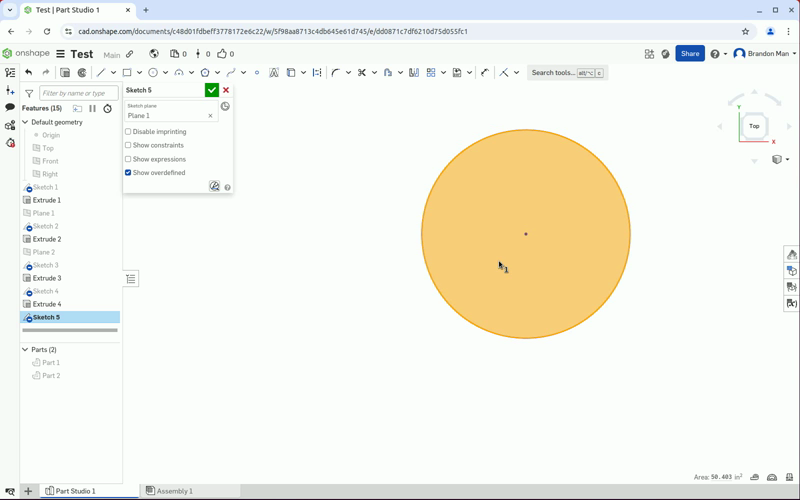
scroll(-6)
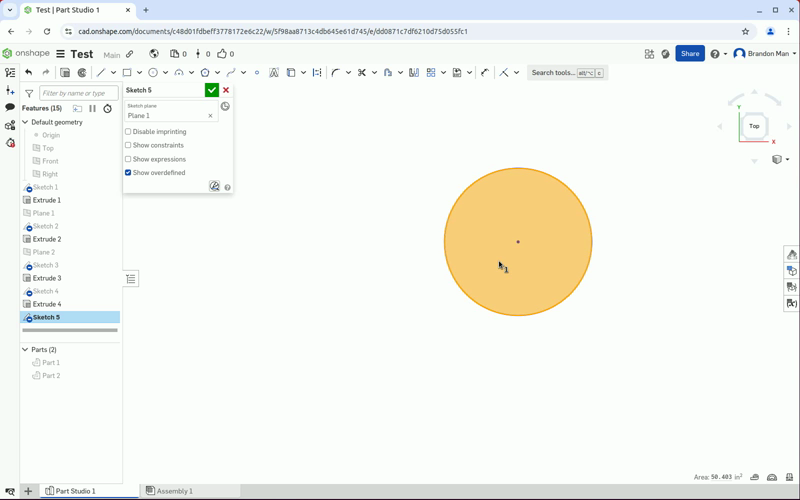
scroll(-6)
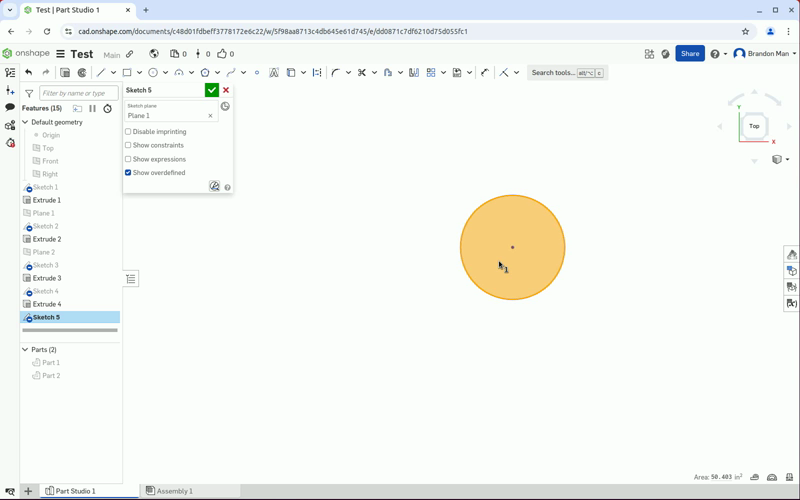
scroll(-6)
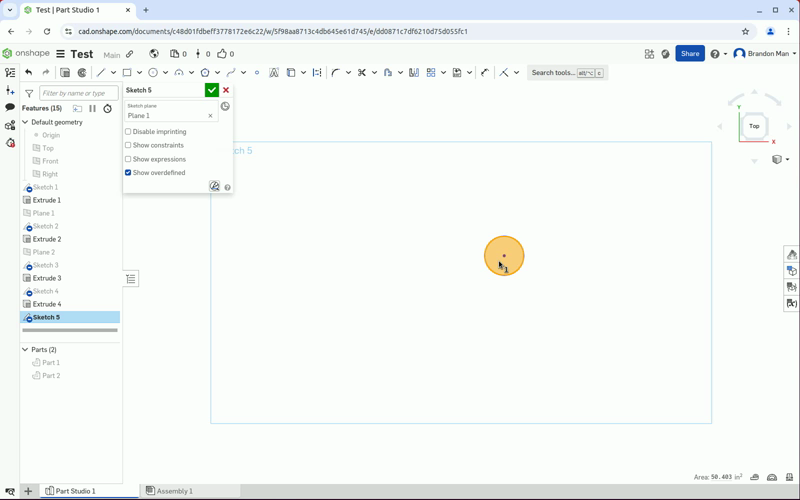
mouse_move(73, 352)
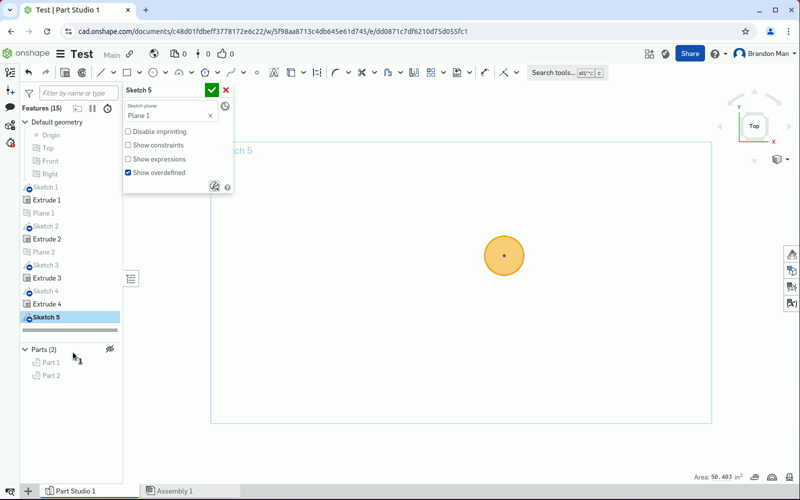
key(shift+y)
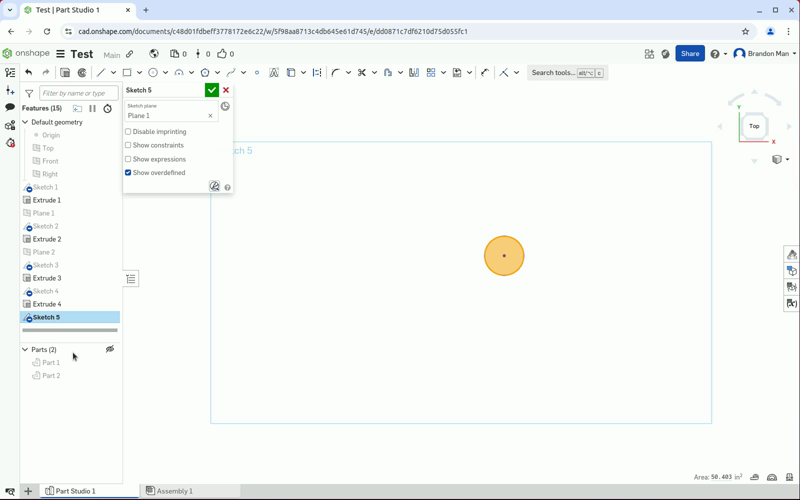
key(shift+e)
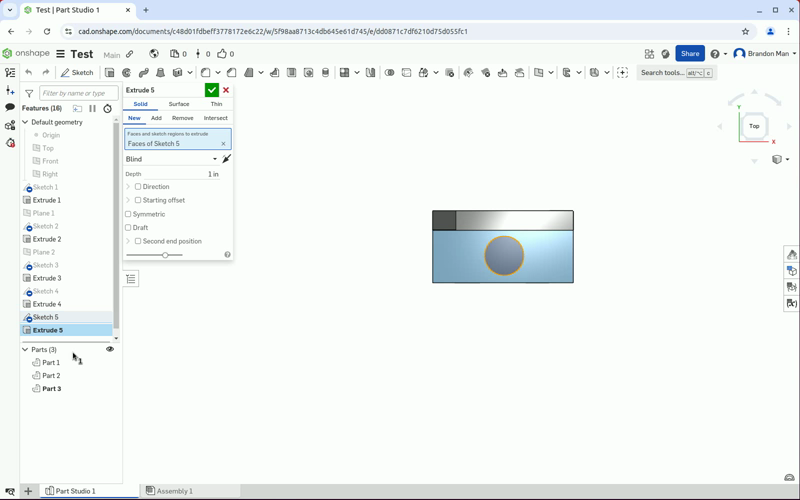
mouse_move(143, 106)
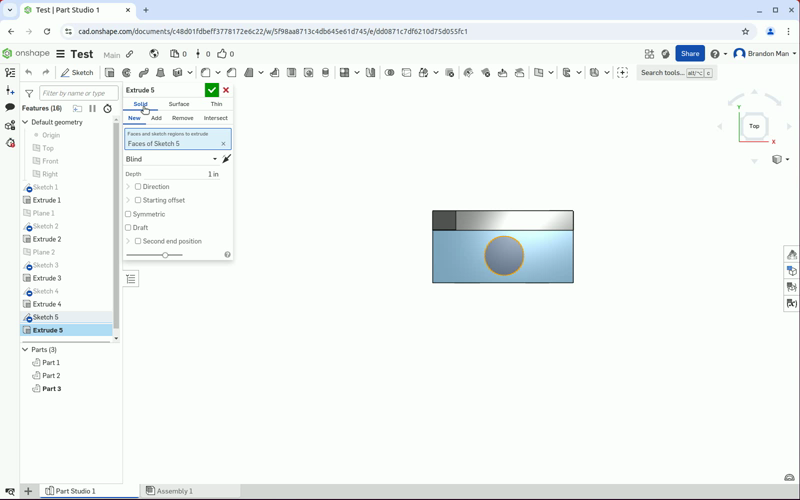
click(143, 106)
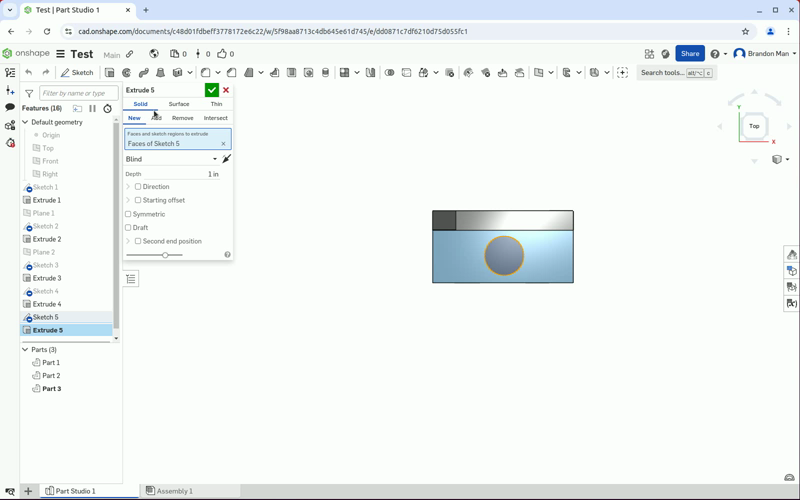
mouse_move(186, 120)
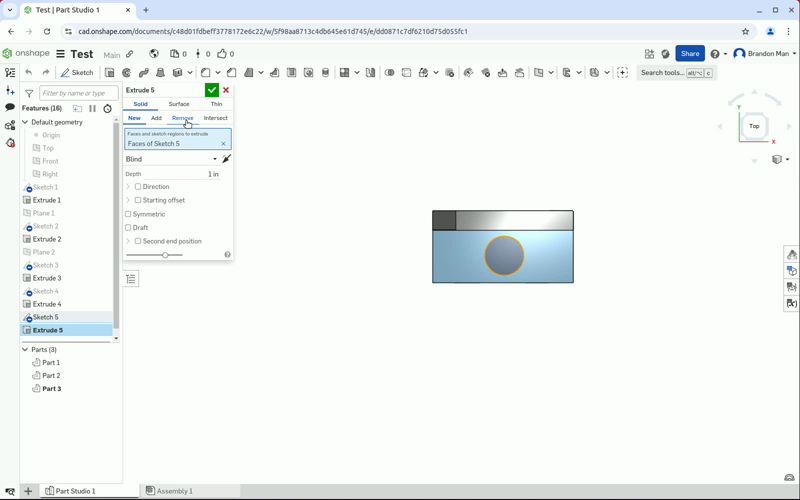
click(186, 120)
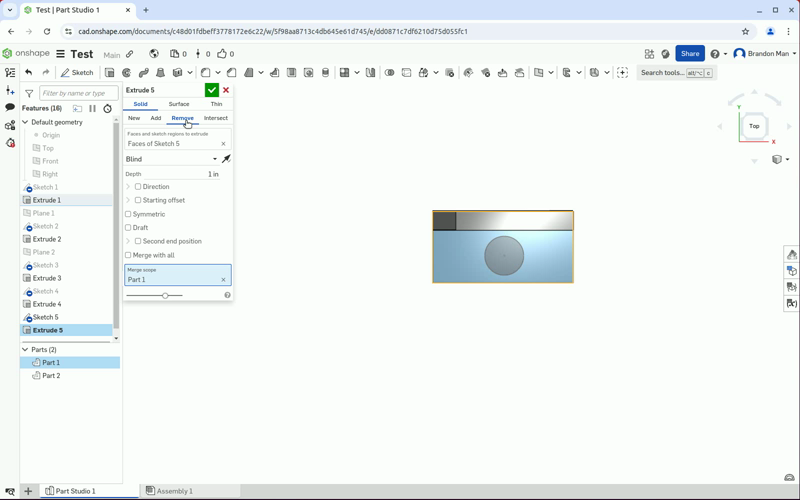
key(tab, 4)
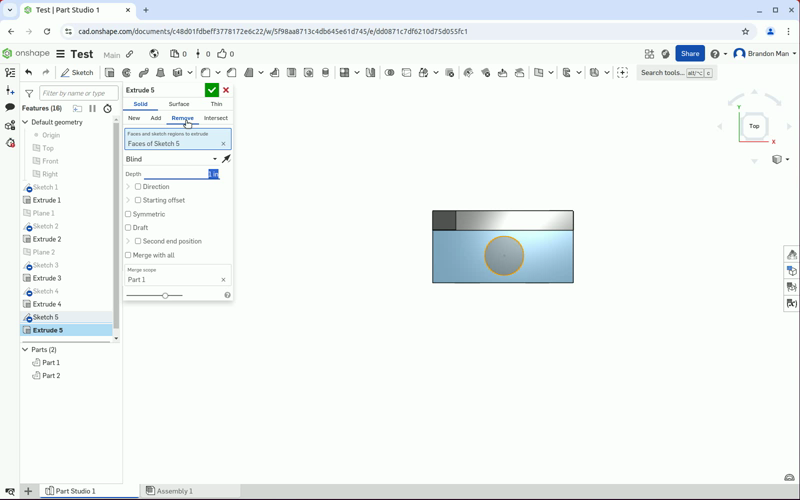
text(15.887)
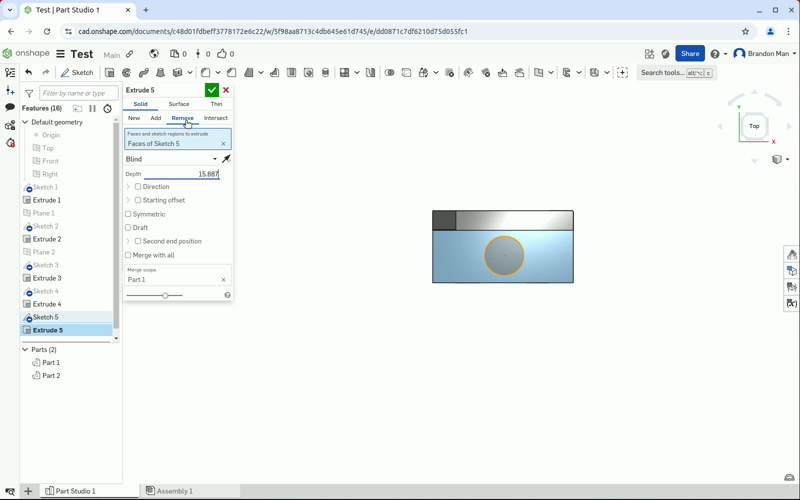
key(tab, 6)
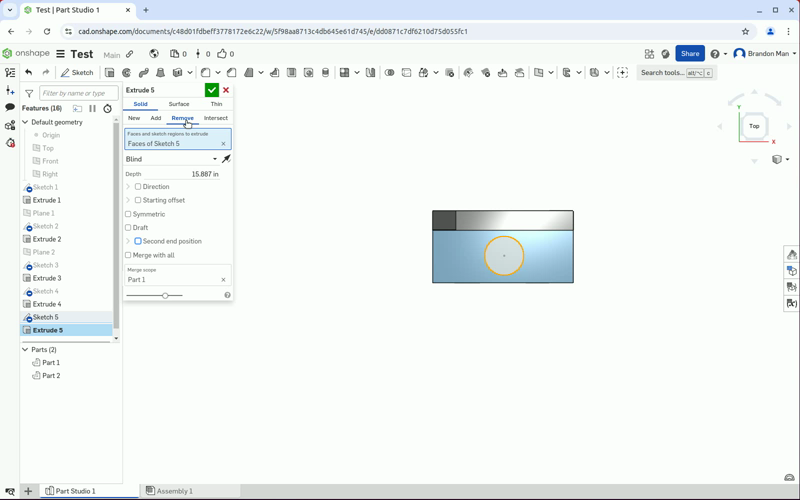
key(space)
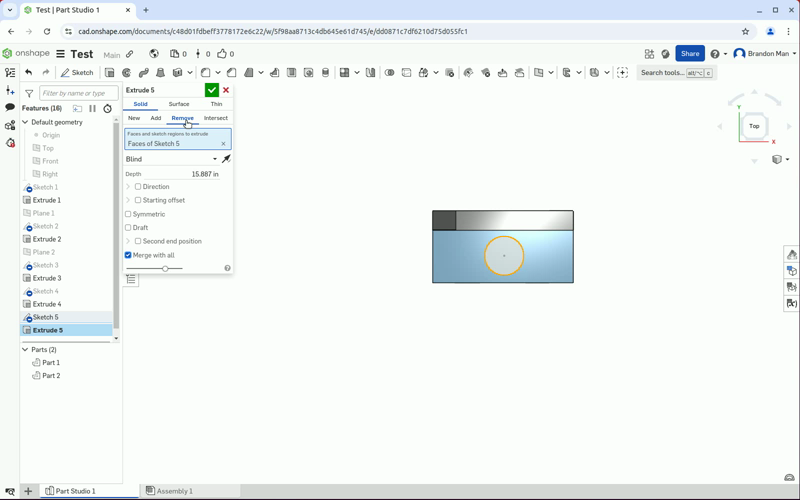
key(enter)
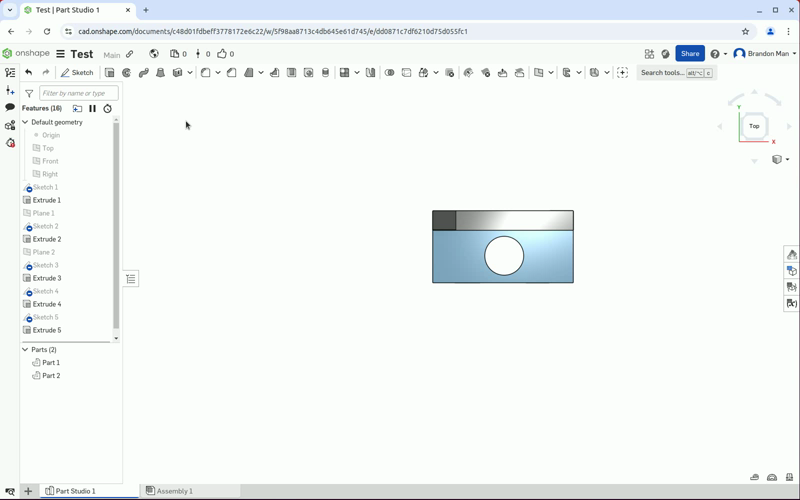
key(shift+h)
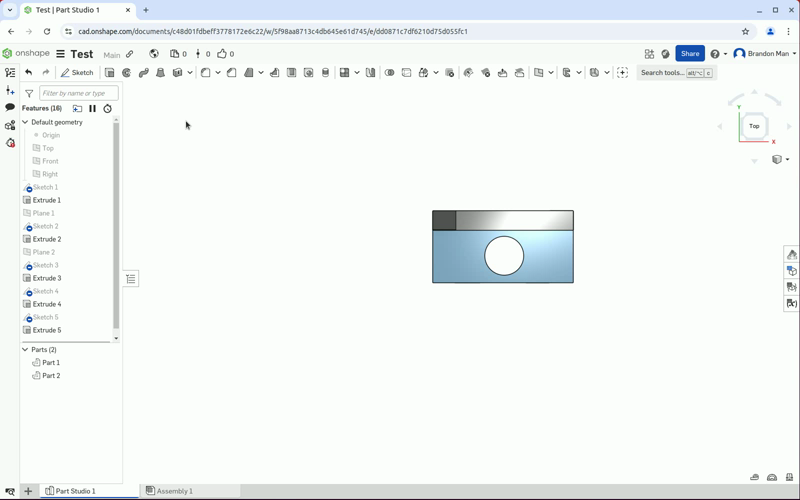
key(shift+h)
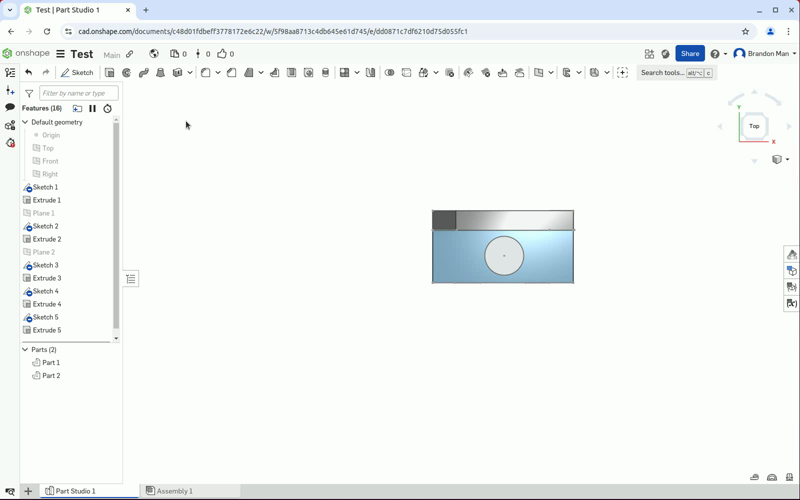
key(shift+7)
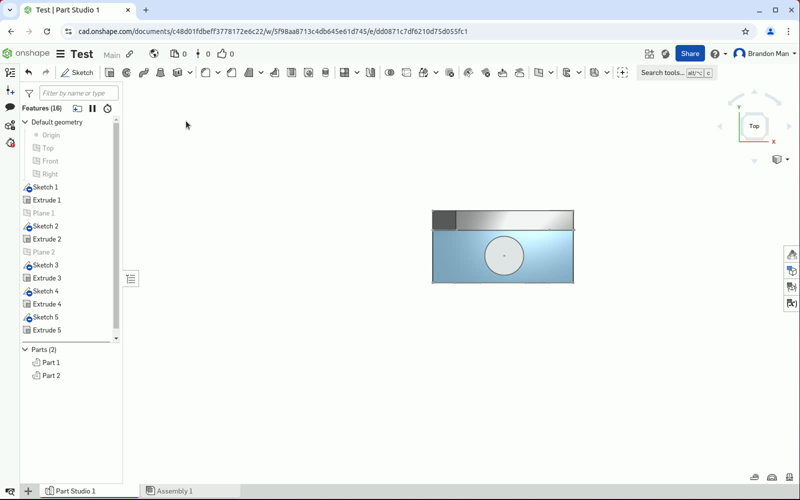
key(up, 3)
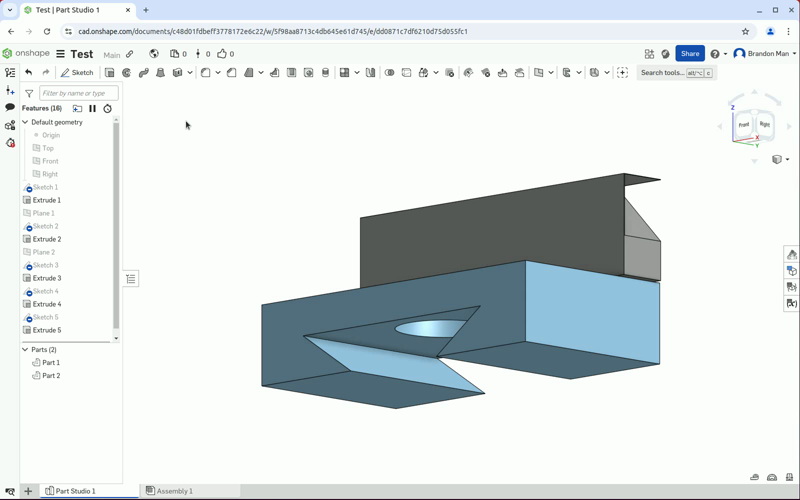
key(left, 3)
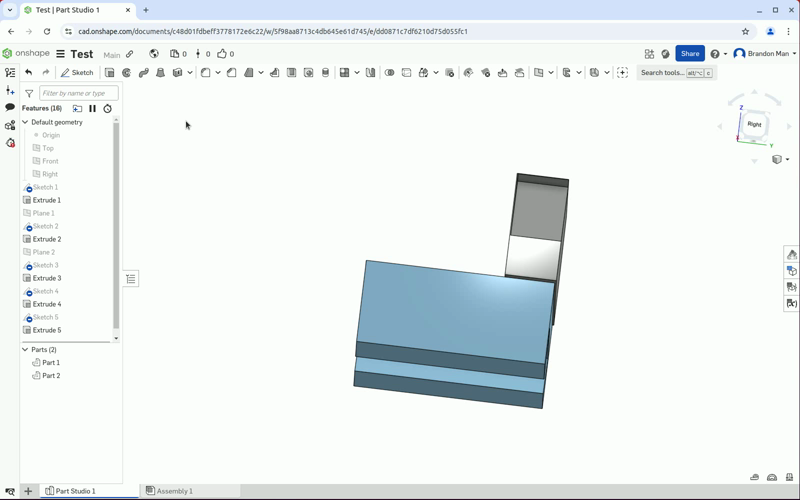
key(right, 3)
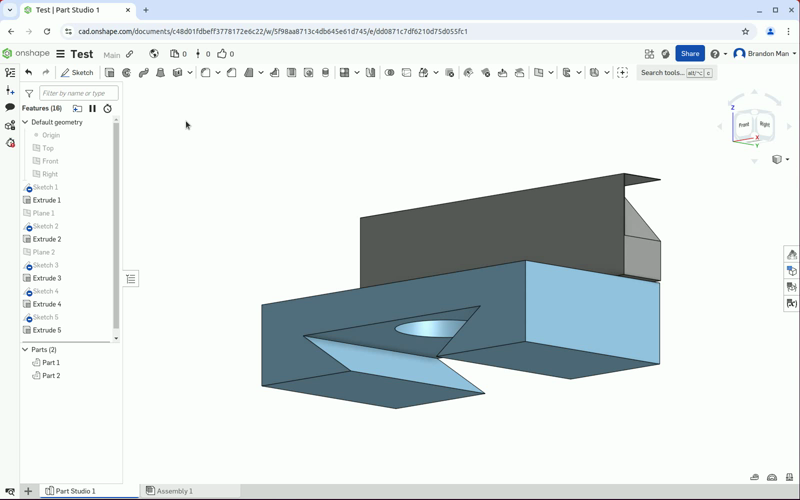
key(down, 3)
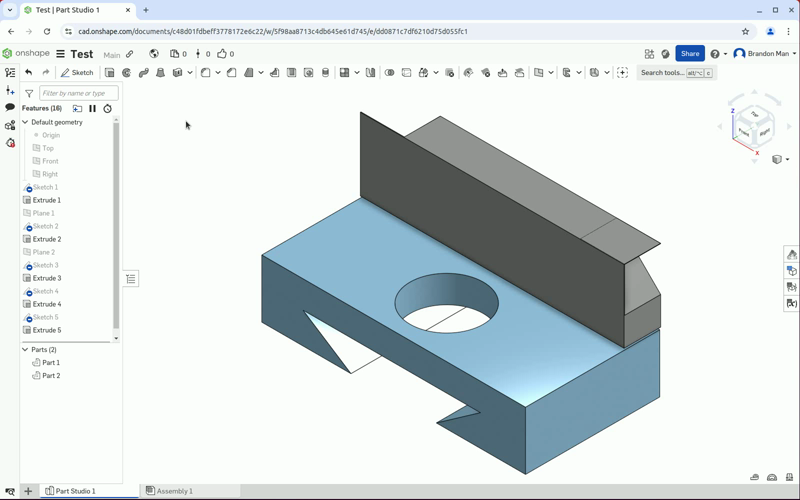
mouse_move(69, 189)
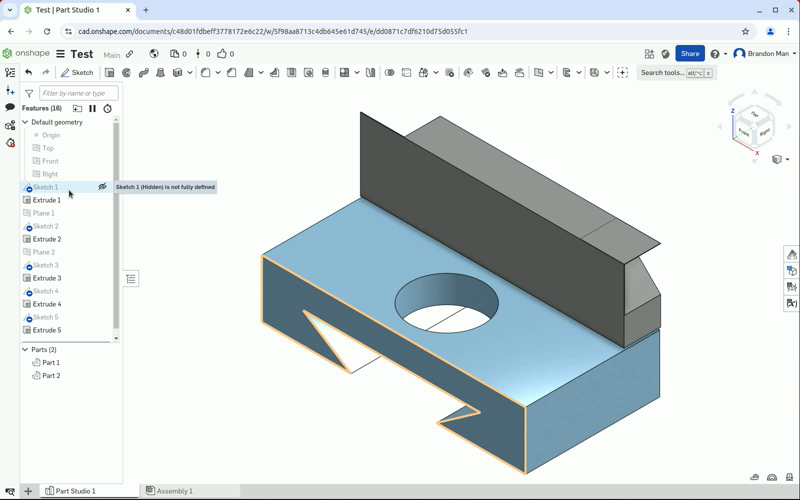
click(69, 189)